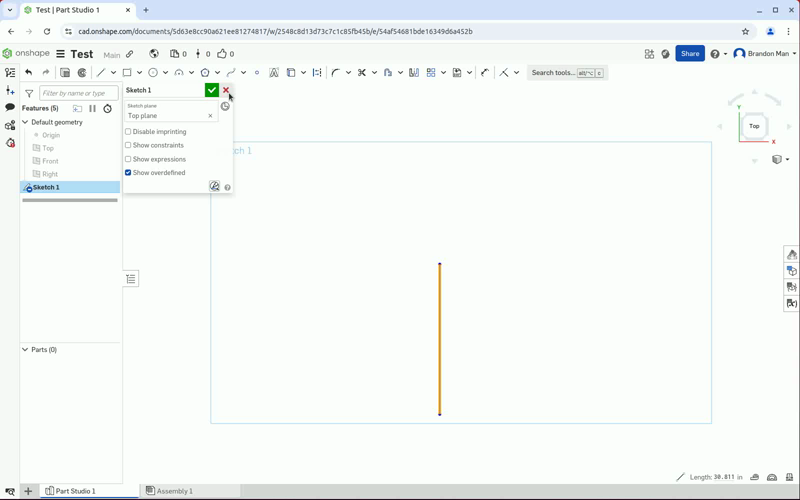
key(shift+h)
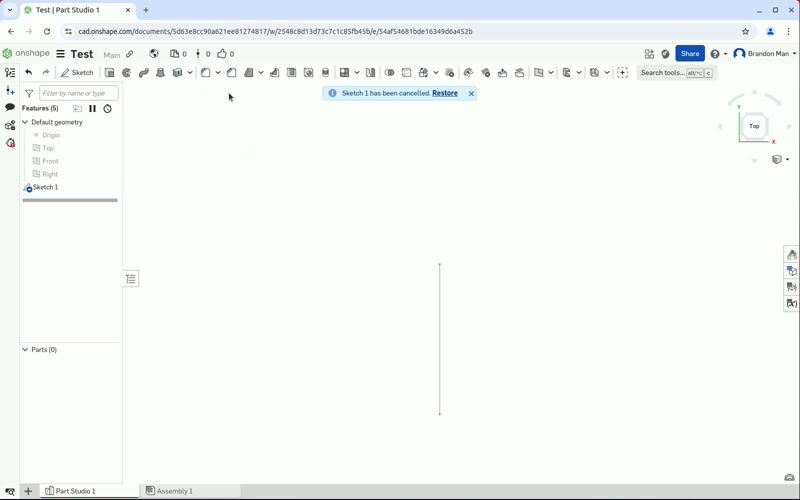
key(shift+s)
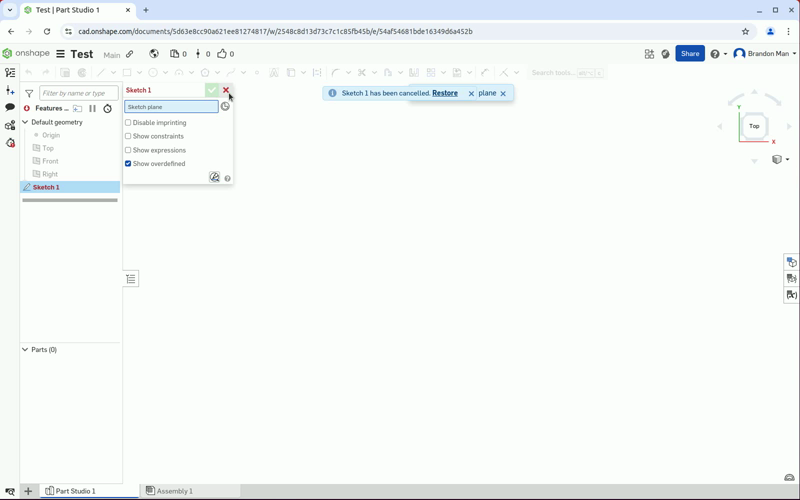
mouse_move(73, 150)
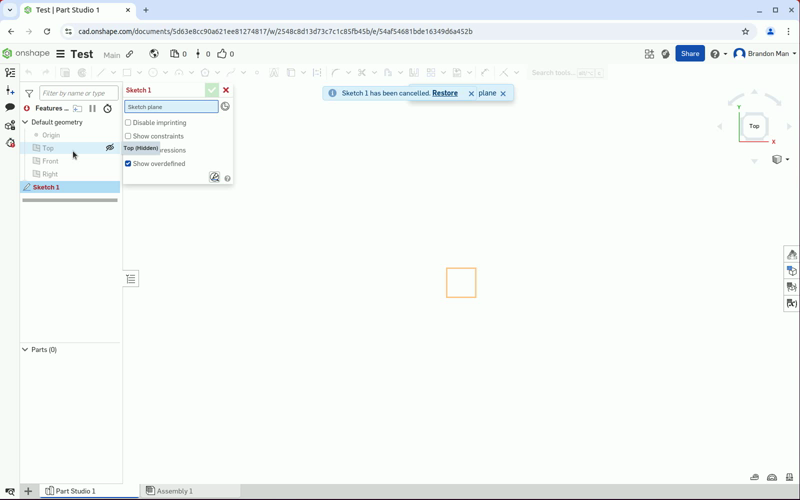
click(73, 150)
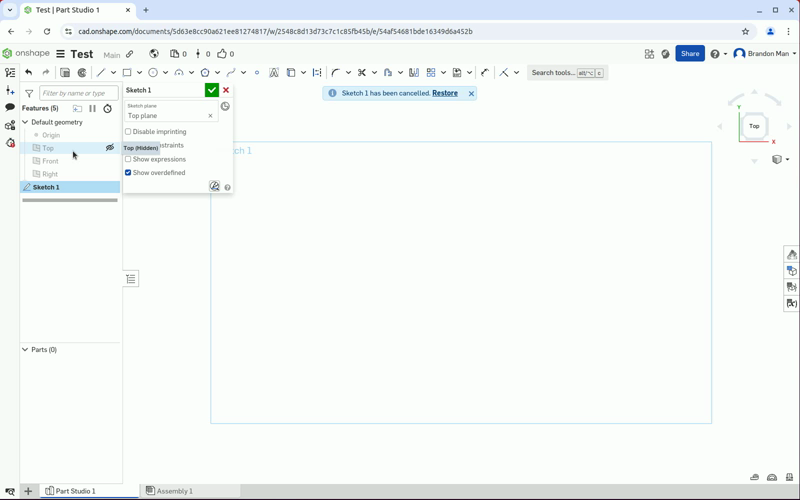
mouse_move(73, 352)
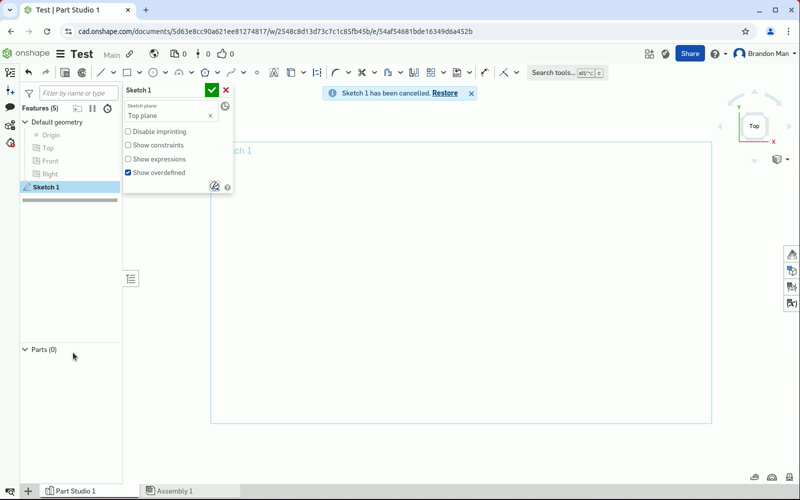
key(y)
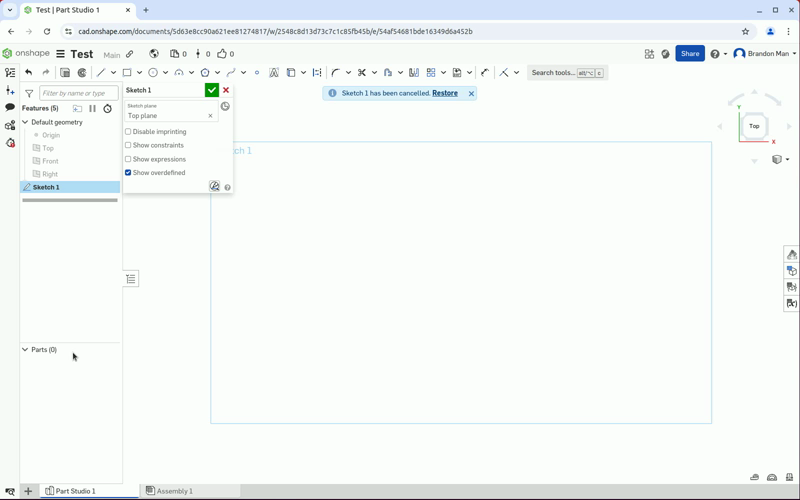
key(l)
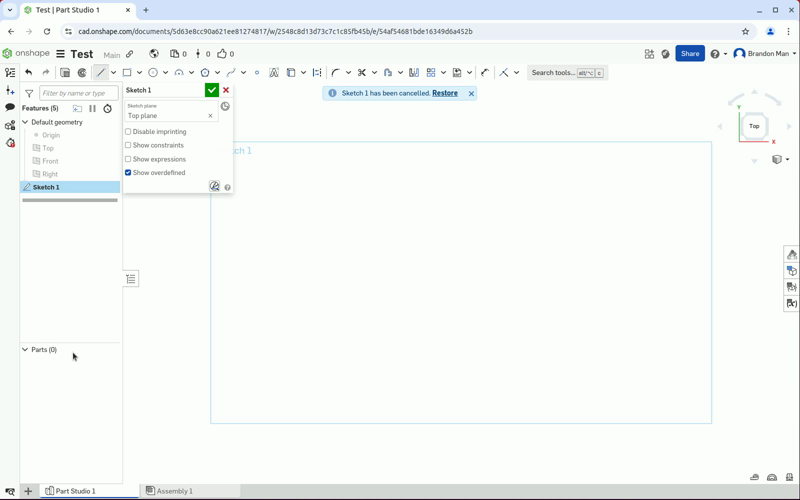
key_down(shift)
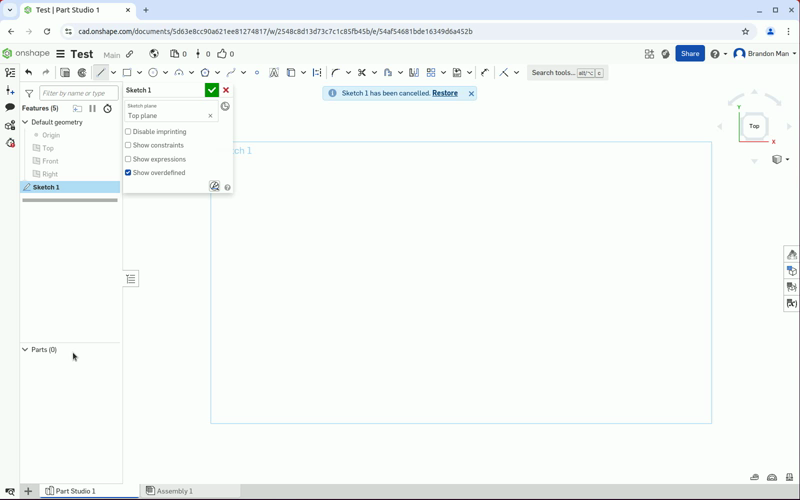
mouse_move(440, 303)
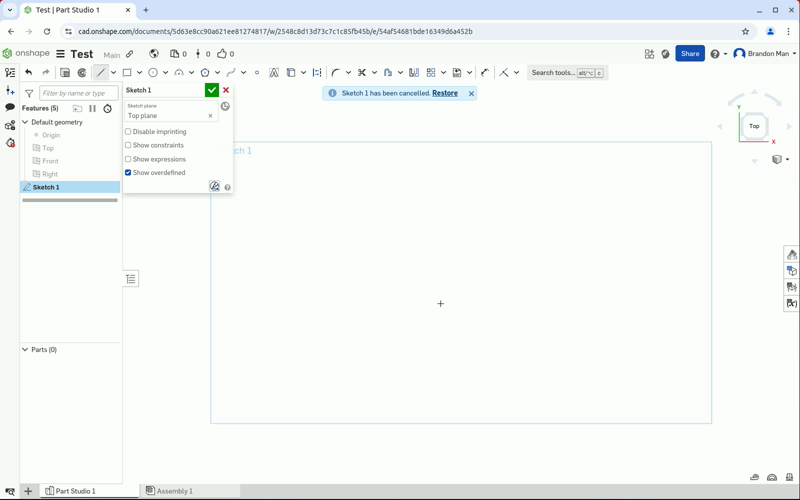
click(440, 303)
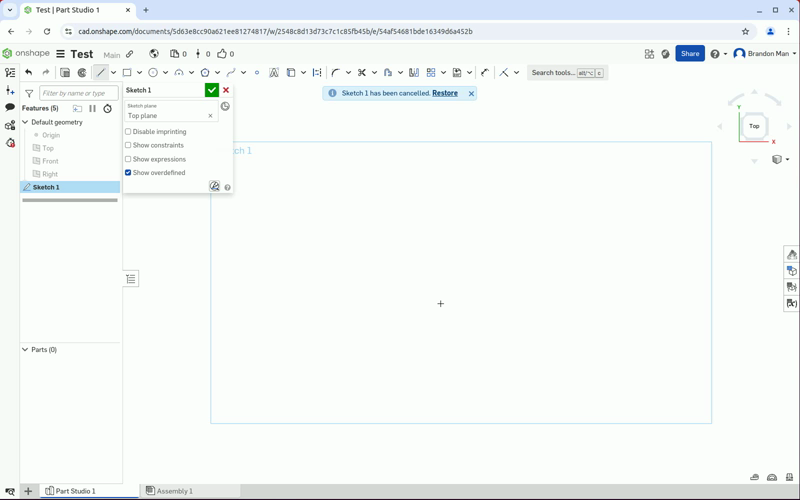
key_up(shift)
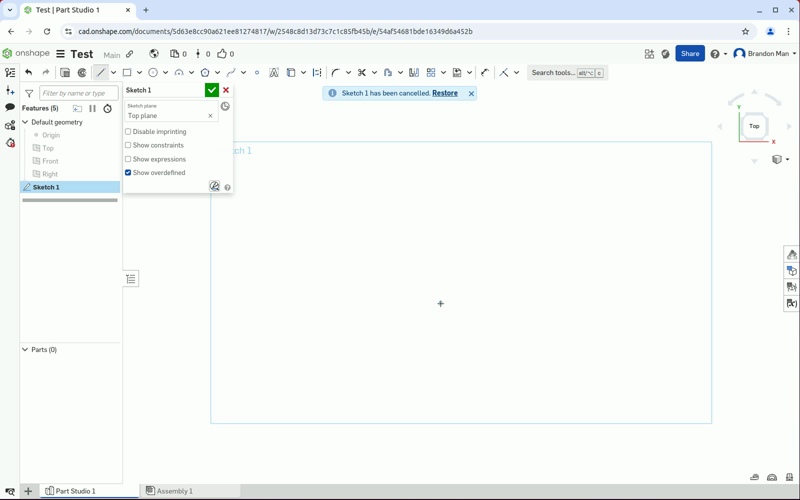
key_down(shift)
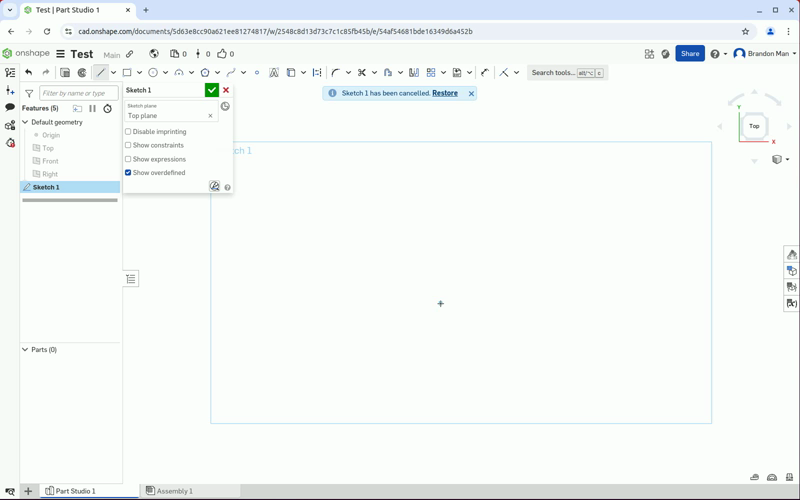
mouse_move(573, 303)
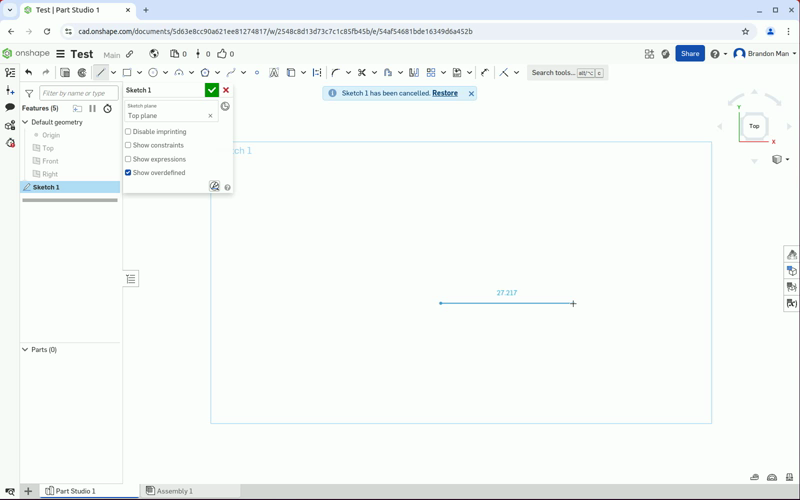
click(573, 303)
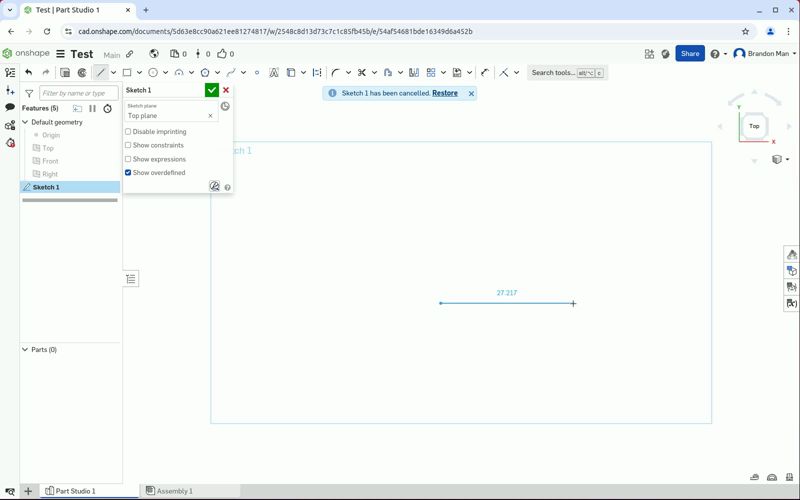
key_up(shift)
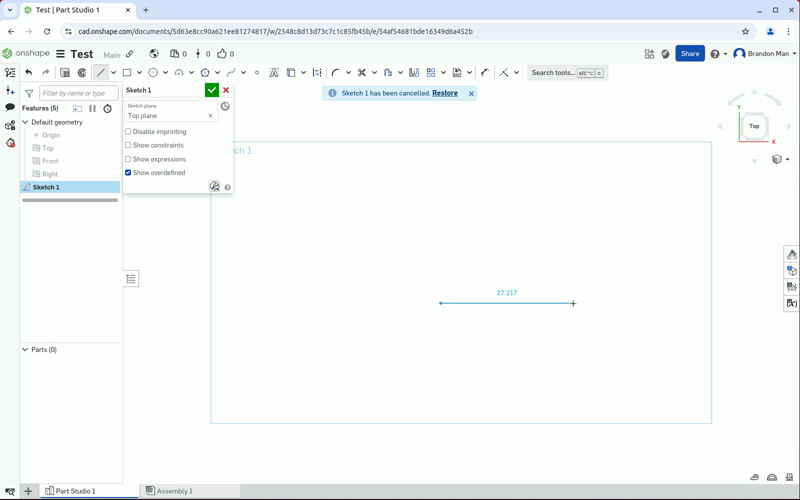
key_down(shift)
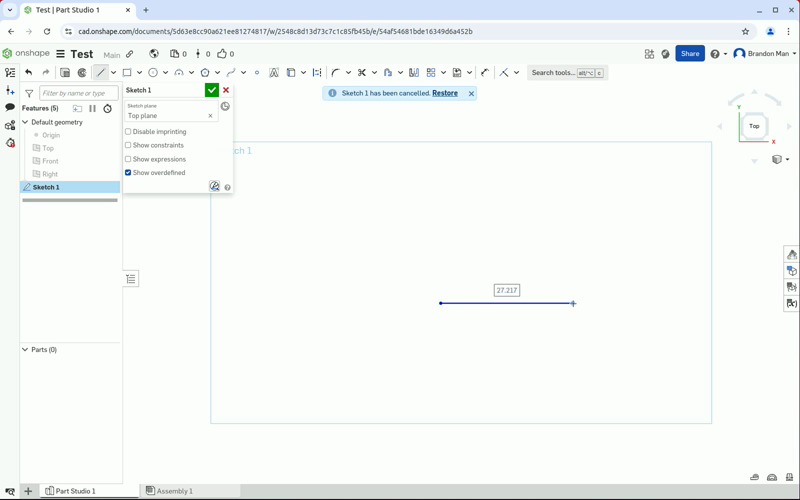
mouse_move(589, 303)
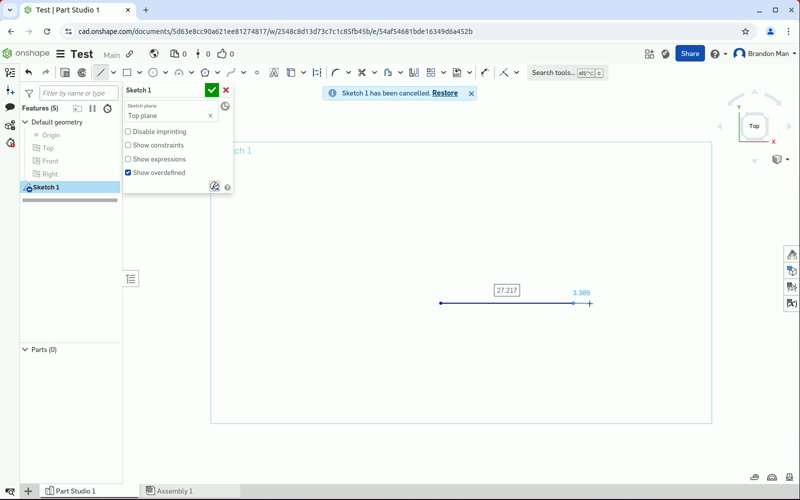
mouse_move(573, 262)
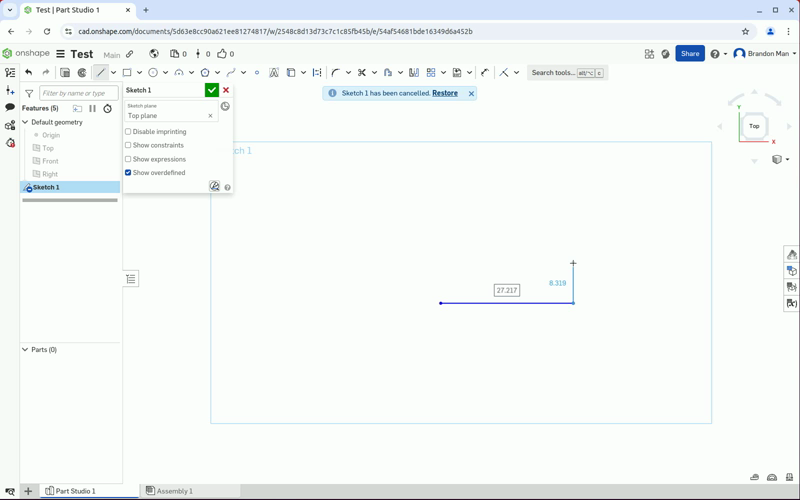
click(573, 262)
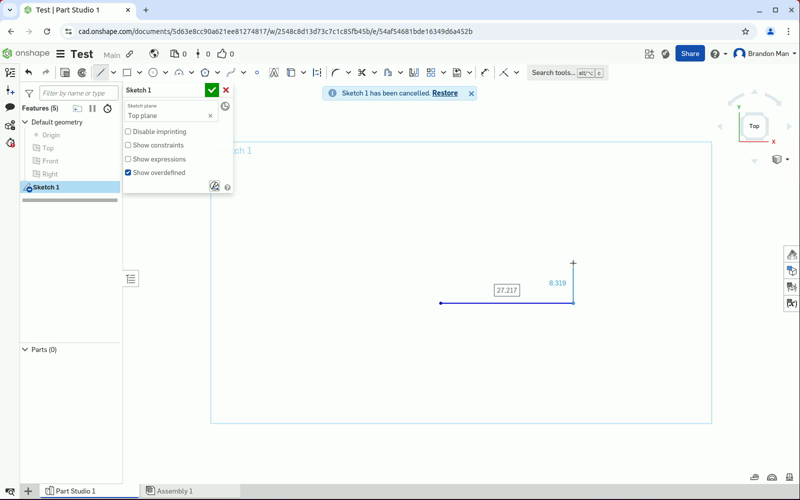
key_up(shift)
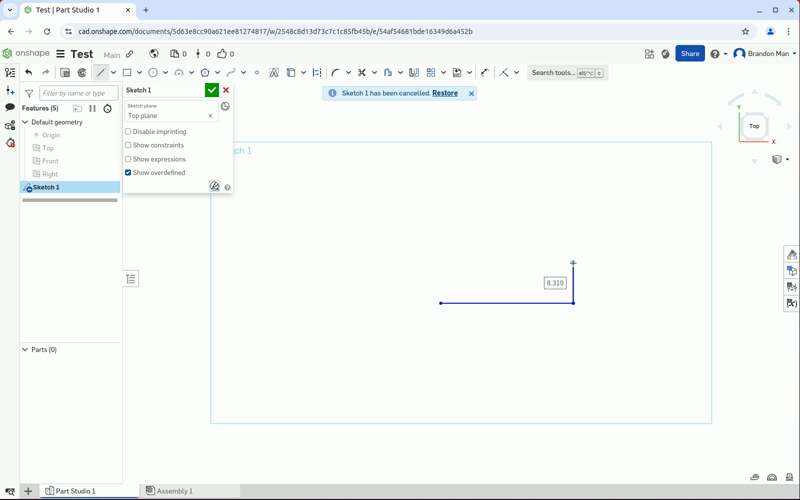
key_down(shift)
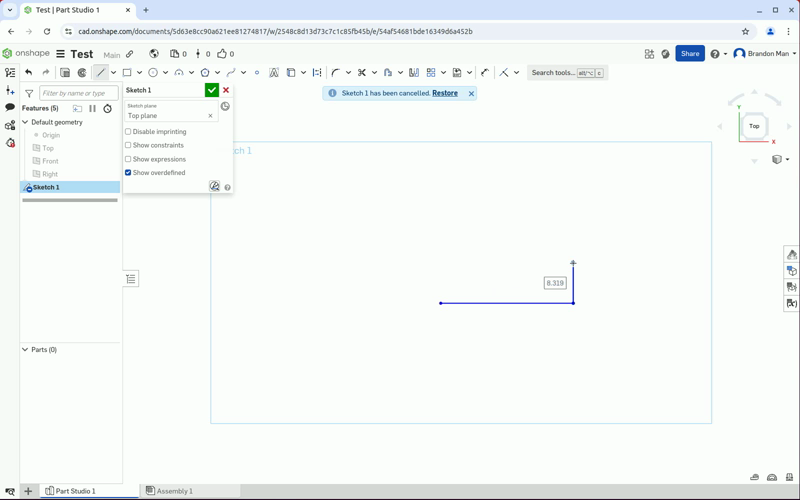
mouse_move(440, 262)
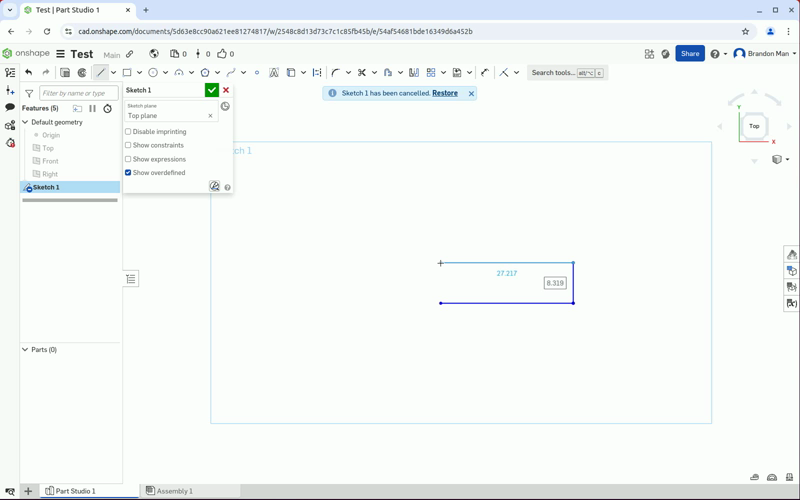
click(440, 262)
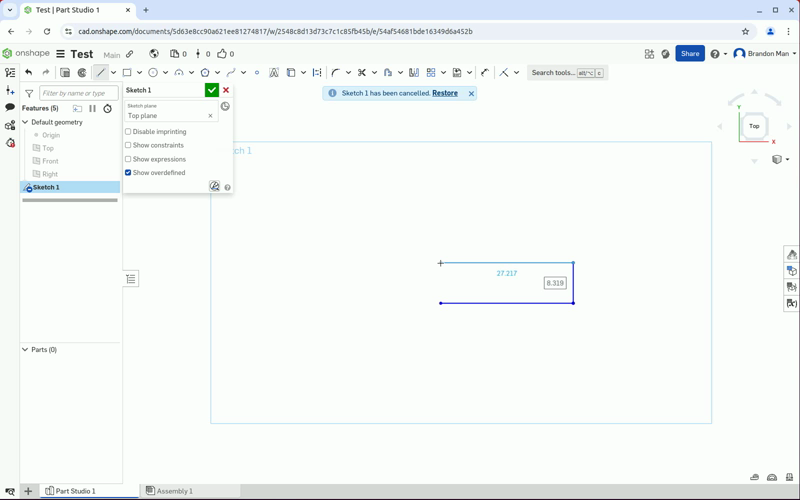
key_up(shift)
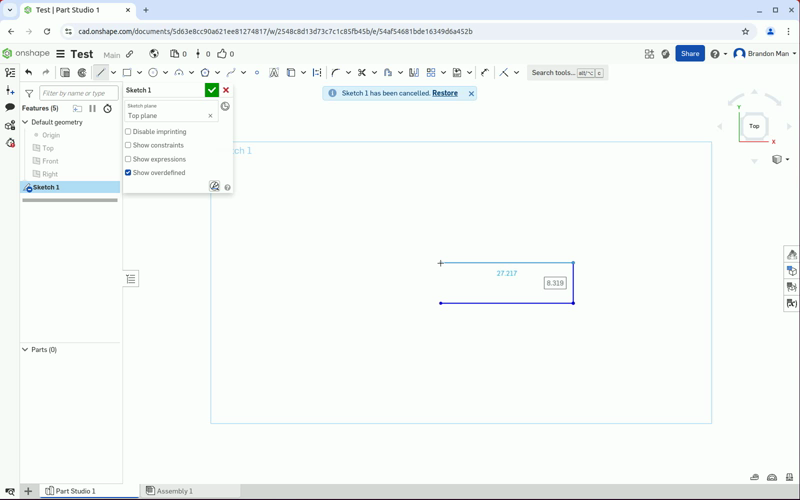
mouse_move(470, 262)
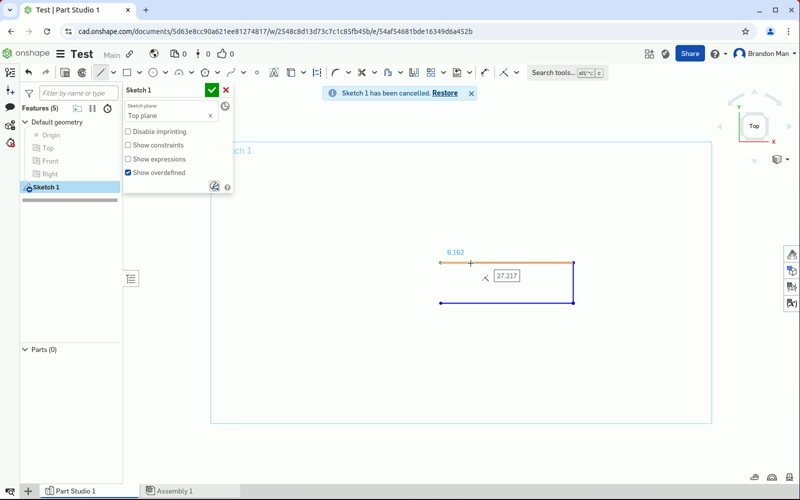
key_down(shift)
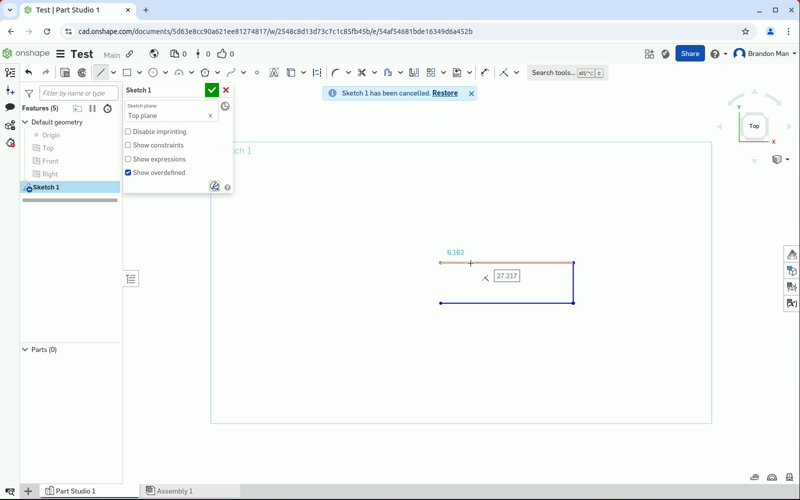
mouse_move(440, 303)
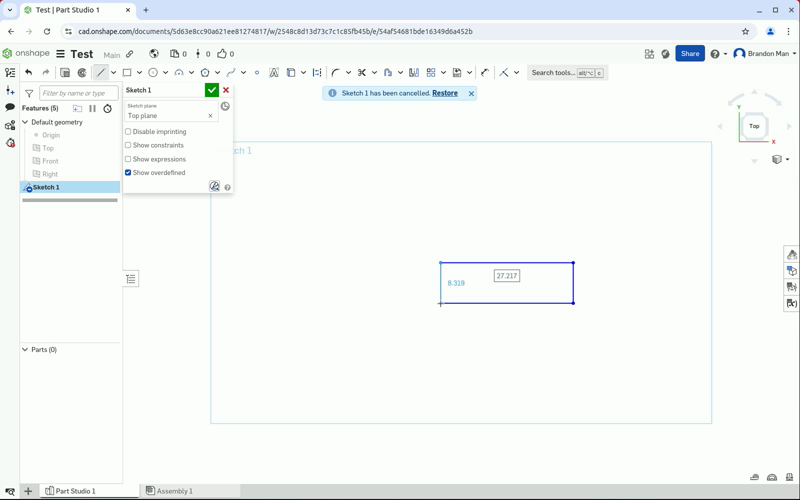
key_up(shift)
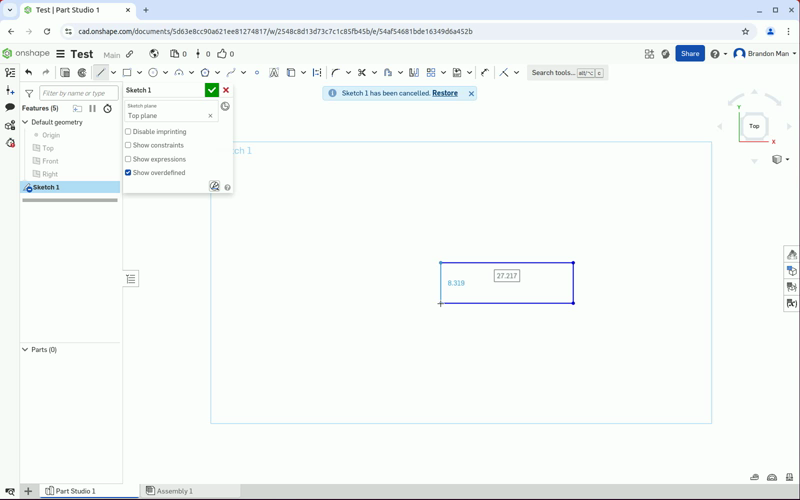
click(440, 303)
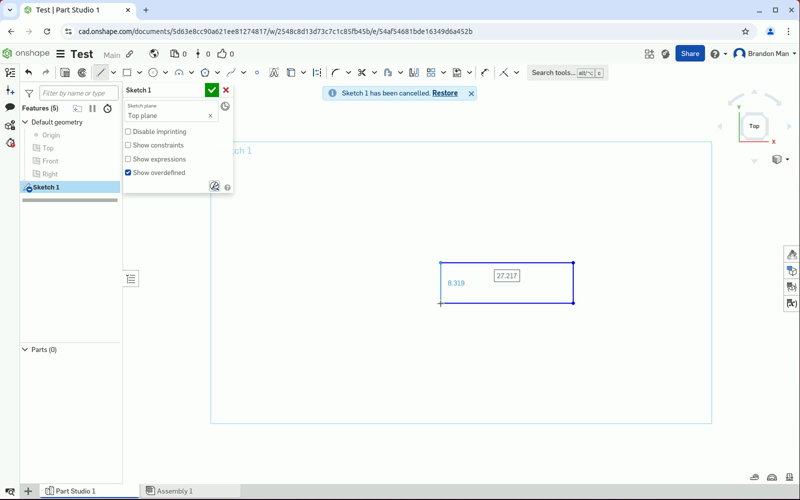
key(esc)
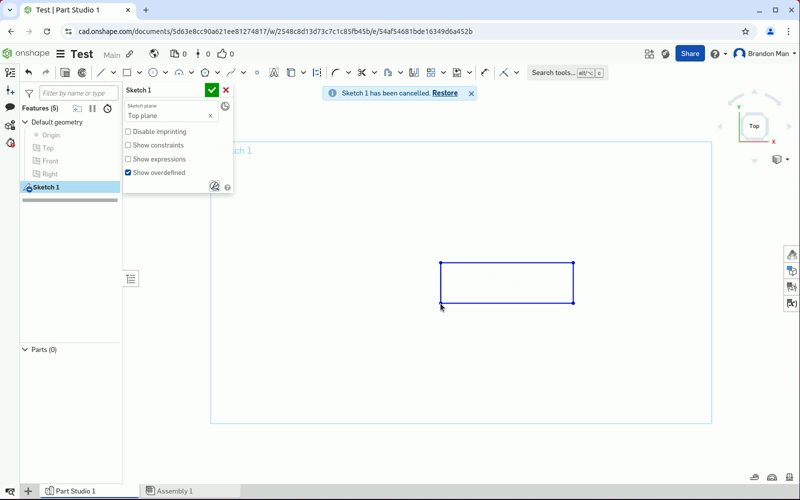
key(c)
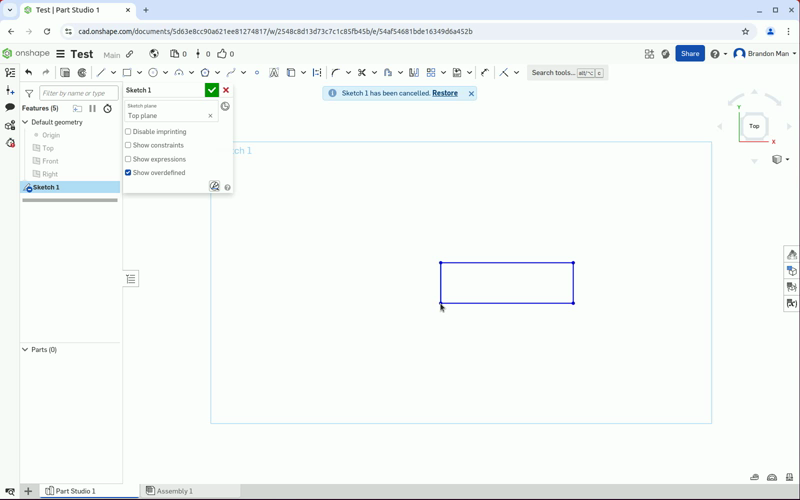
key_down(shift)
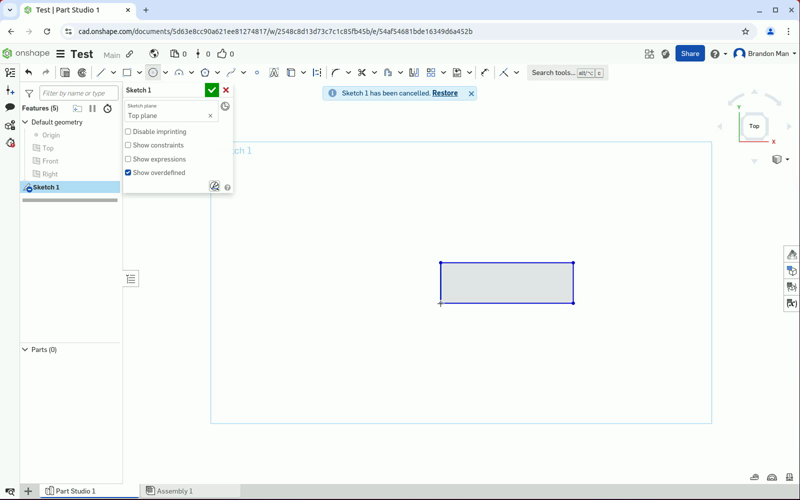
mouse_move(461, 282)
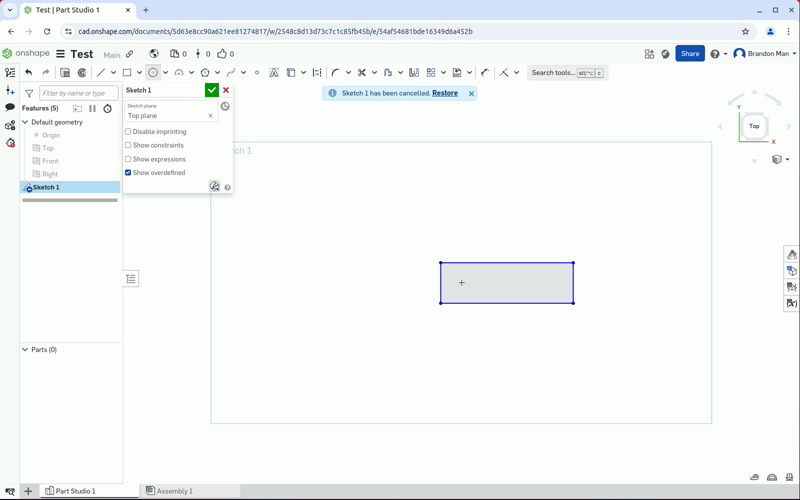
click(461, 282)
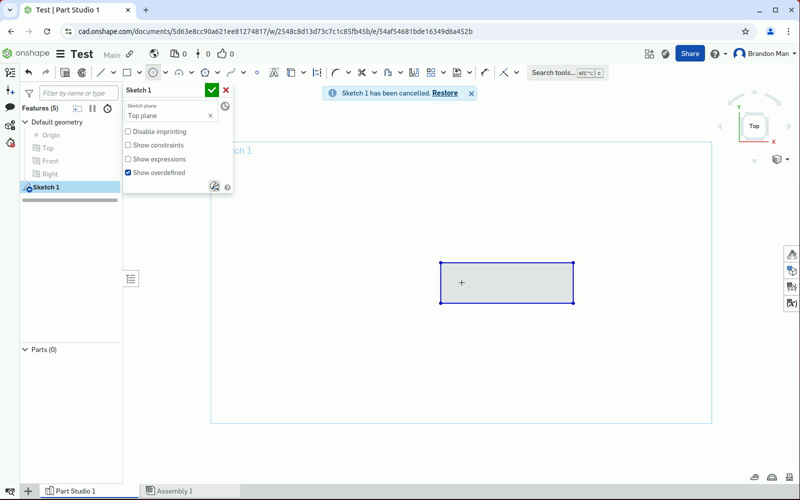
key_up(shift)
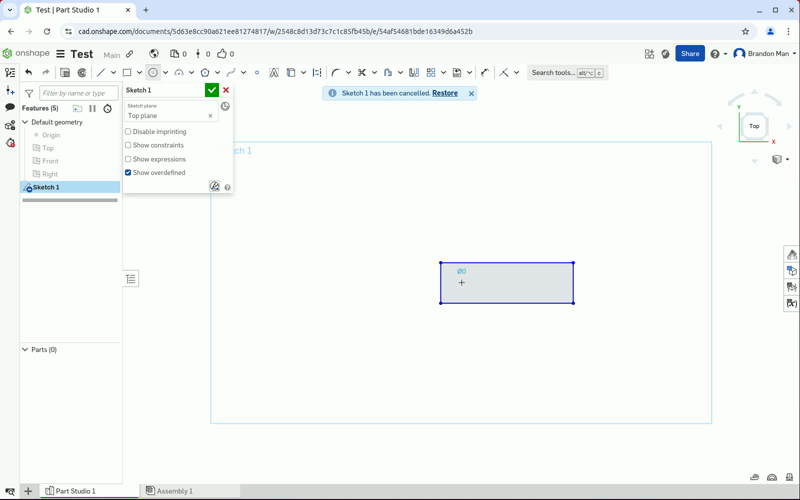
mouse_move(471, 282)
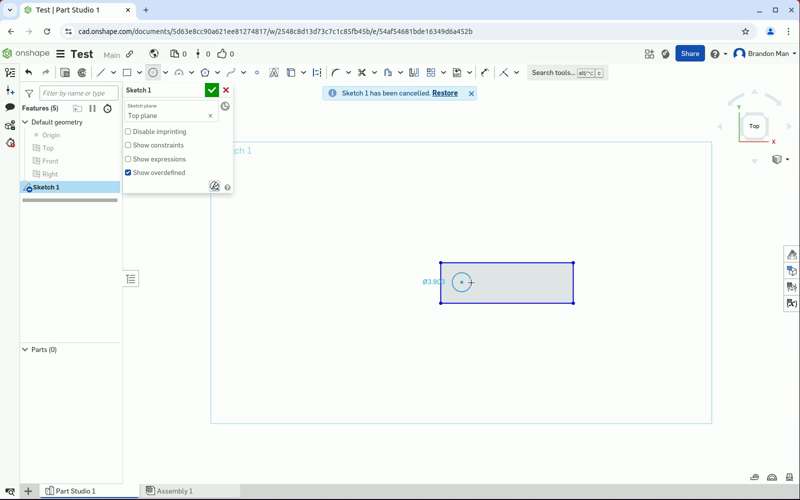
click(471, 282)
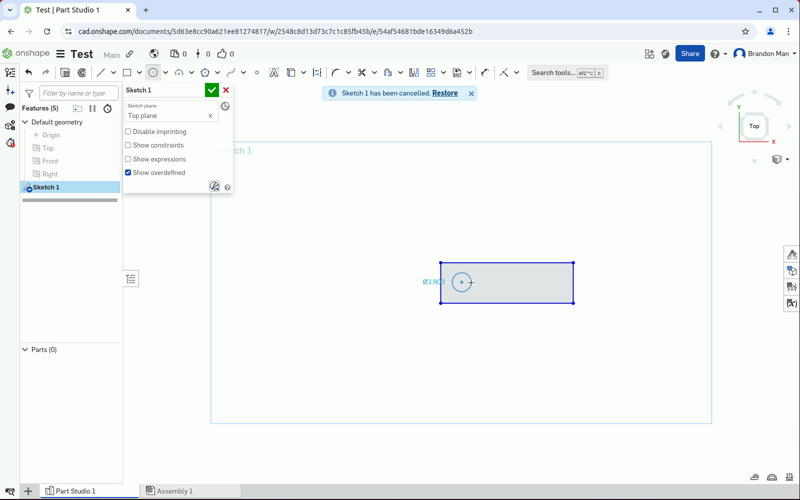
key(esc)
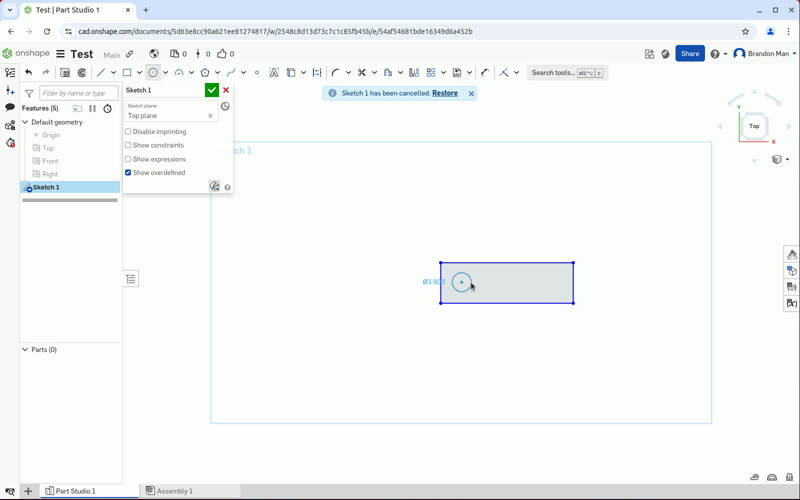
key(c)
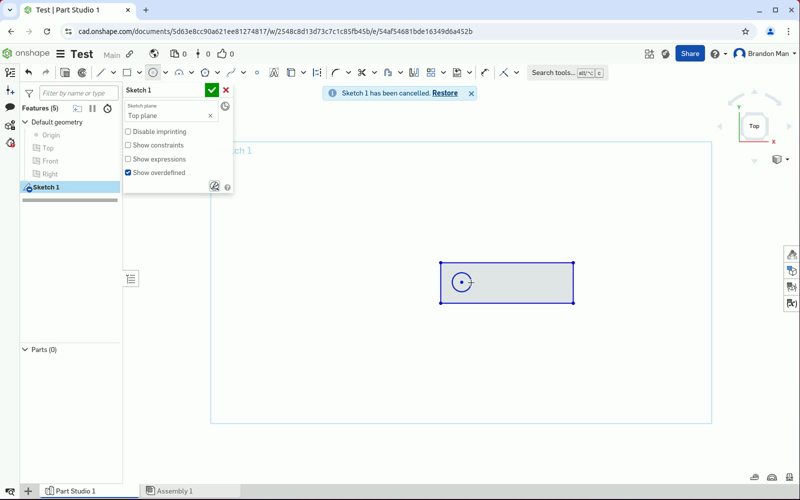
key_down(shift)
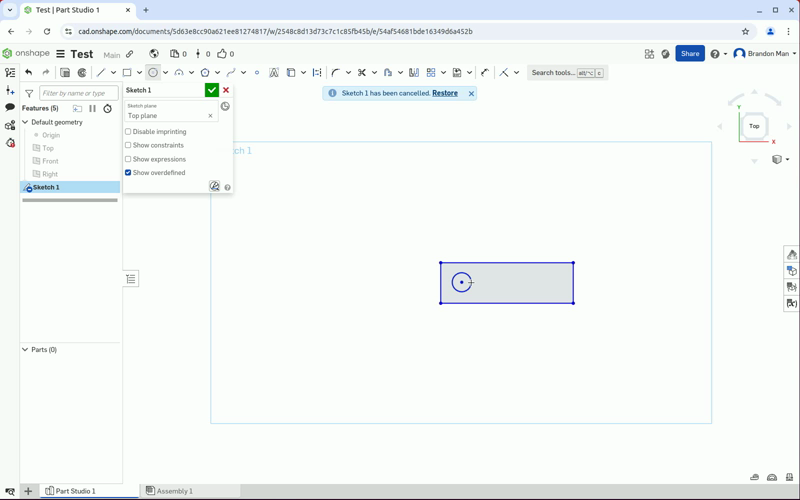
mouse_move(492, 282)
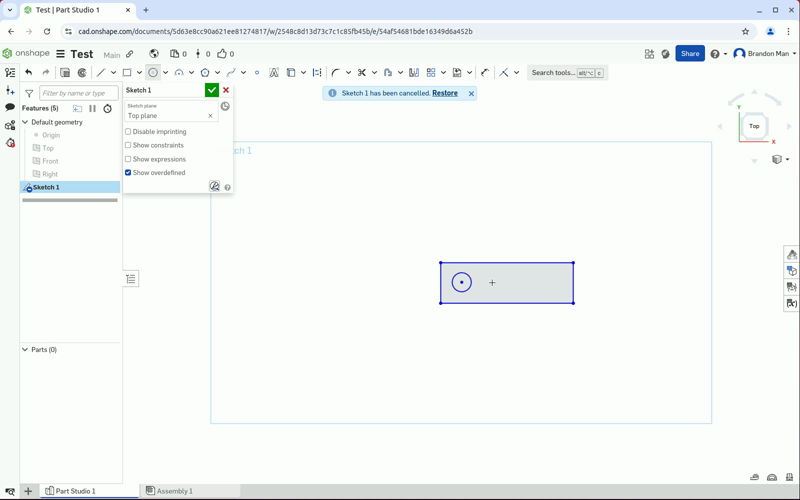
click(492, 282)
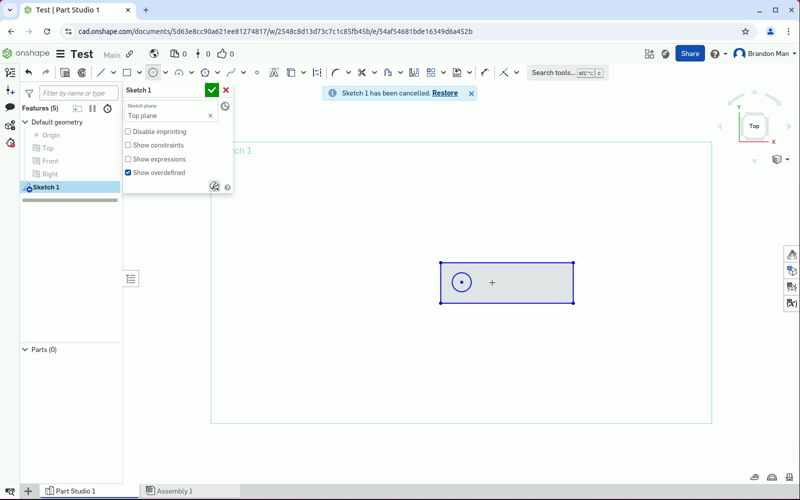
key_up(shift)
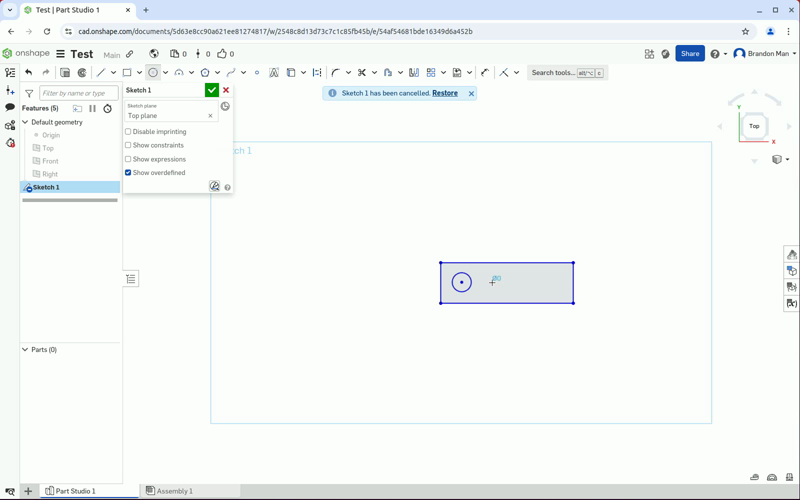
mouse_move(503, 282)
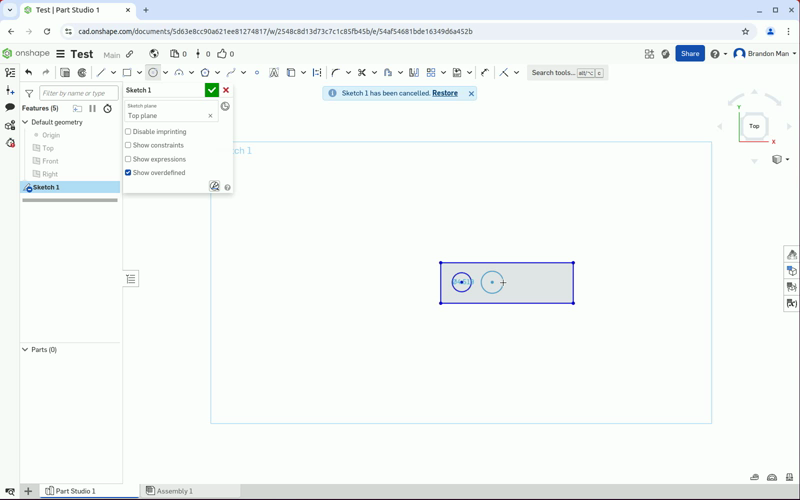
click(503, 282)
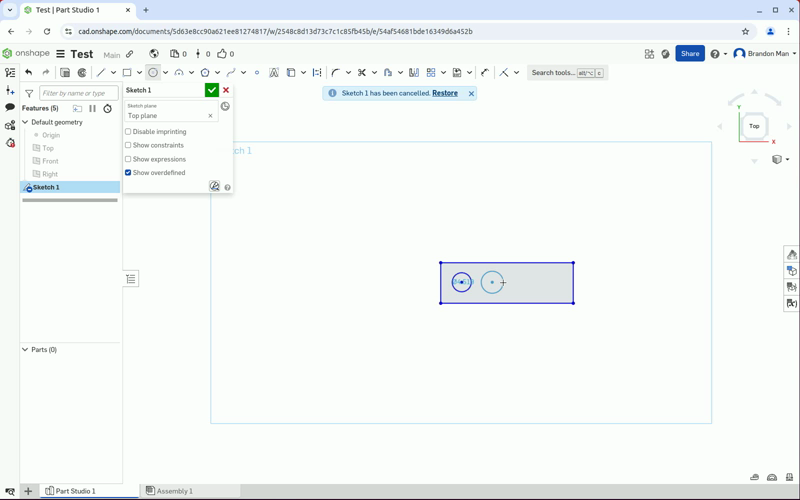
key(esc)
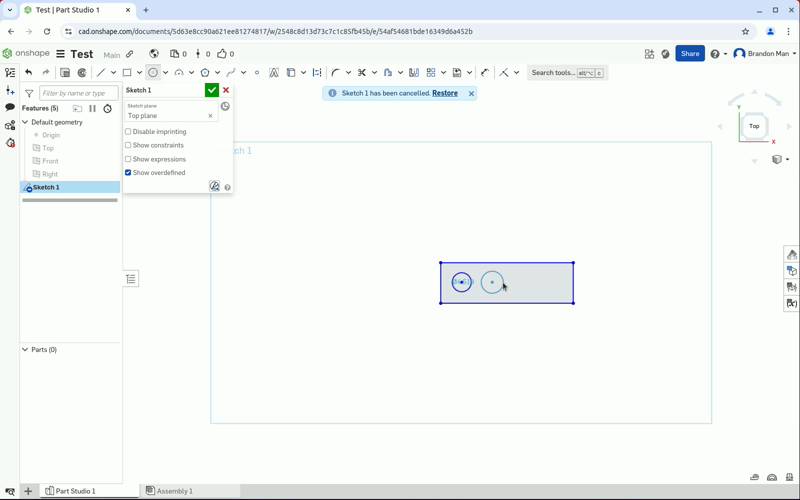
key(c)
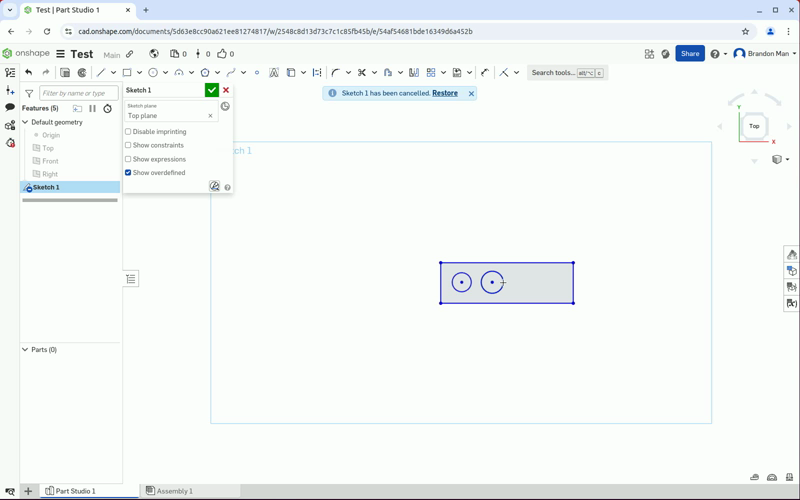
key_down(shift)
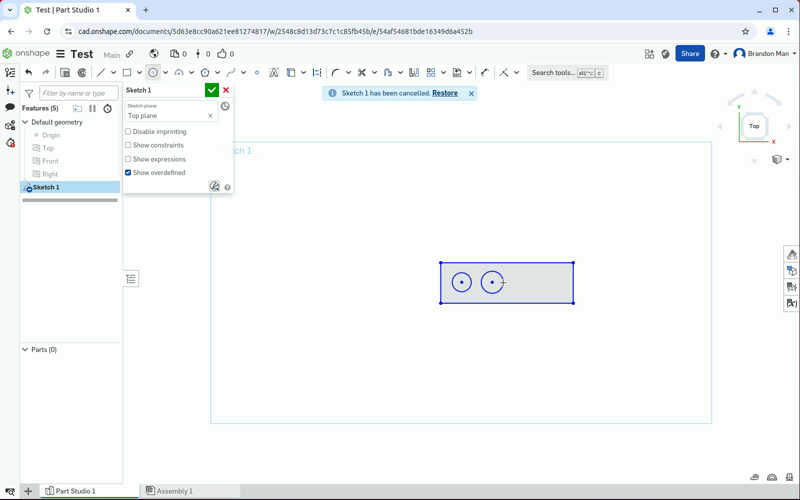
mouse_move(521, 282)
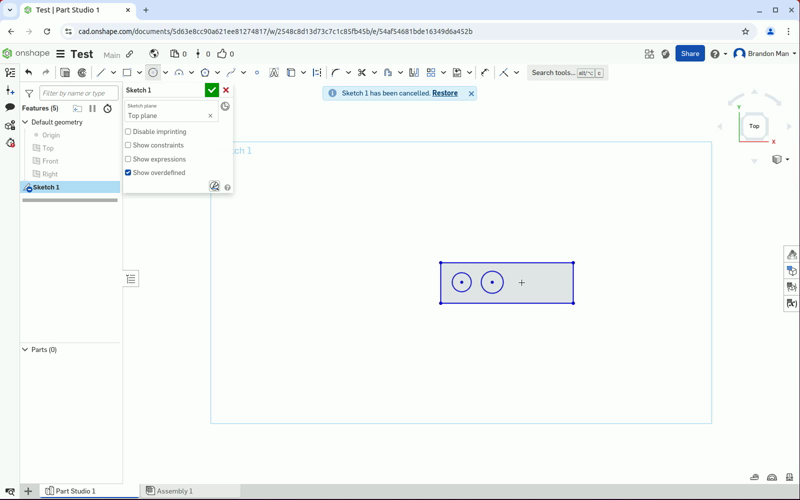
click(521, 282)
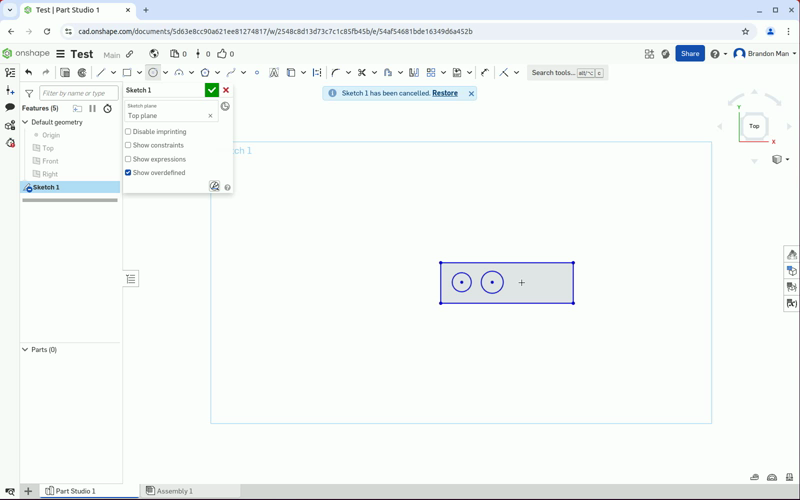
key_up(shift)
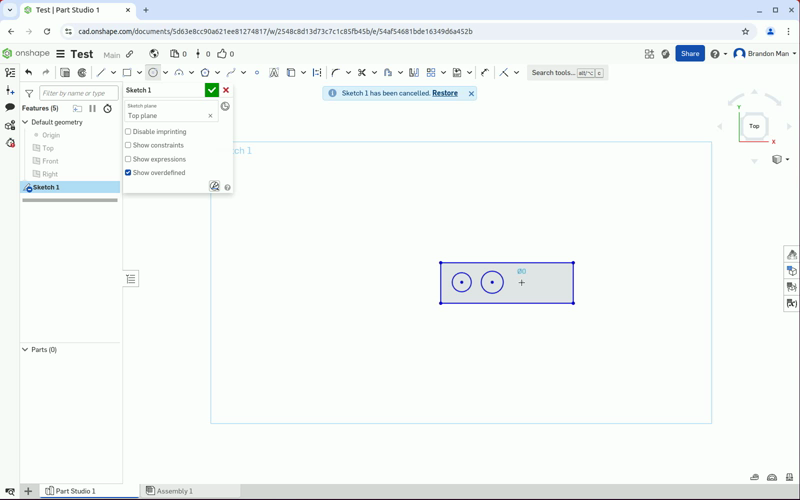
mouse_move(532, 282)
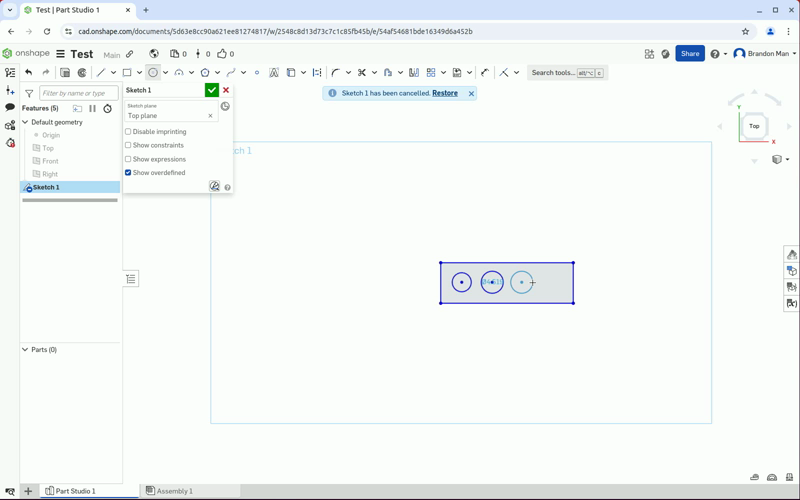
click(532, 282)
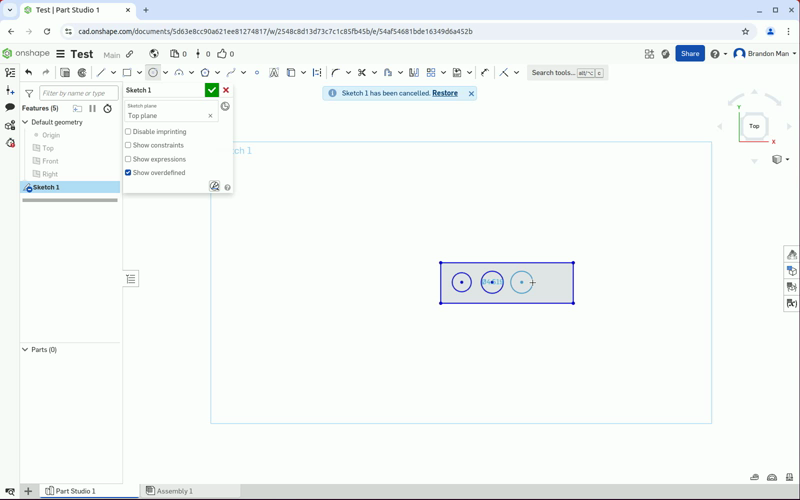
key(esc)
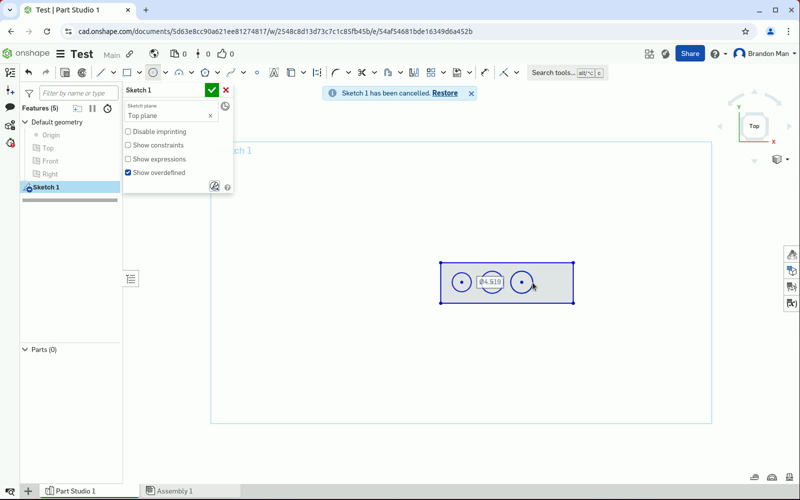
key(c)
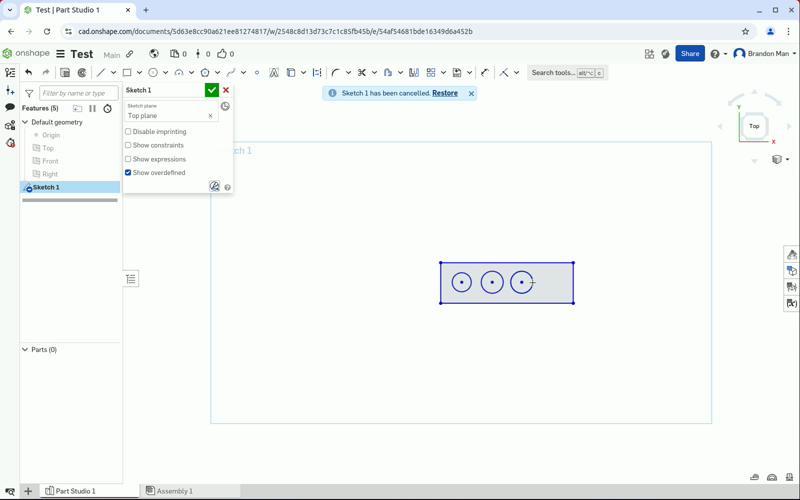
key_down(shift)
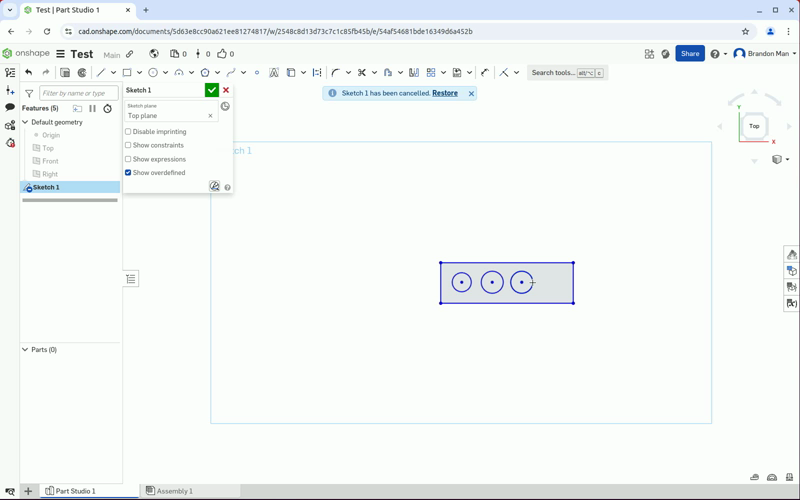
mouse_move(552, 282)
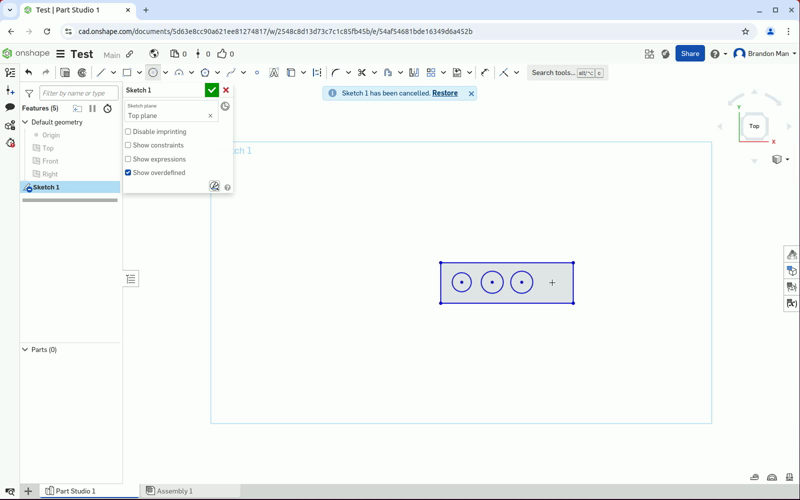
click(552, 282)
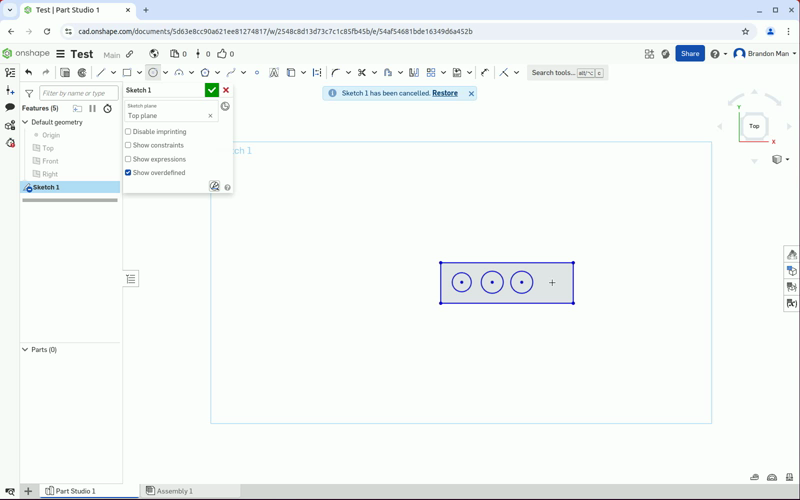
key_up(shift)
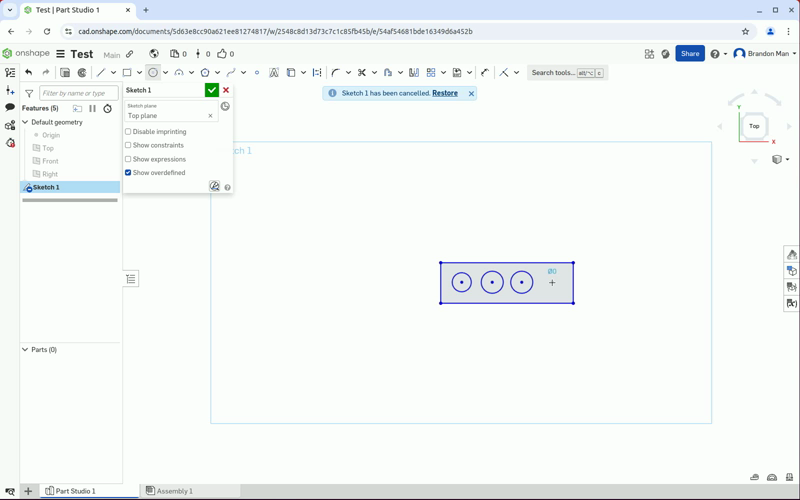
mouse_move(563, 282)
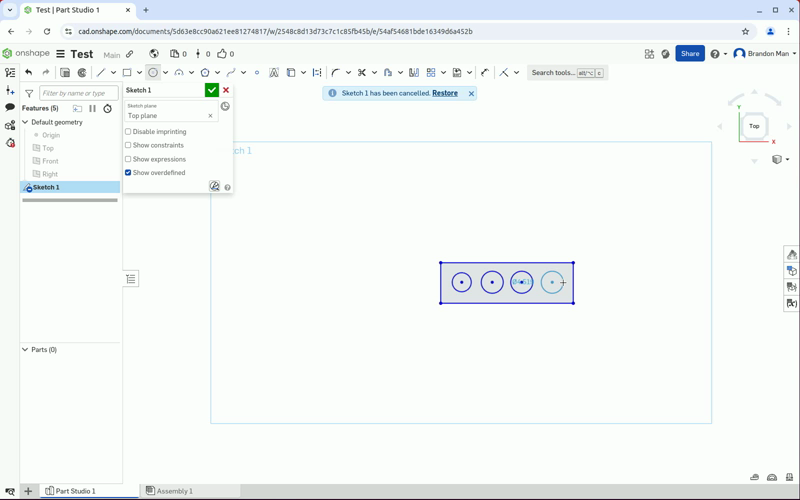
click(563, 282)
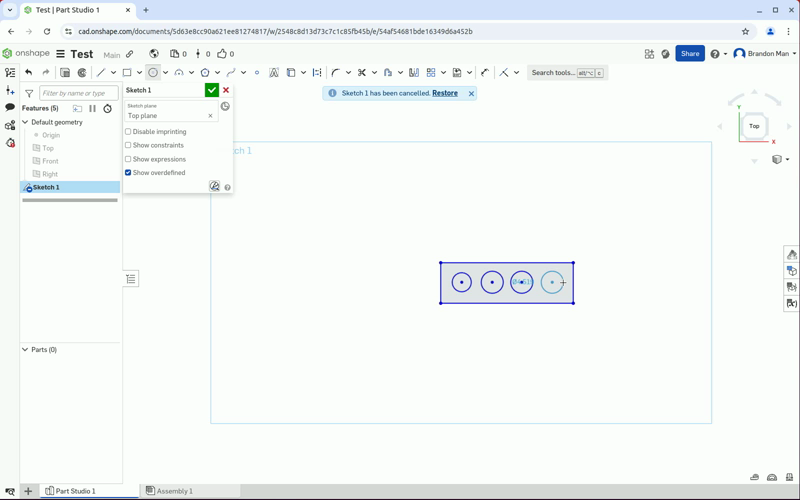
key(esc)
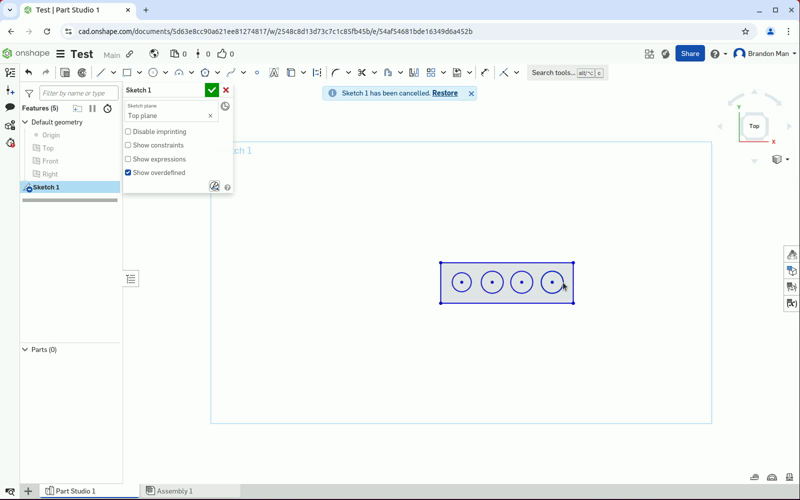
mouse_move(533, 294)
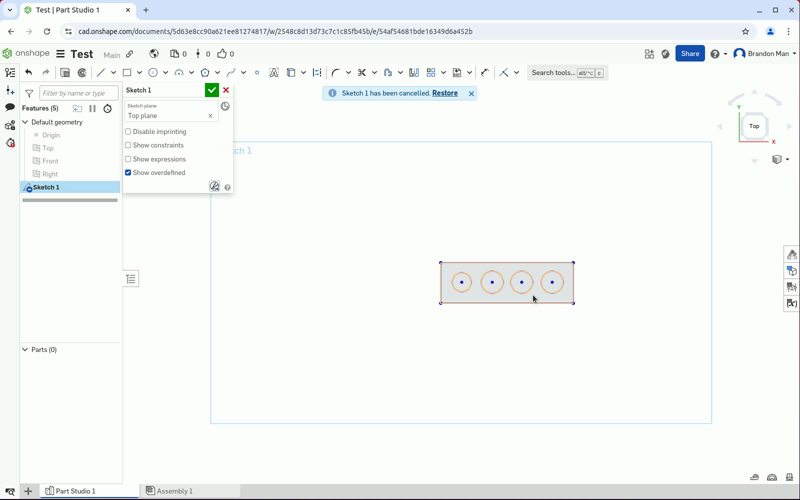
click(533, 294)
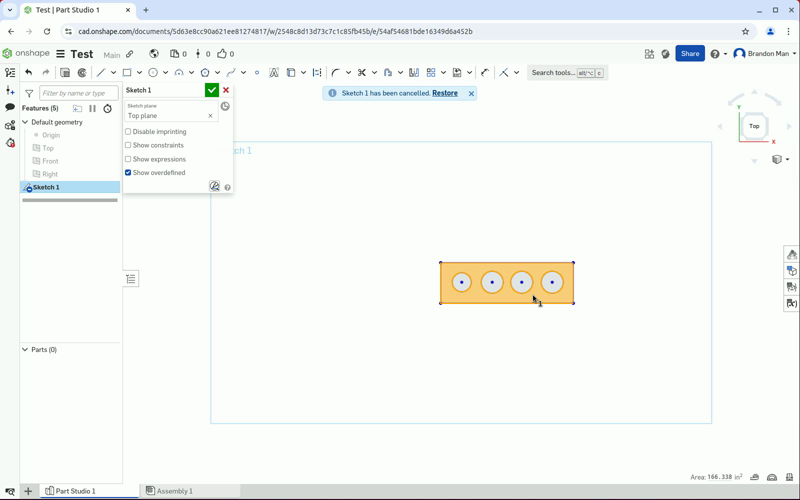
mouse_move(73, 352)
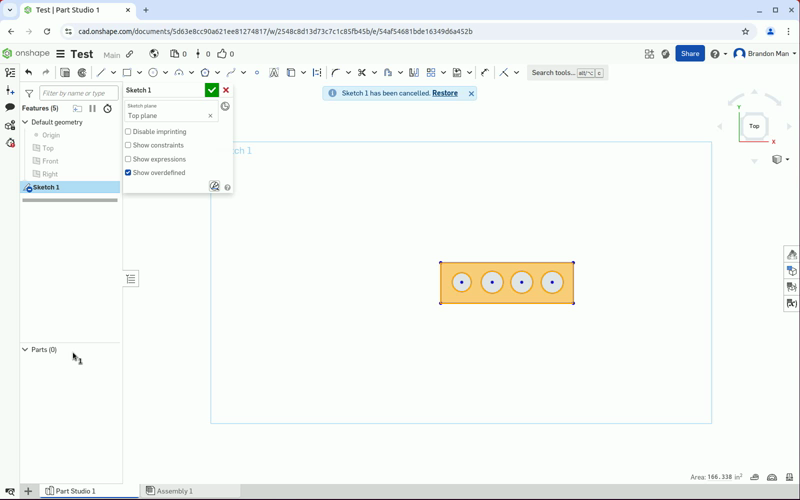
key(shift+y)
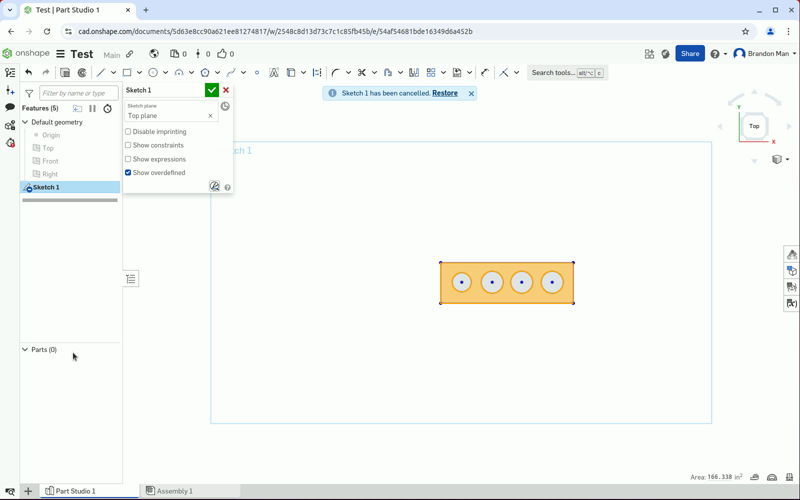
key(shift+e)
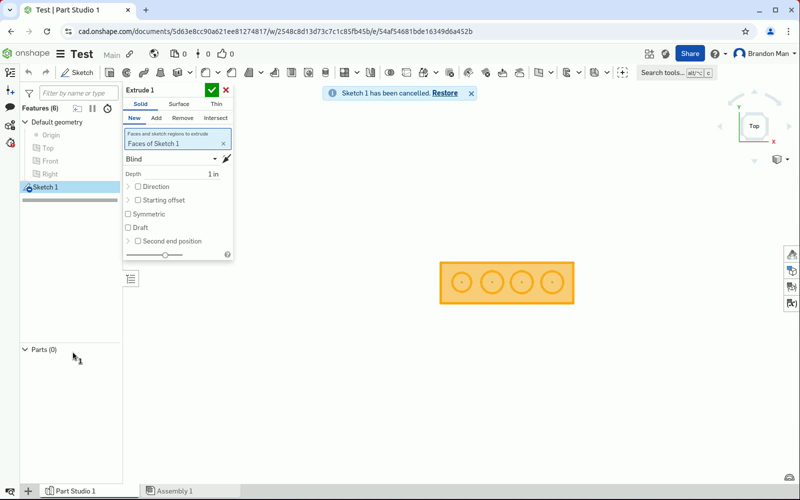
mouse_move(143, 106)
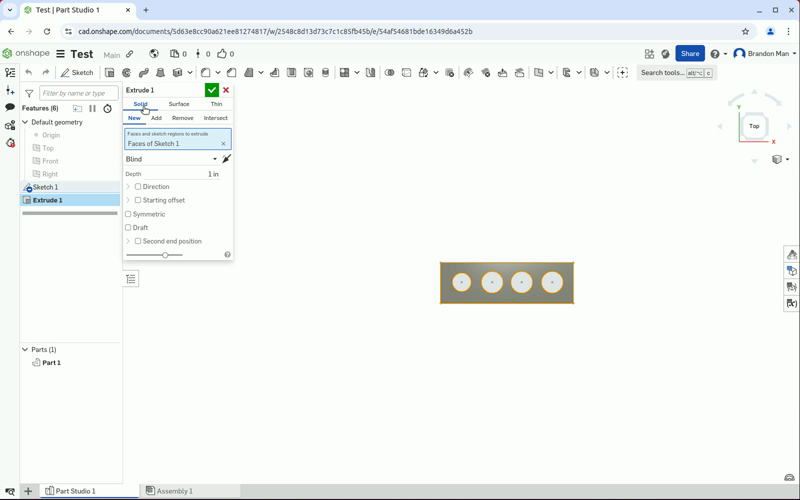
click(143, 106)
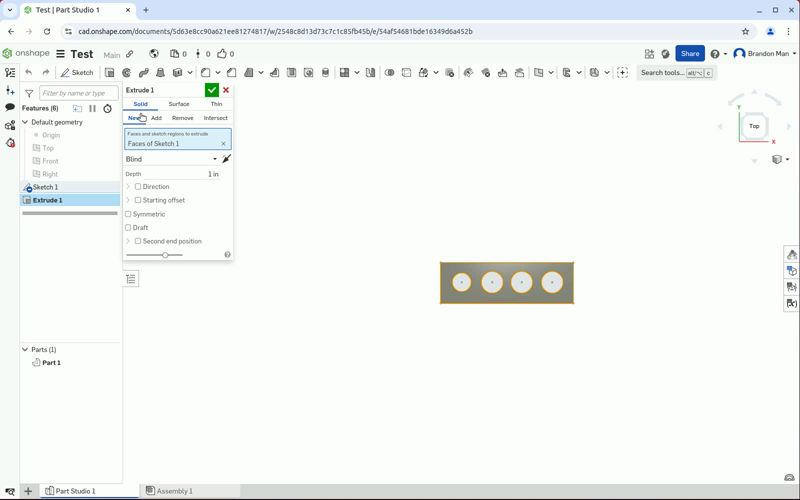
mouse_move(137, 120)
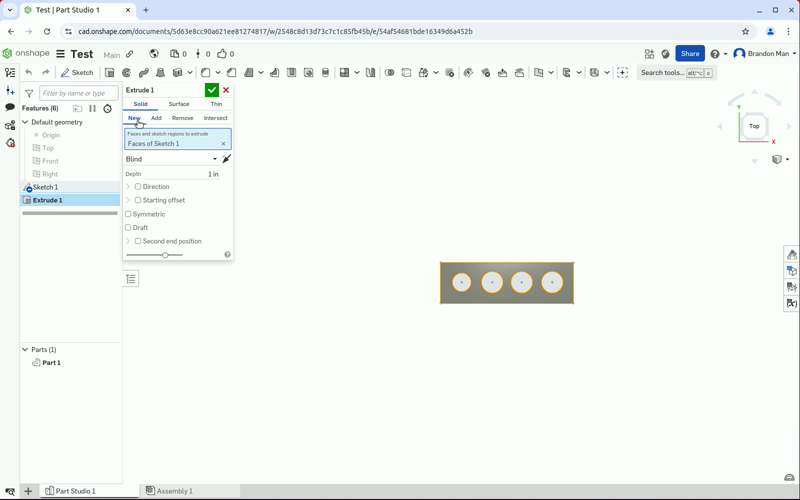
click(137, 120)
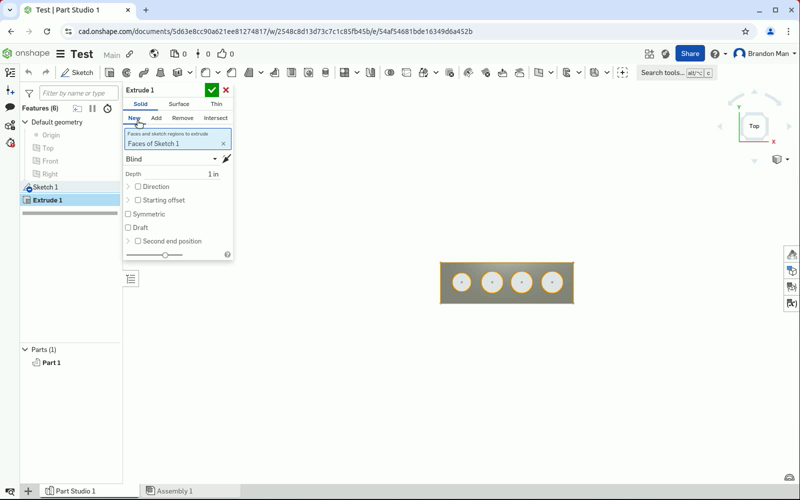
key(tab, 4)
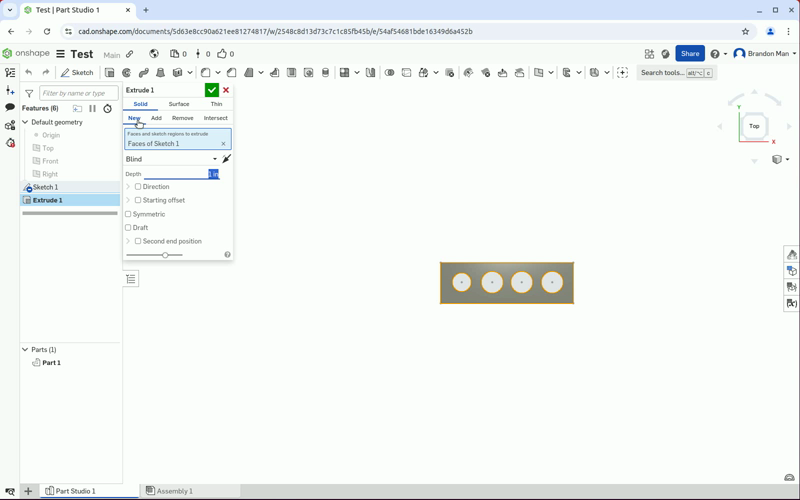
text(6.258)
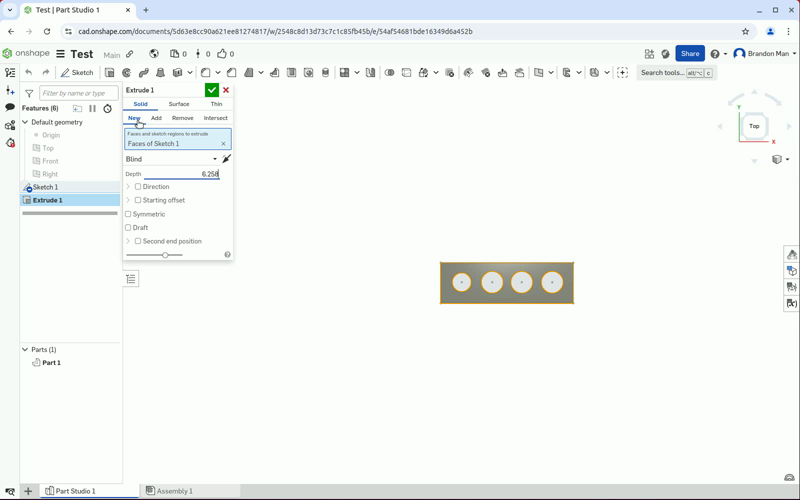
key(enter)
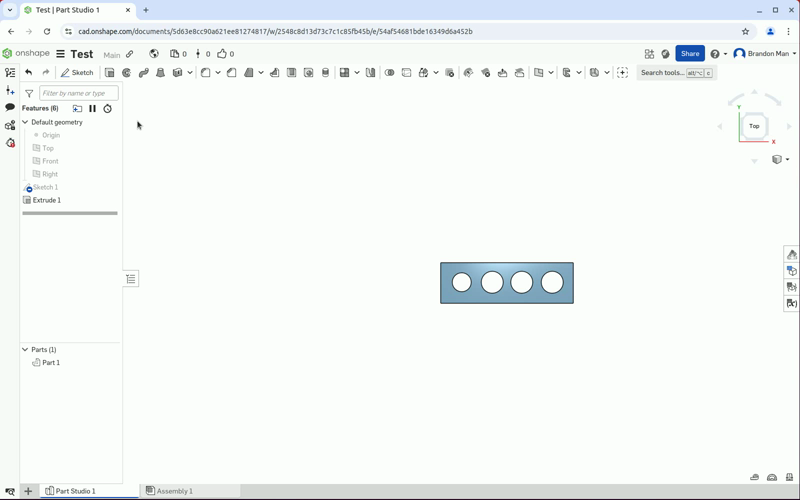
key(shift+h)
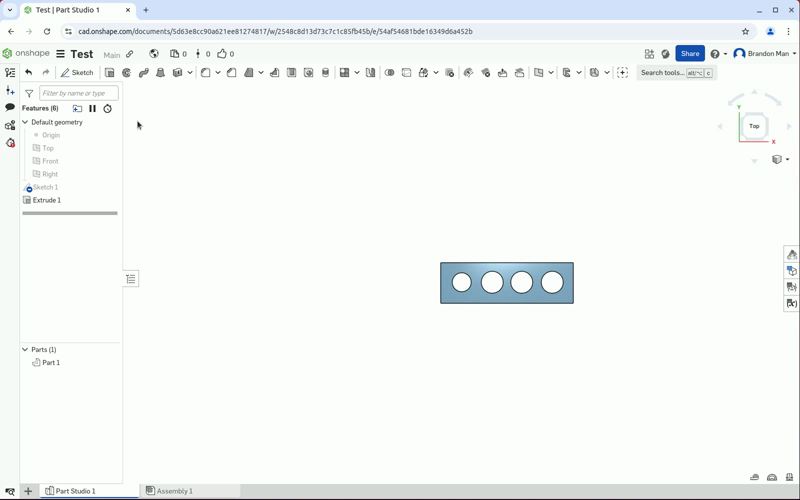
key(shift+h)
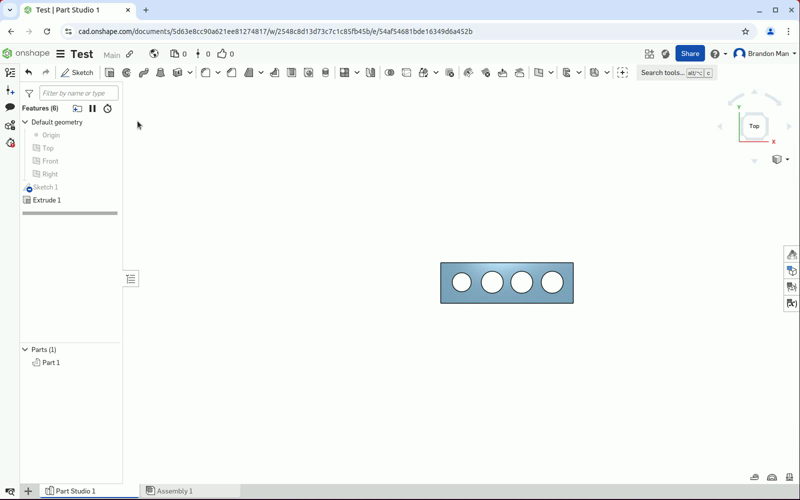
mouse_move(73, 189)
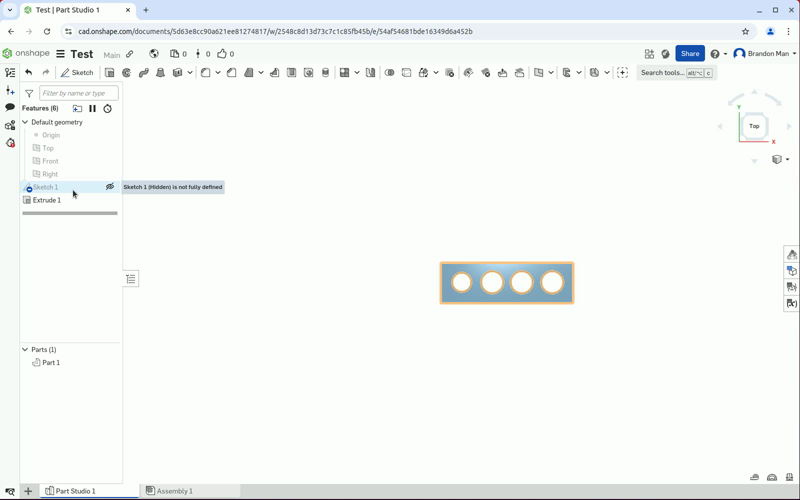
click(73, 189)
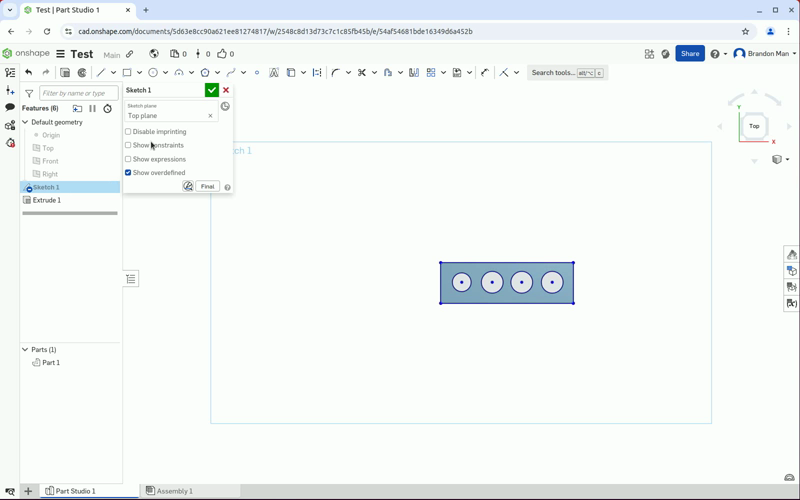
mouse_move(229, 92)
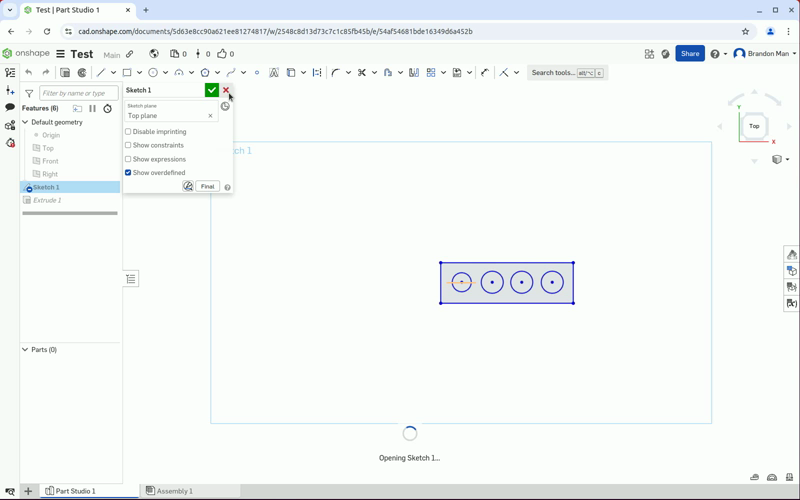
click(229, 92)
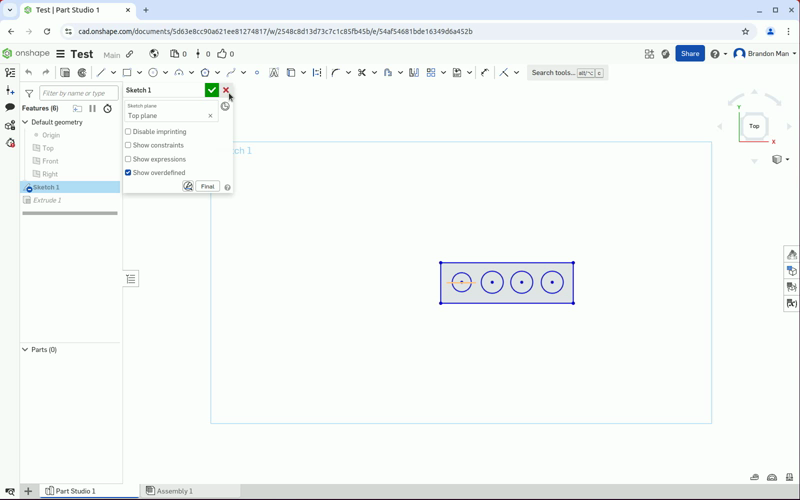
key(shift+s)
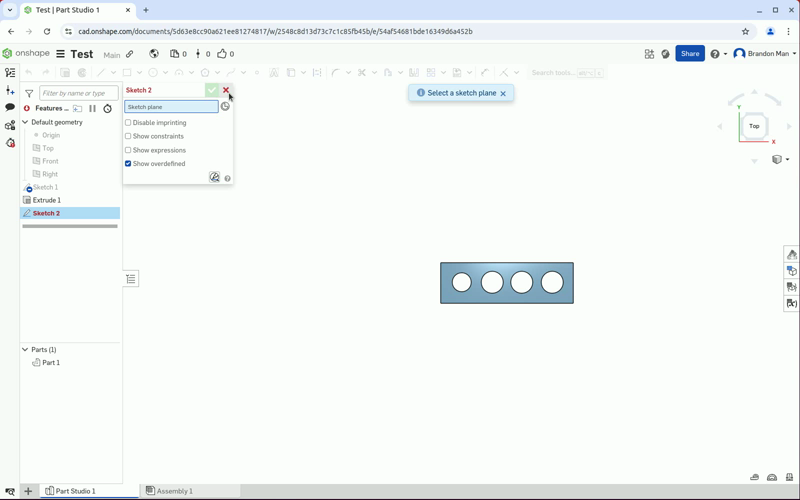
mouse_move(73, 150)
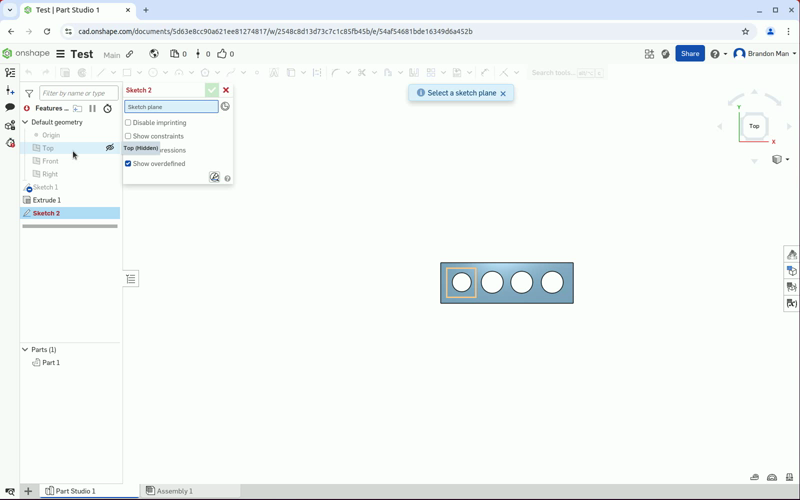
click(73, 150)
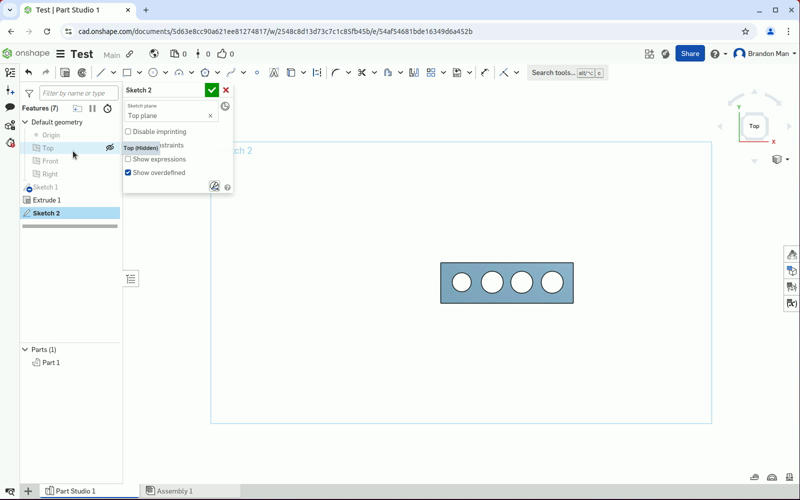
mouse_move(73, 352)
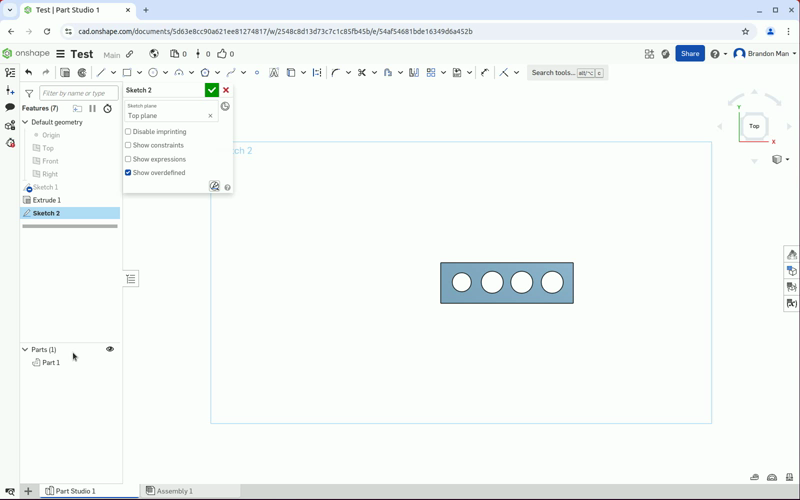
key(y)
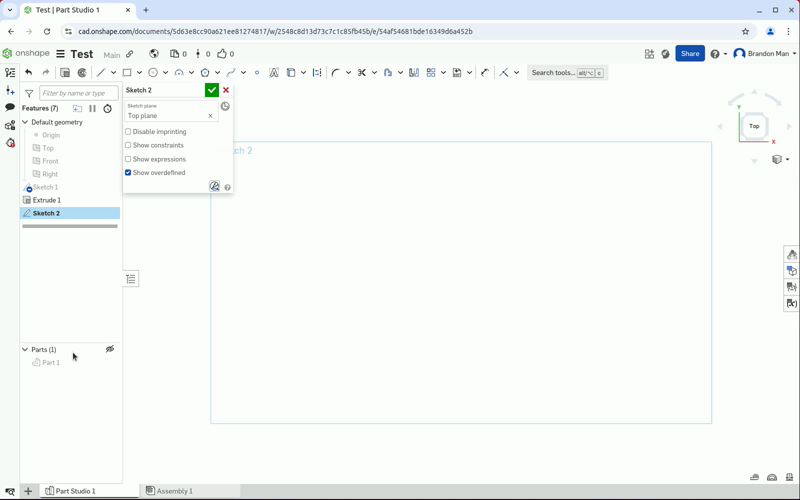
key(c)
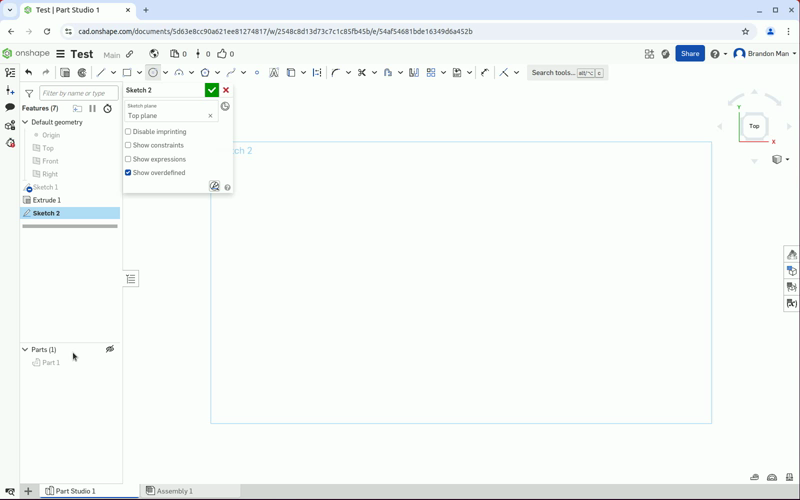
key_down(shift)
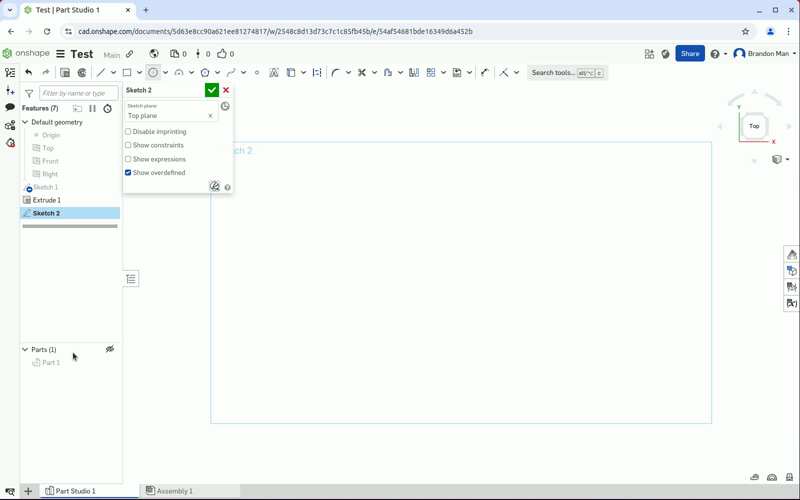
mouse_move(460, 282)
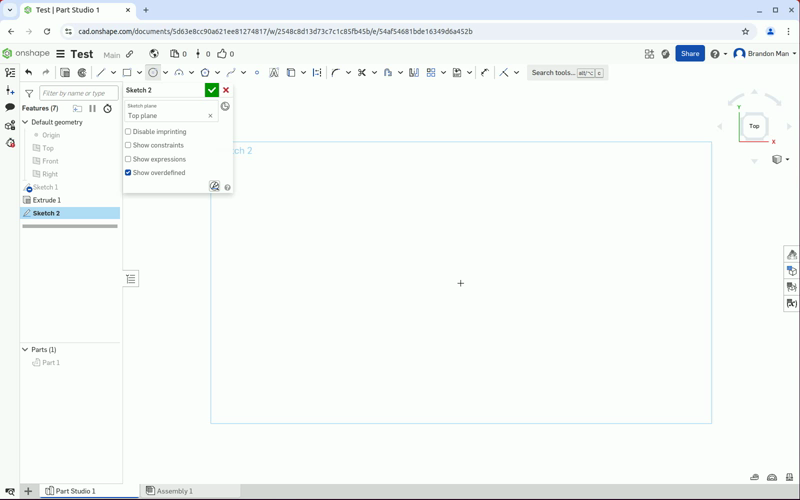
click(460, 282)
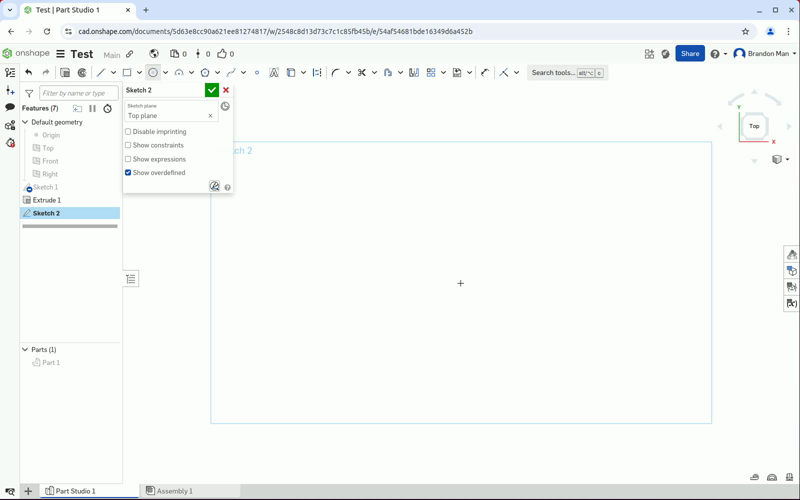
key_up(shift)
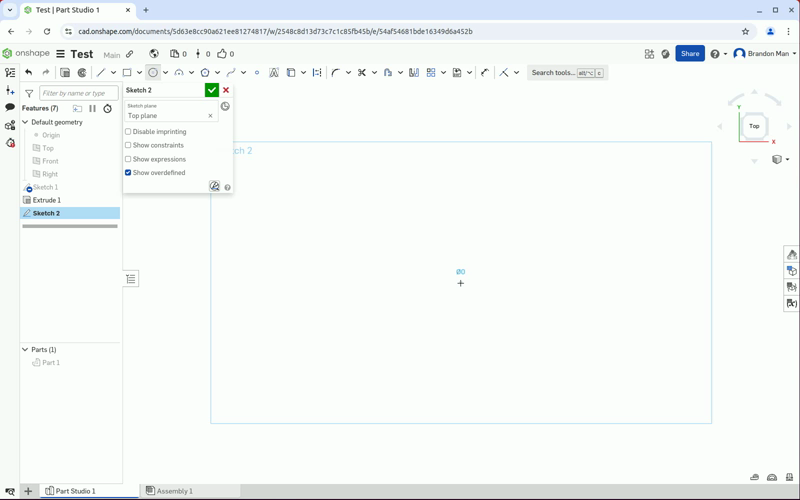
mouse_move(471, 282)
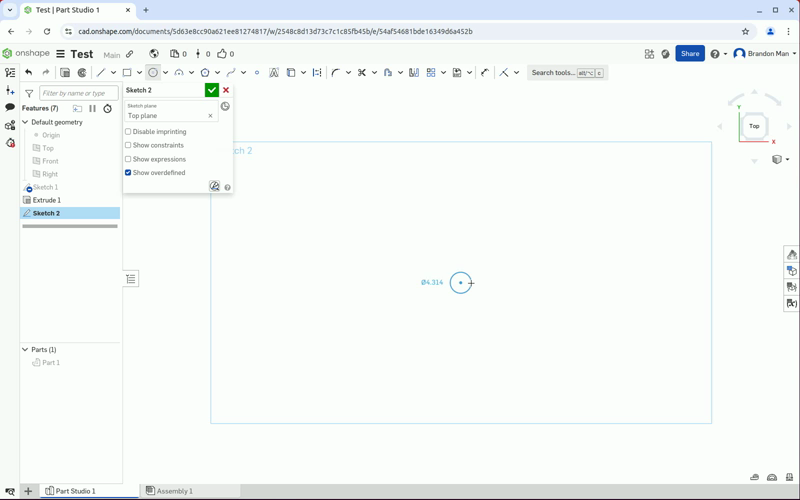
click(471, 282)
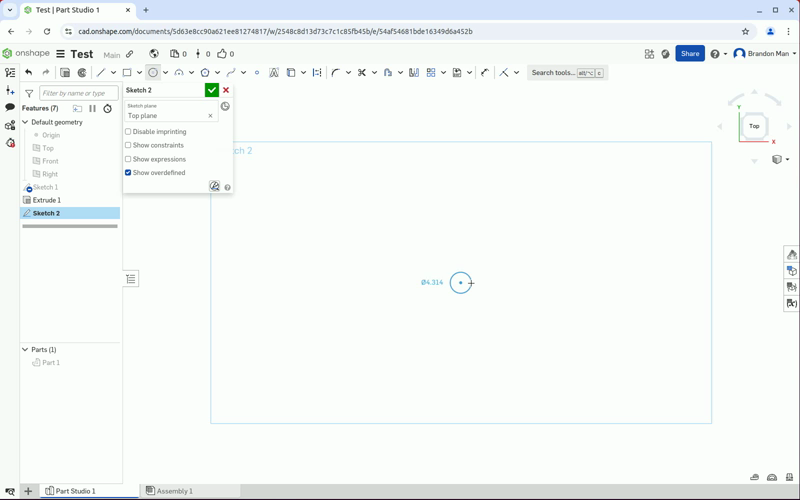
key(esc)
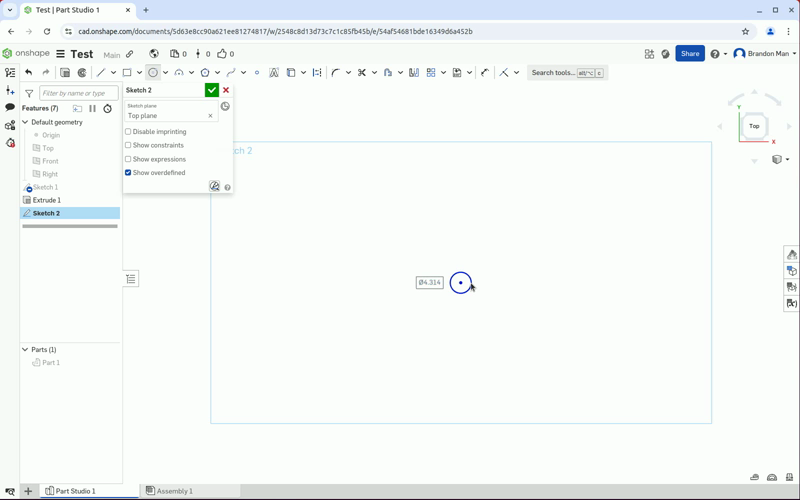
mouse_move(459, 290)
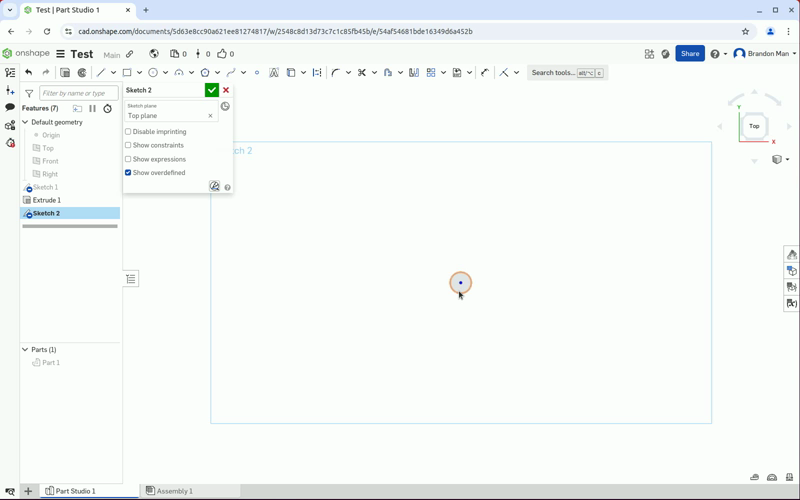
scroll(6)
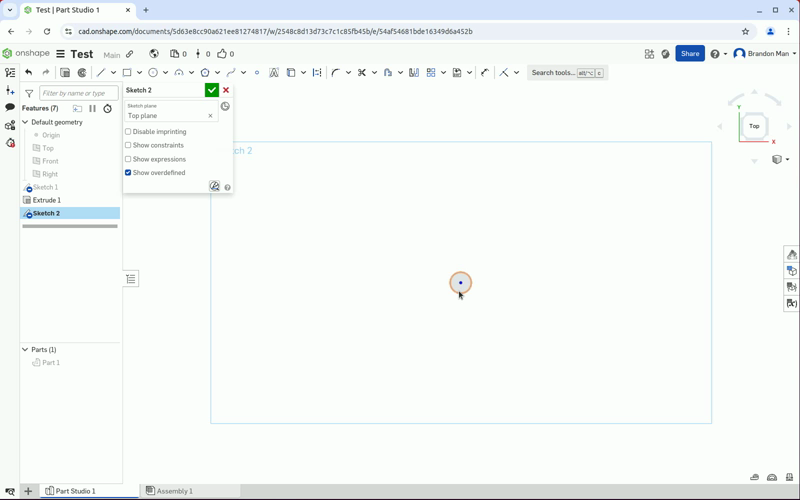
scroll(6)
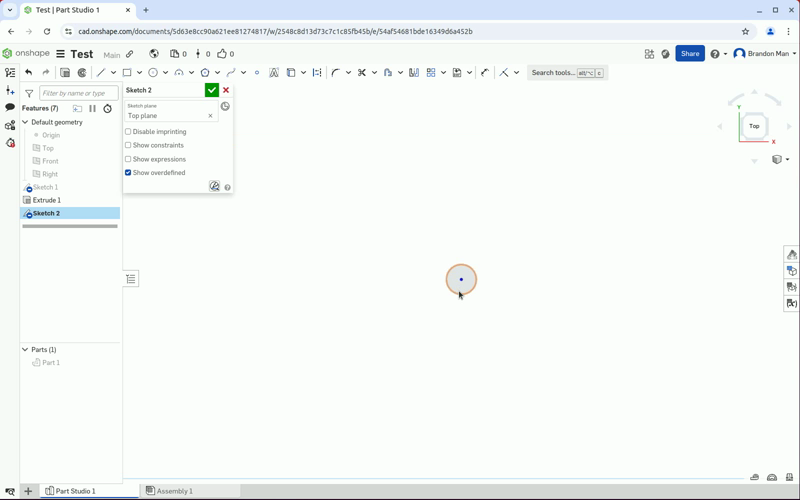
scroll(6)
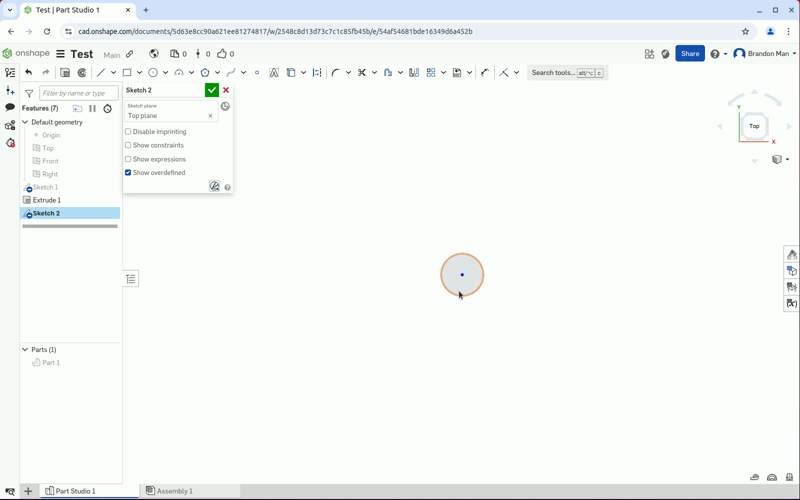
scroll(6)
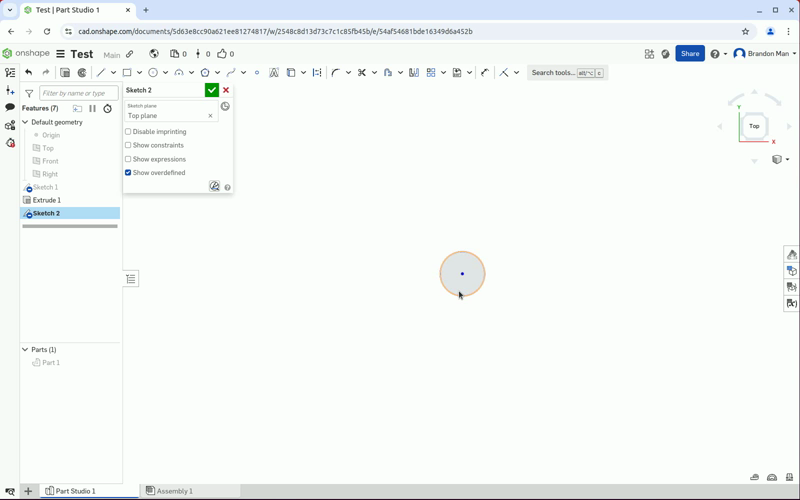
scroll(6)
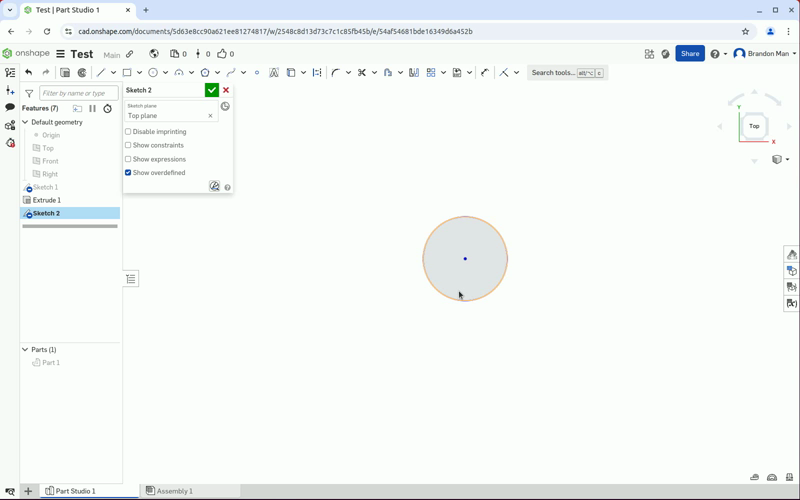
scroll(6)
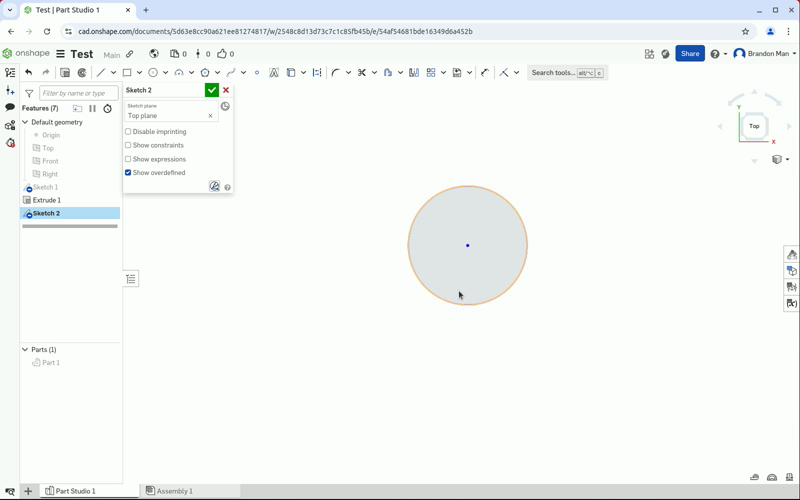
scroll(6)
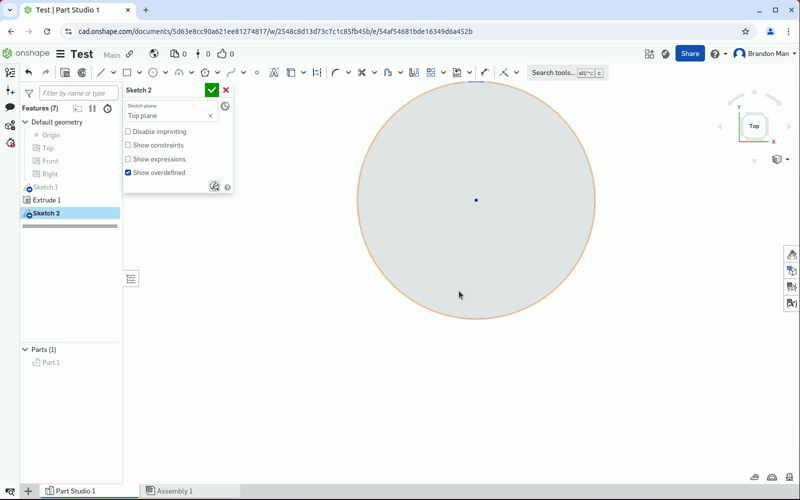
click(459, 290)
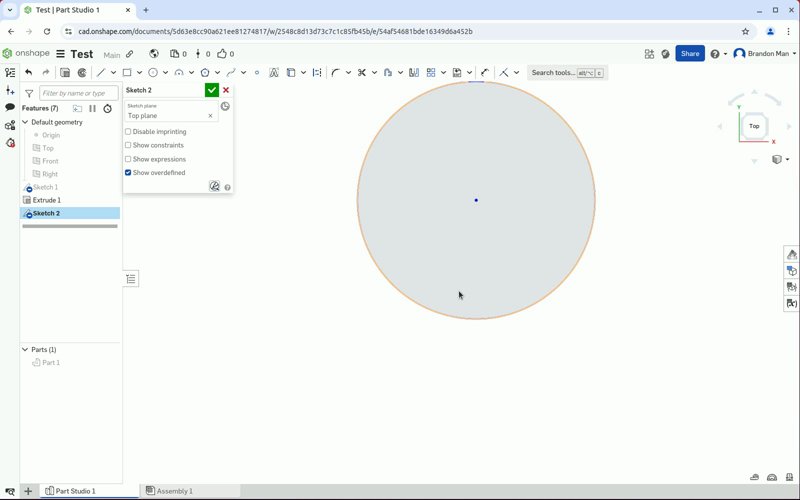
scroll(-6)
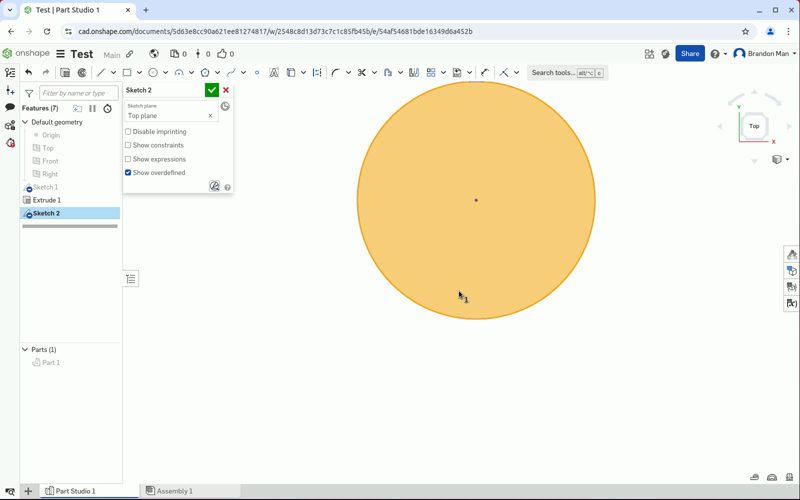
scroll(-6)
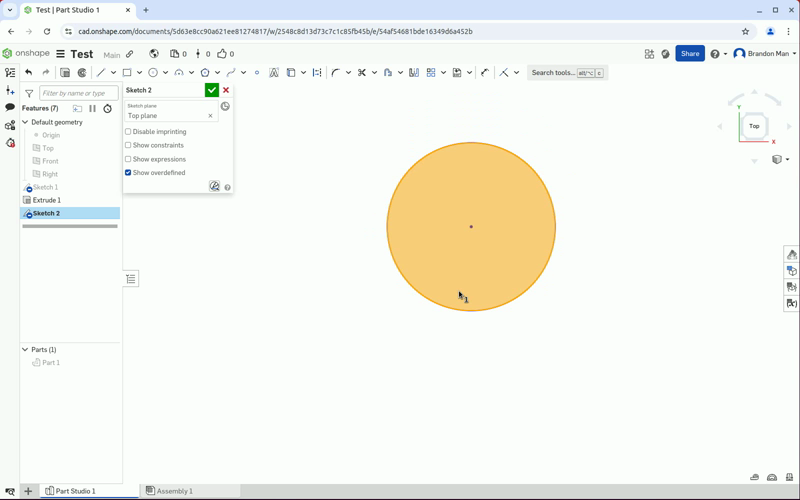
scroll(-6)
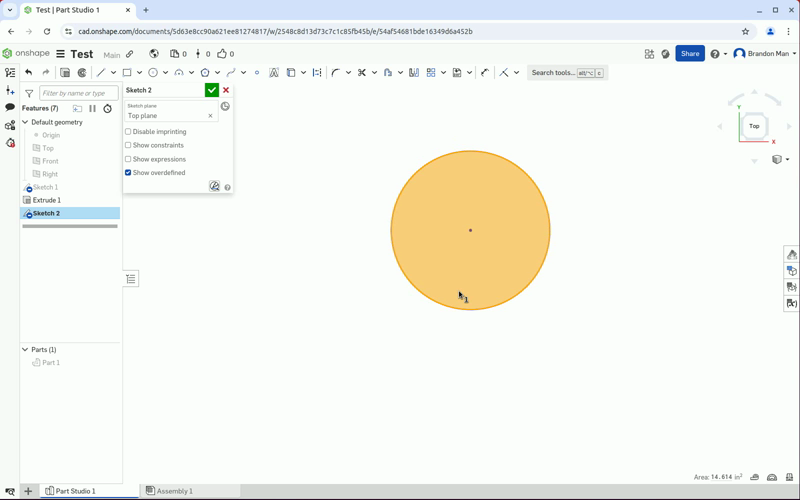
scroll(-6)
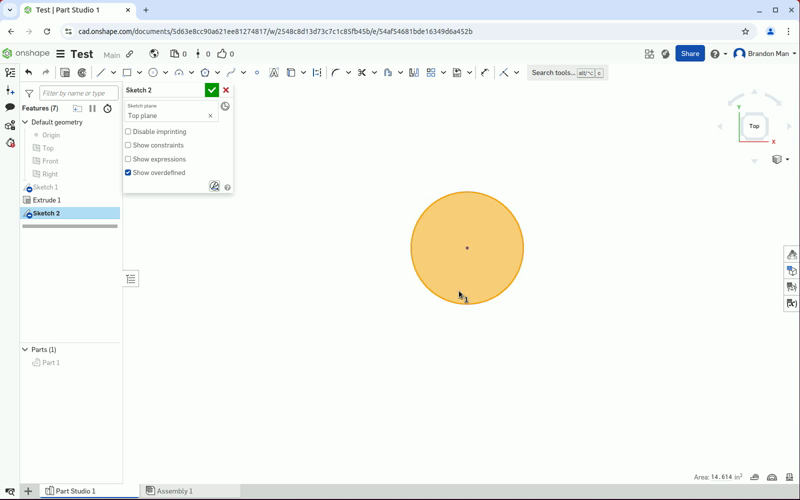
scroll(-6)
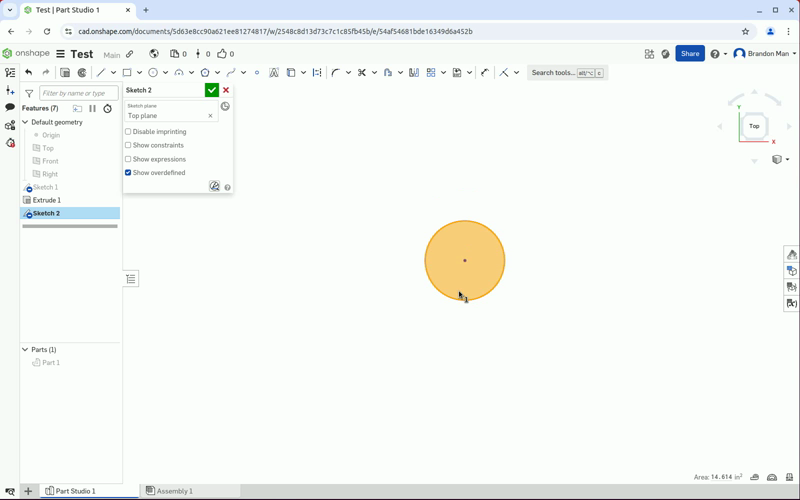
scroll(-6)
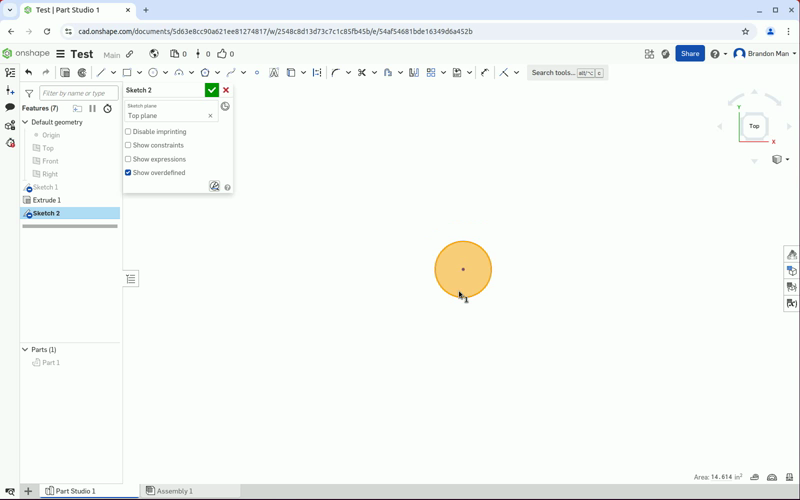
scroll(-6)
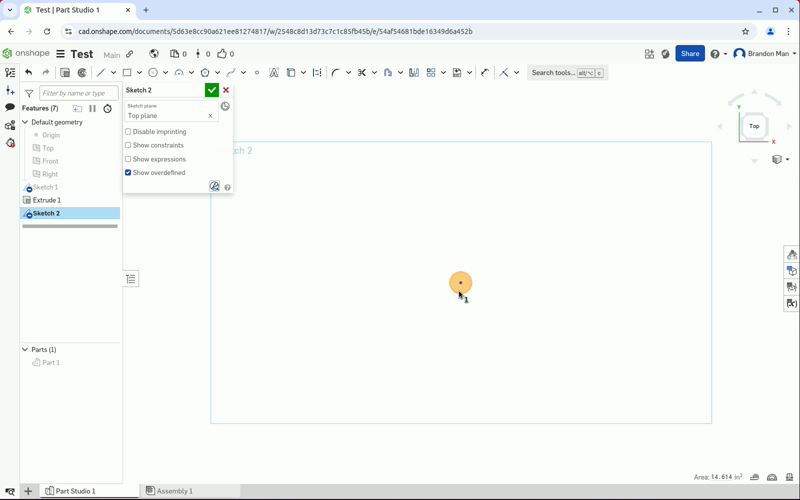
mouse_move(73, 352)
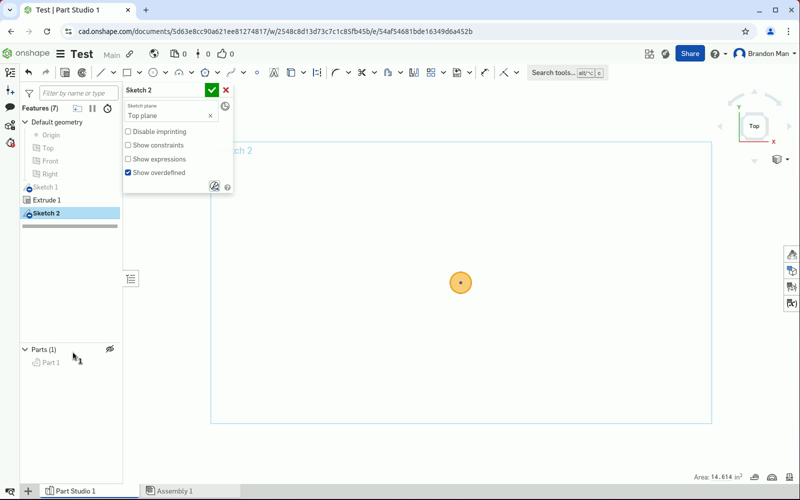
key(shift+y)
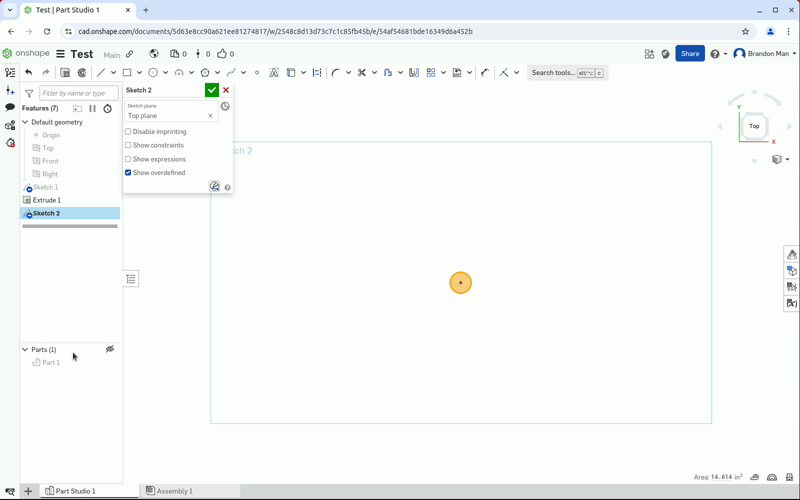
key(shift+e)
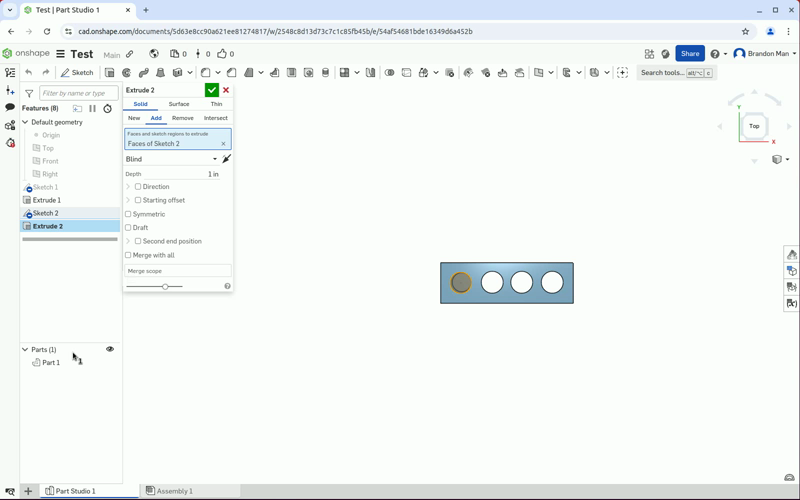
mouse_move(143, 106)
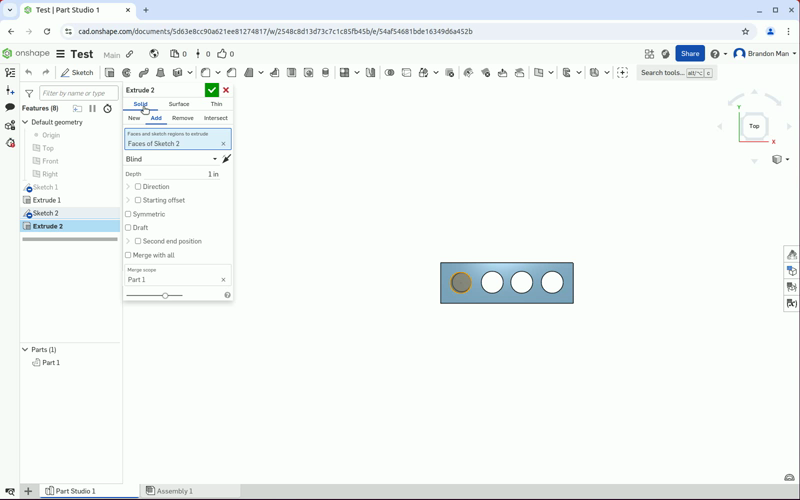
click(143, 106)
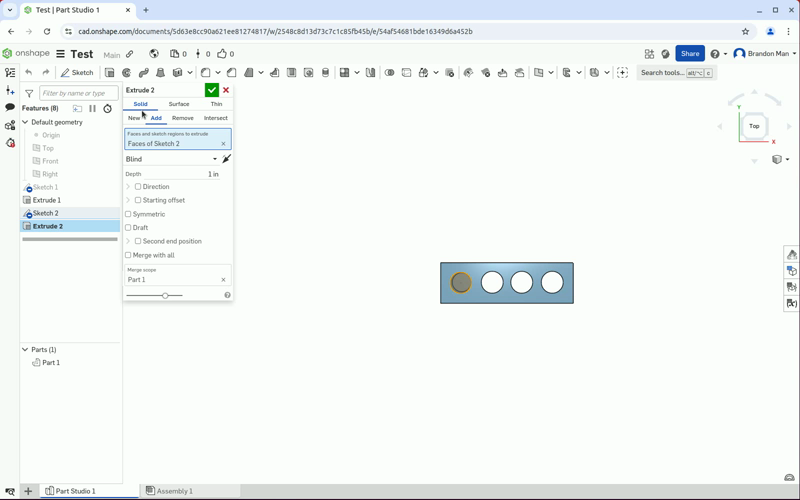
mouse_move(137, 120)
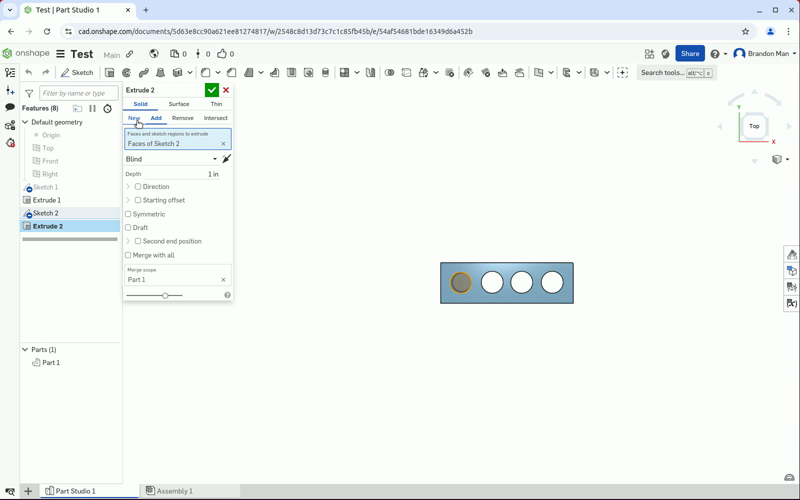
click(137, 120)
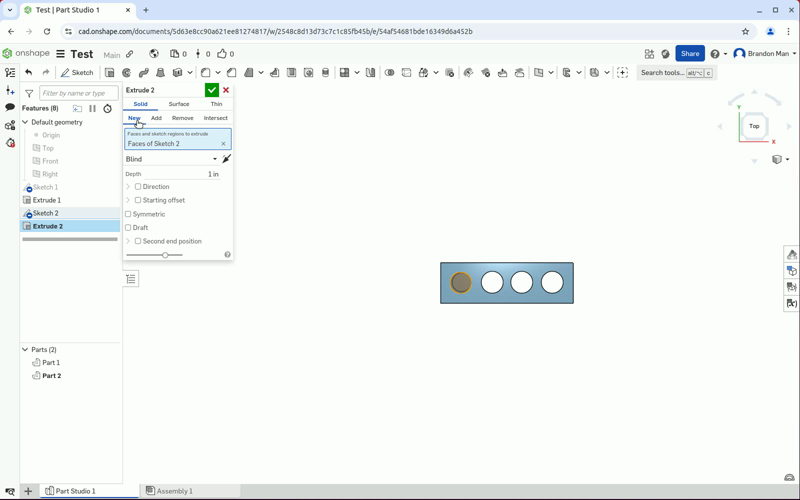
key(tab, 4)
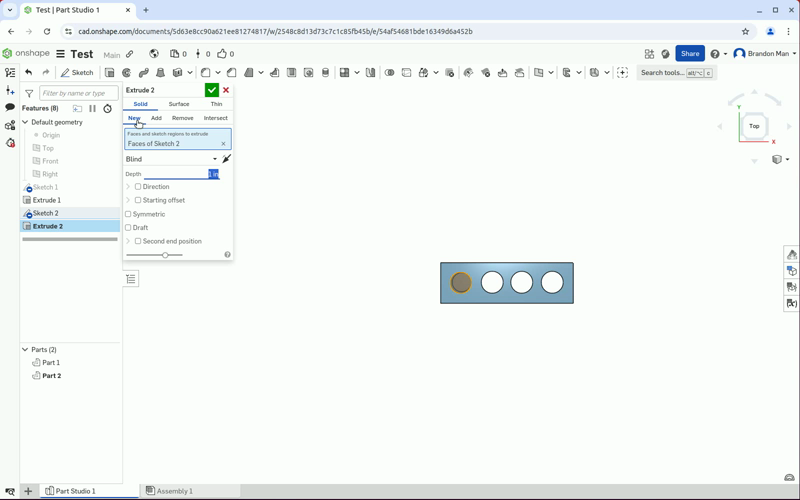
text(10.591)
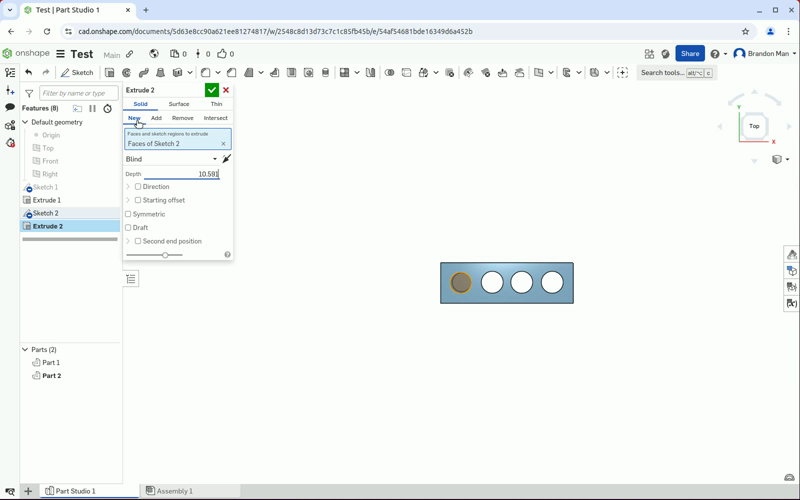
key(enter)
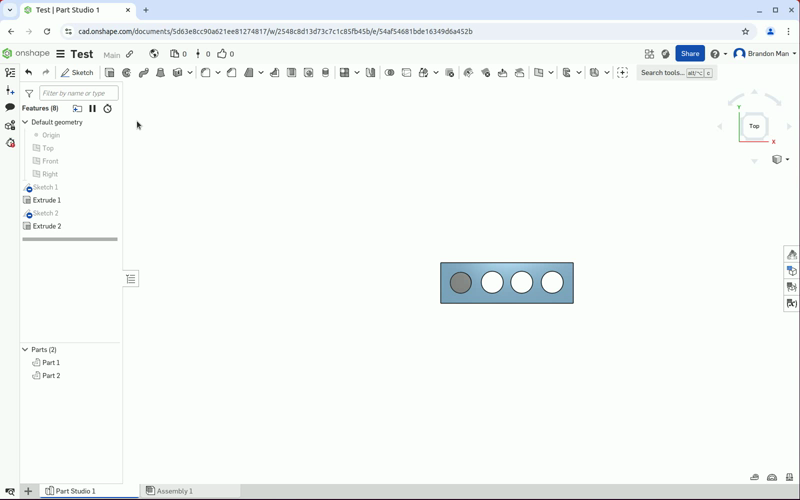
key(shift+h)
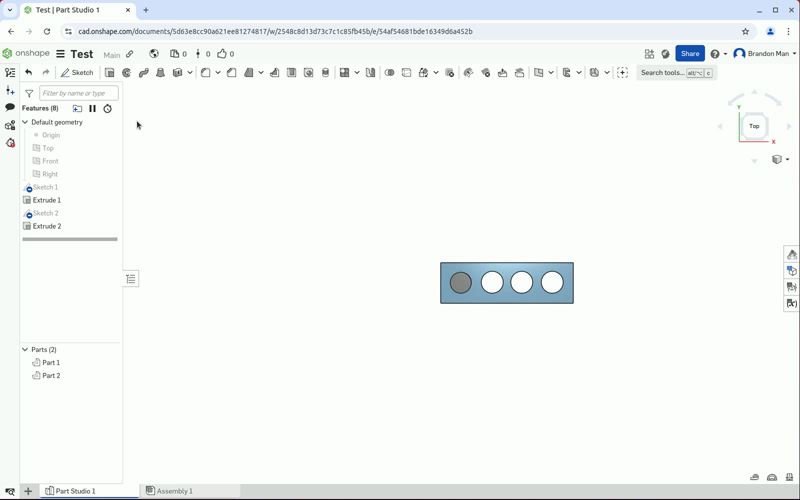
key(shift+h)
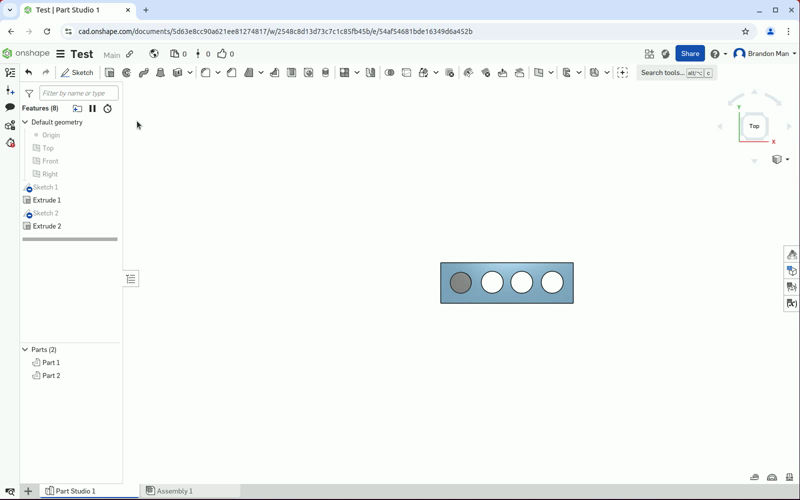
mouse_move(73, 189)
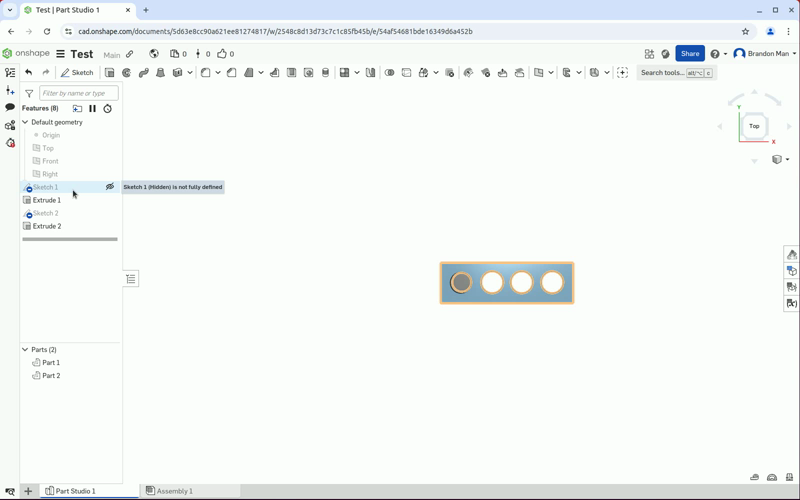
click(73, 189)
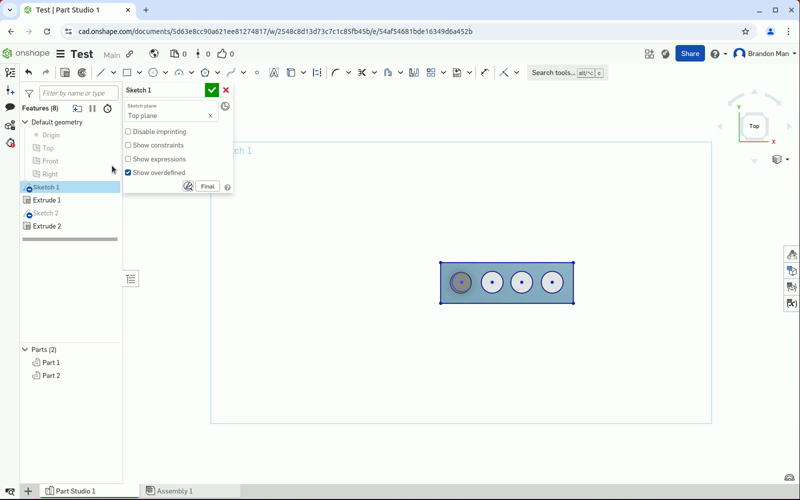
mouse_move(229, 92)
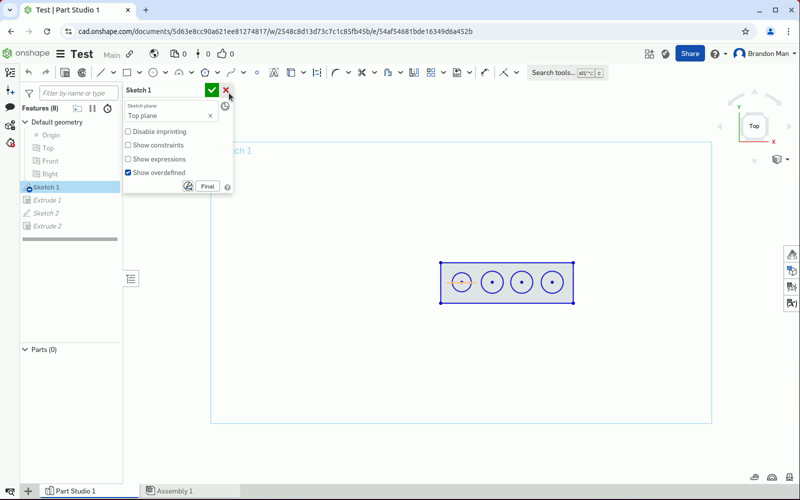
click(229, 92)
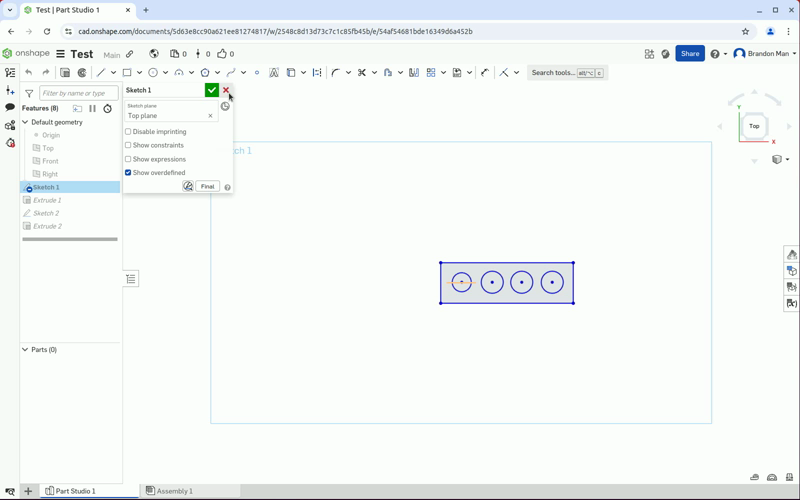
key(shift+s)
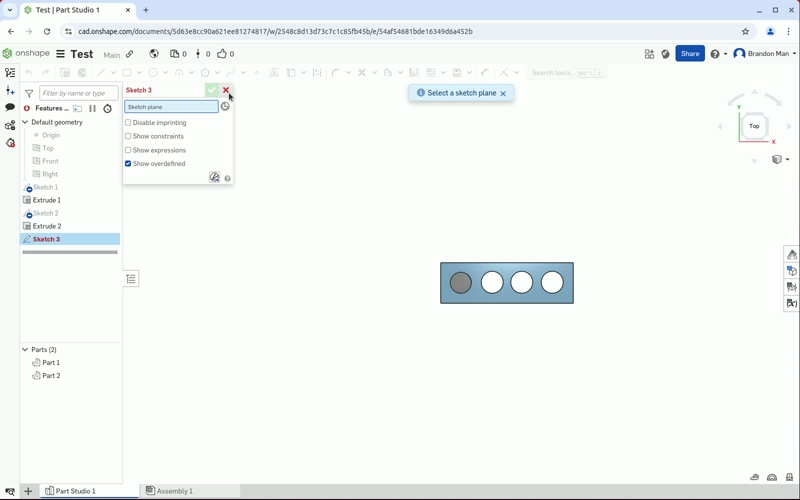
mouse_move(73, 150)
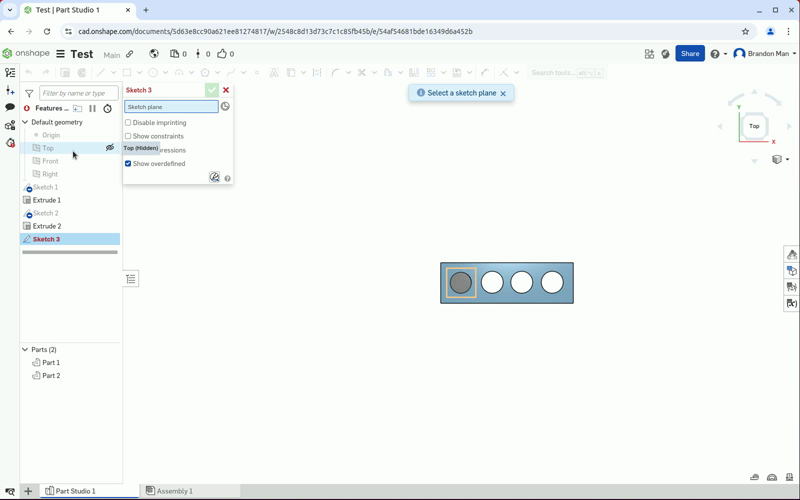
click(73, 150)
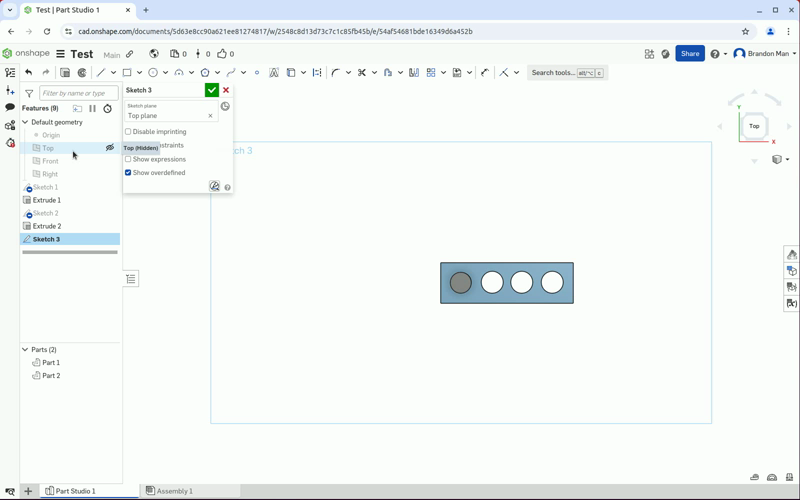
mouse_move(73, 352)
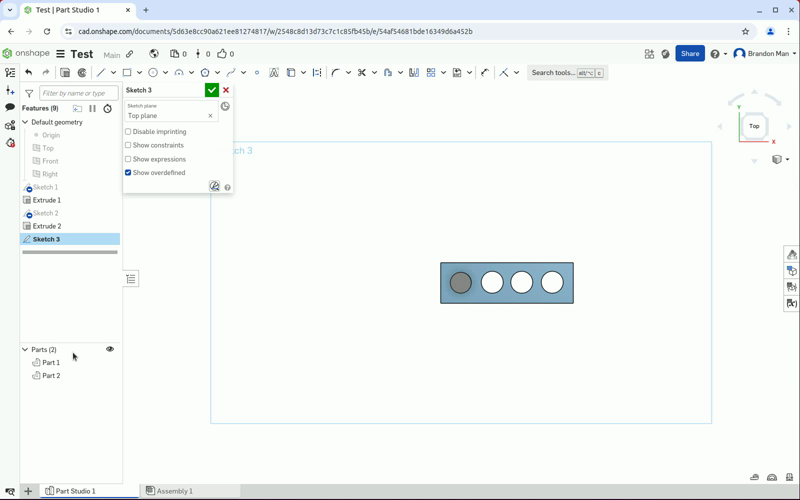
key(y)
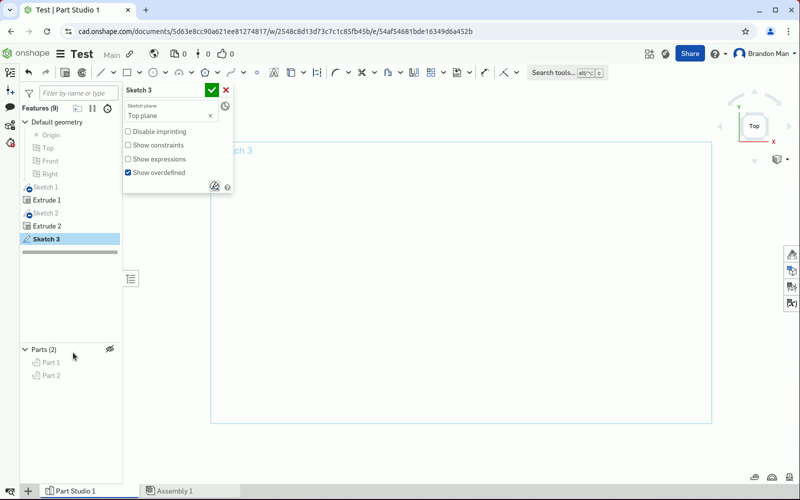
key(c)
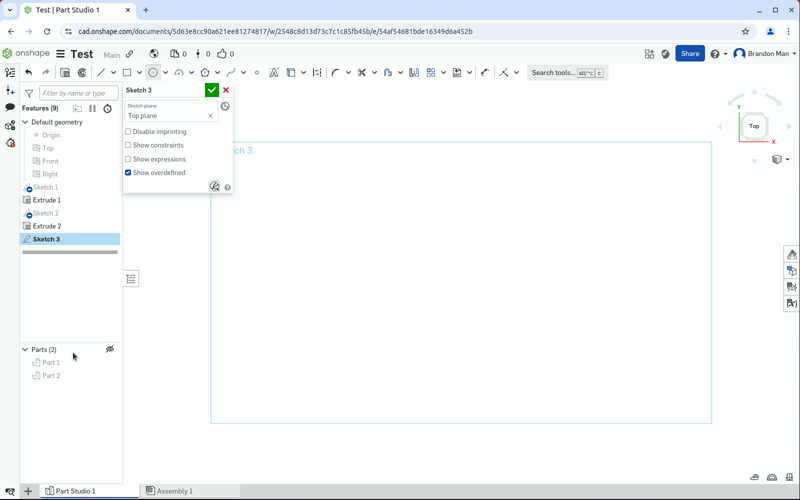
key_down(shift)
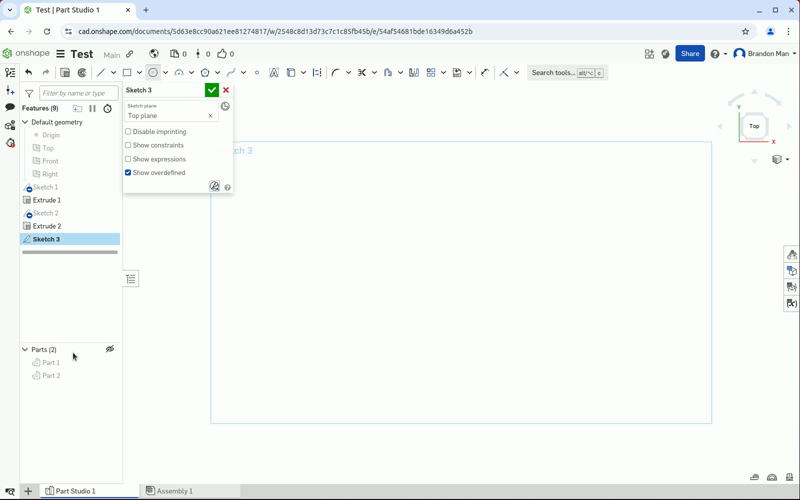
mouse_move(491, 282)
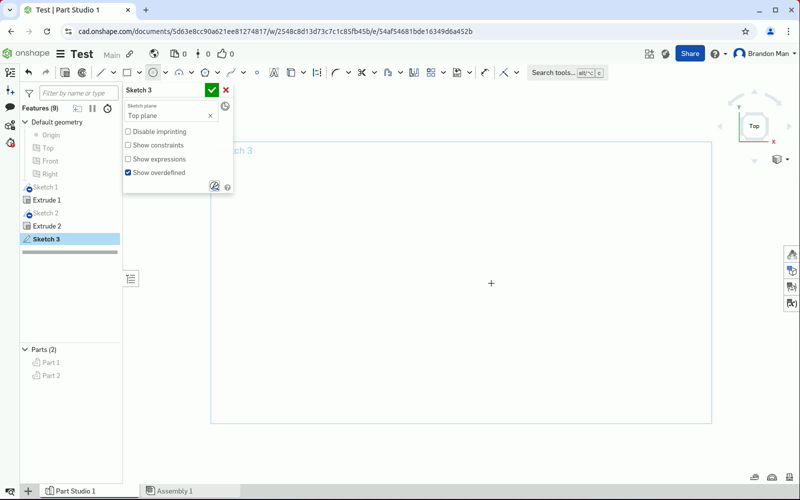
click(491, 282)
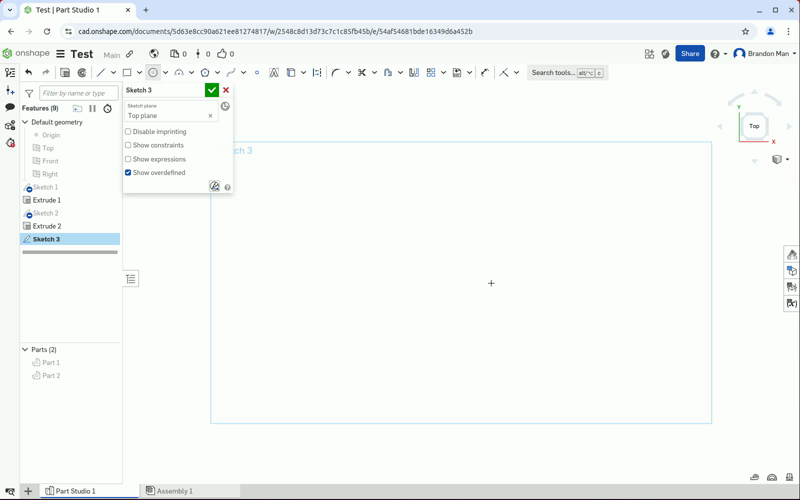
key_up(shift)
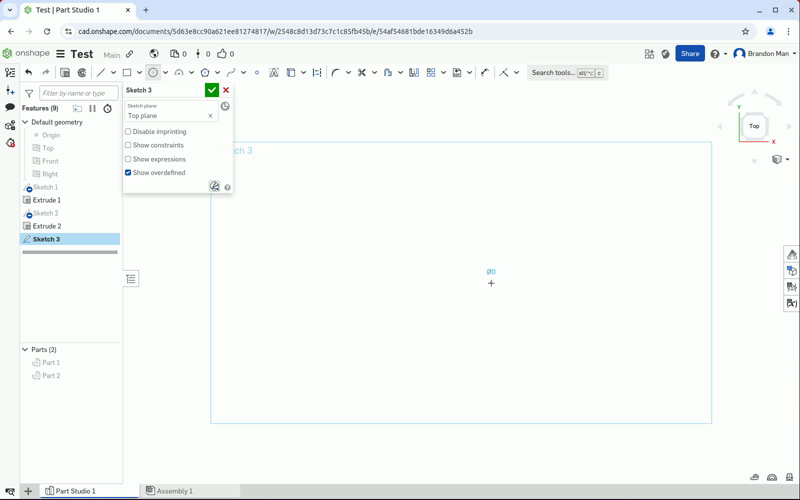
mouse_move(501, 282)
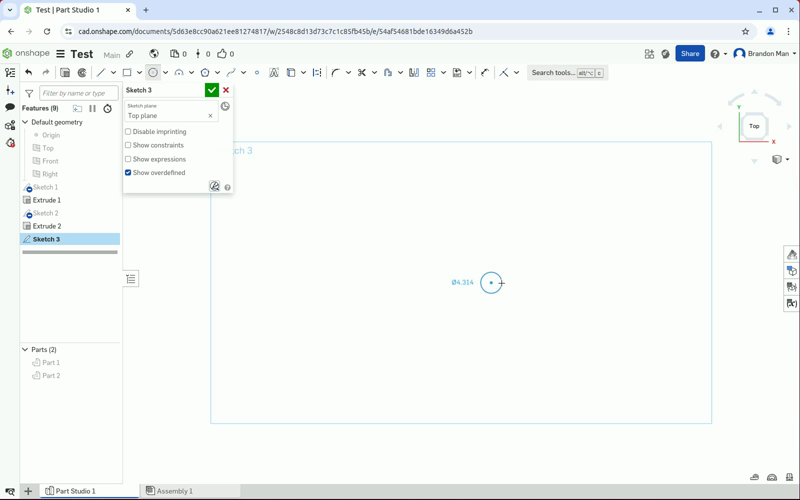
click(501, 282)
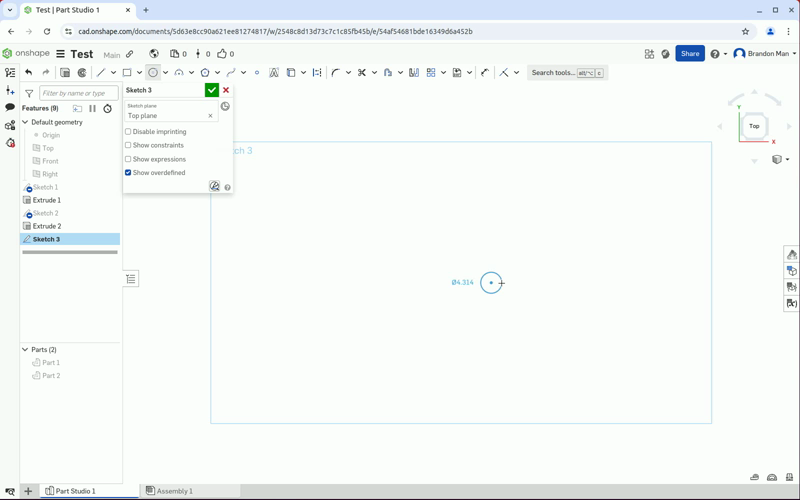
key(esc)
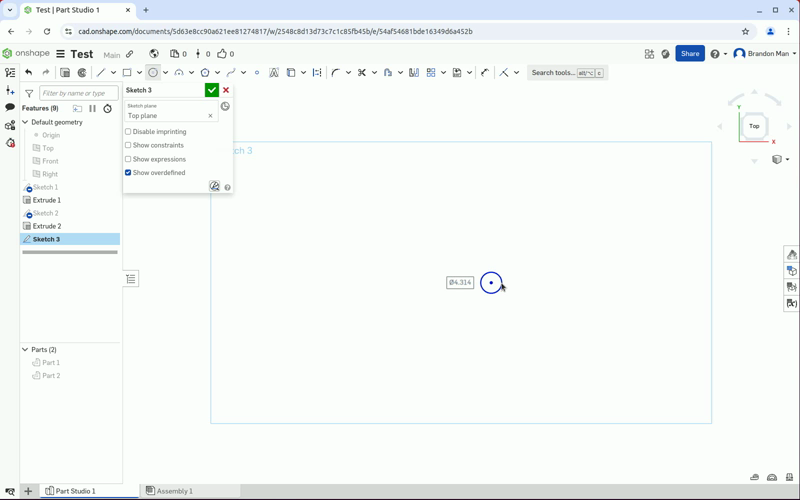
mouse_move(493, 276)
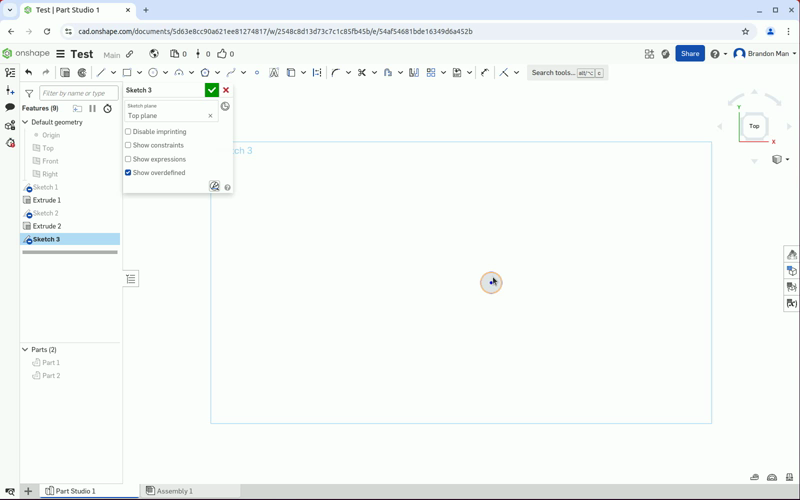
scroll(6)
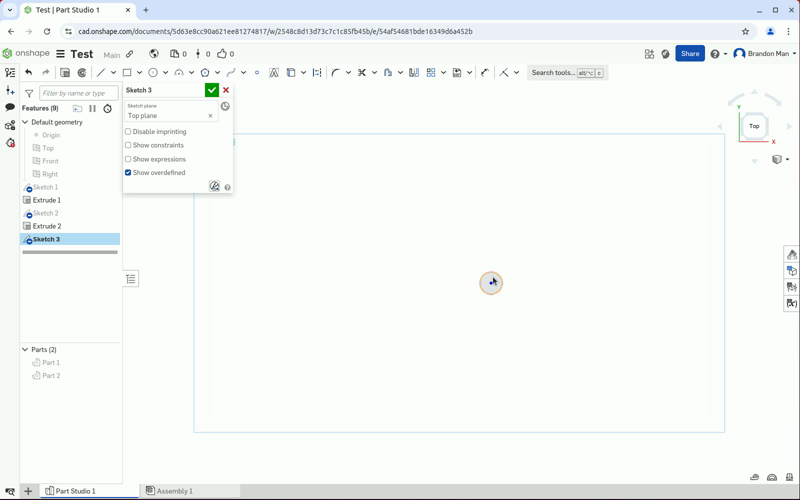
scroll(6)
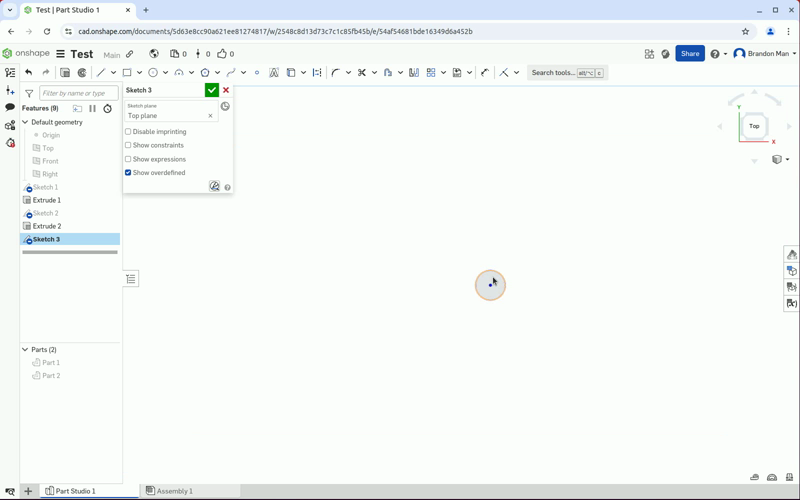
scroll(6)
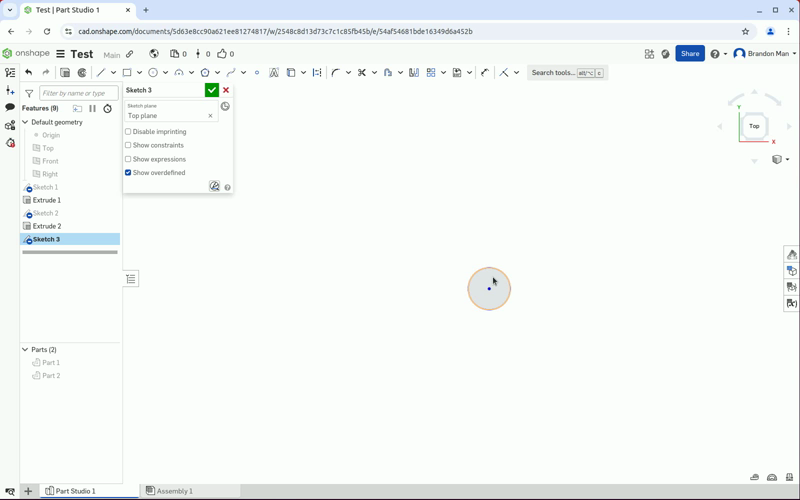
scroll(6)
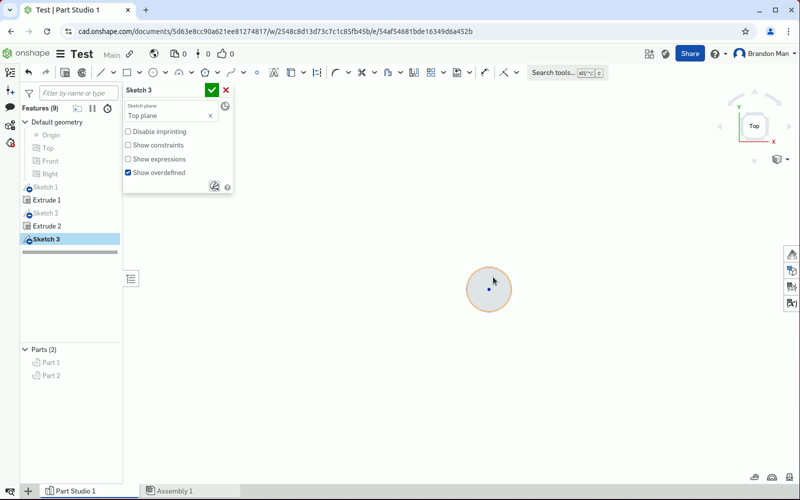
scroll(6)
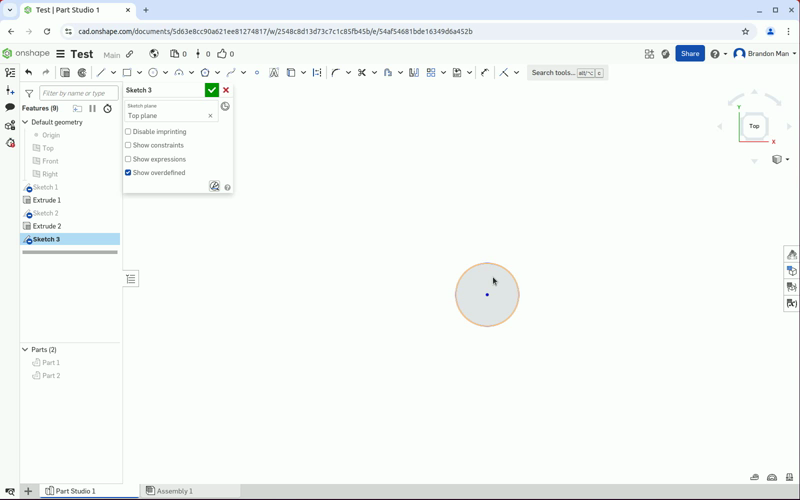
scroll(6)
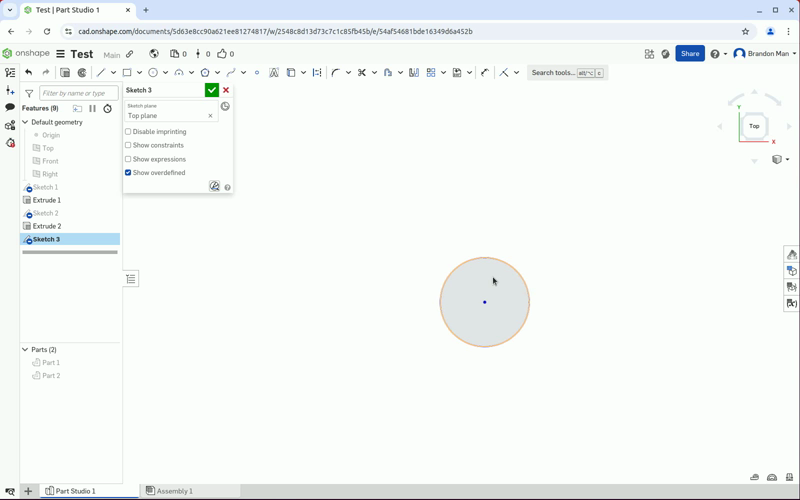
scroll(6)
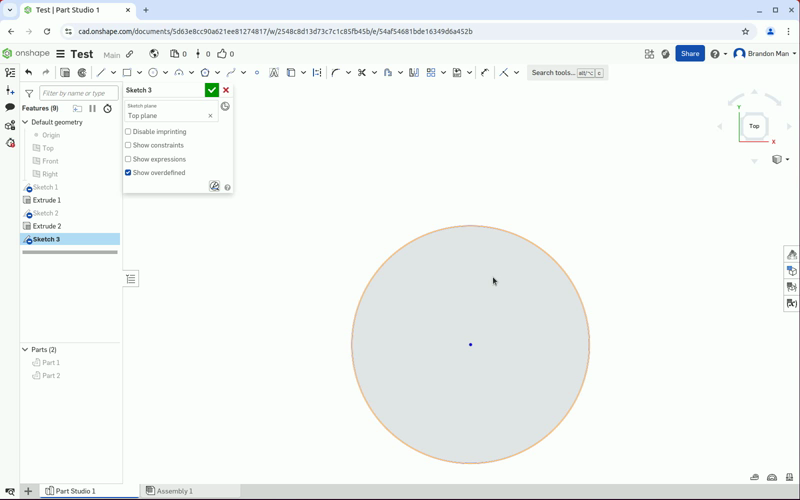
click(493, 276)
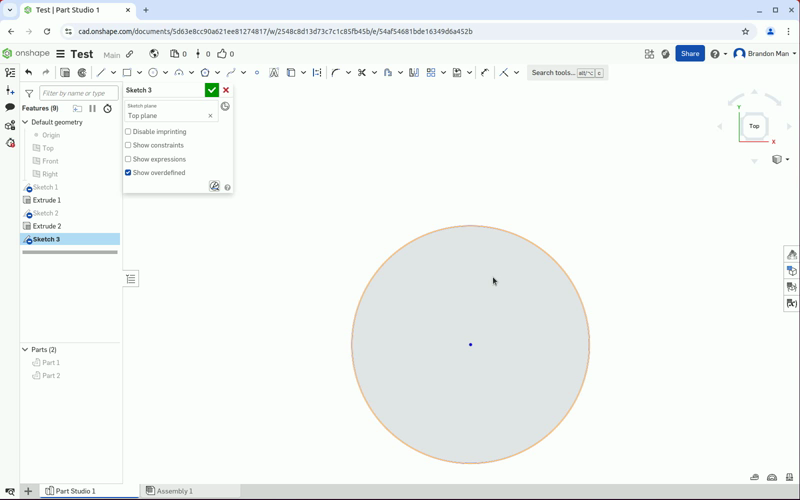
scroll(-6)
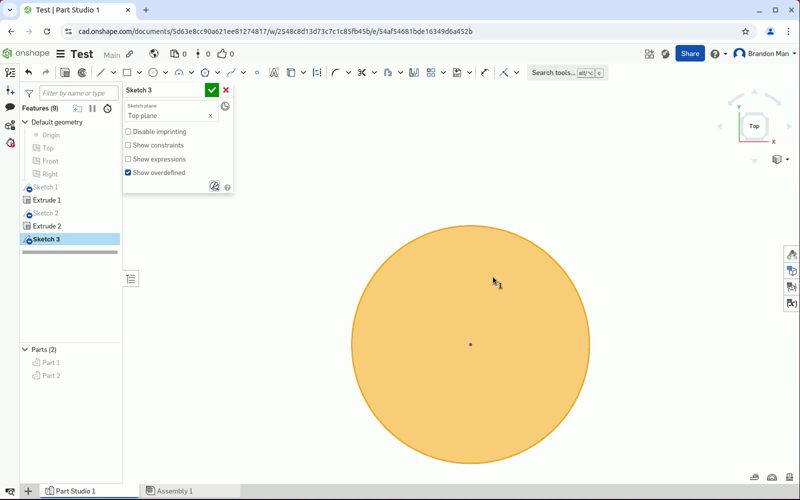
scroll(-6)
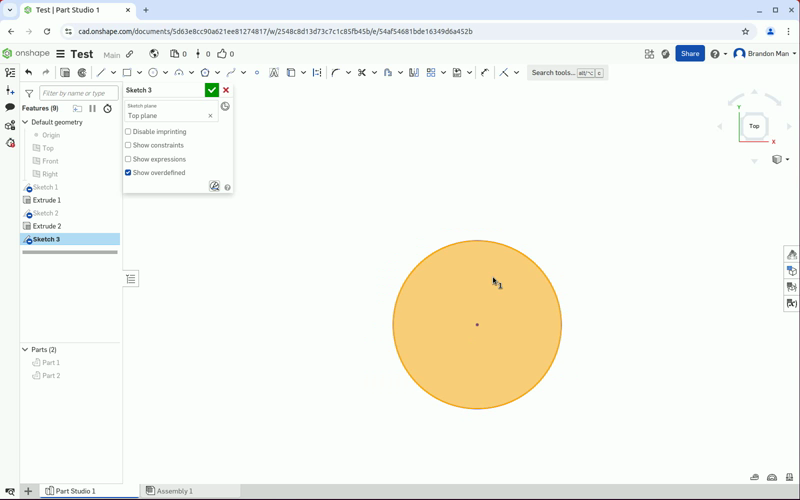
scroll(-6)
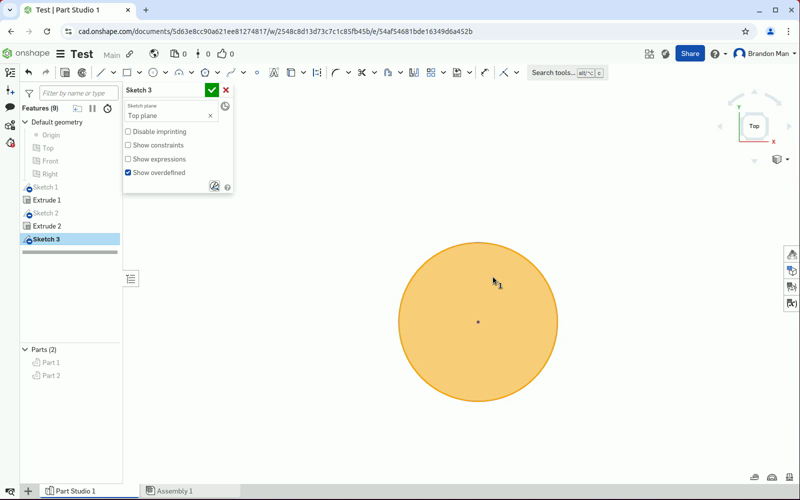
scroll(-6)
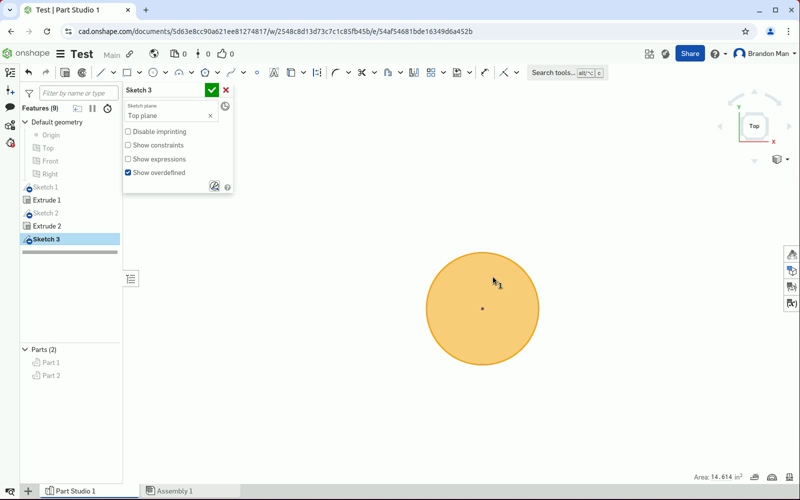
scroll(-6)
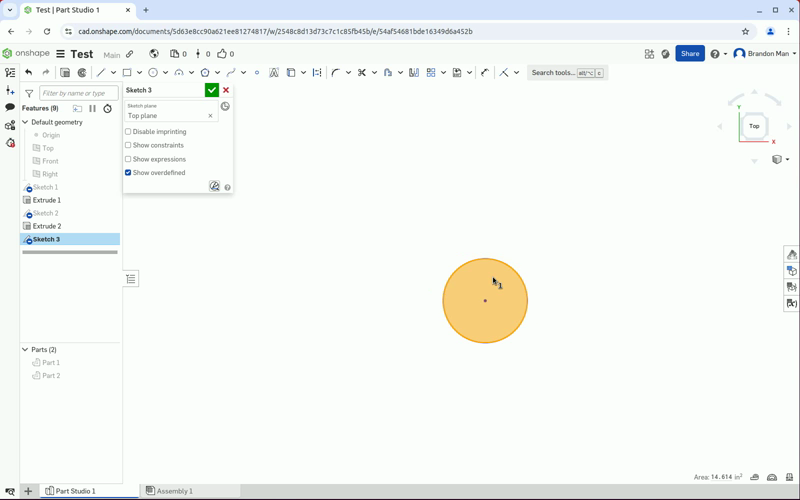
scroll(-6)
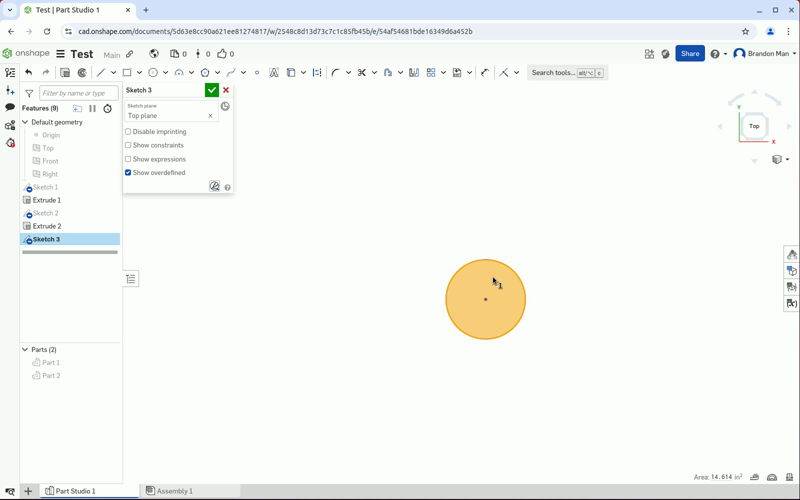
scroll(-6)
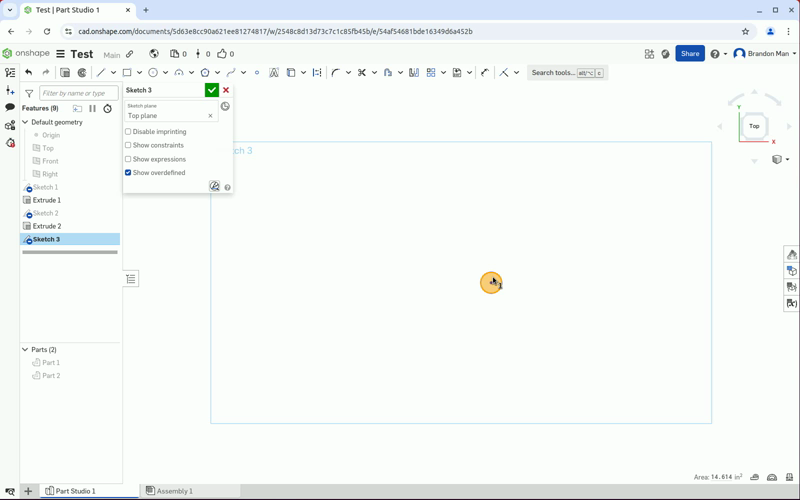
mouse_move(73, 352)
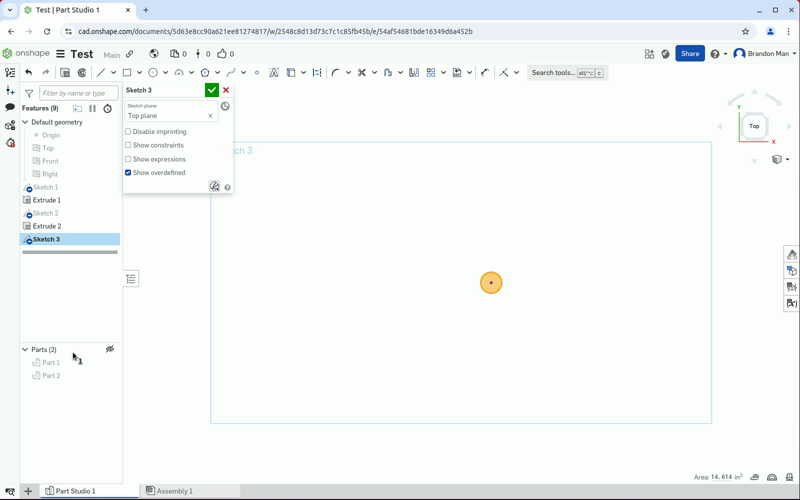
key(shift+y)
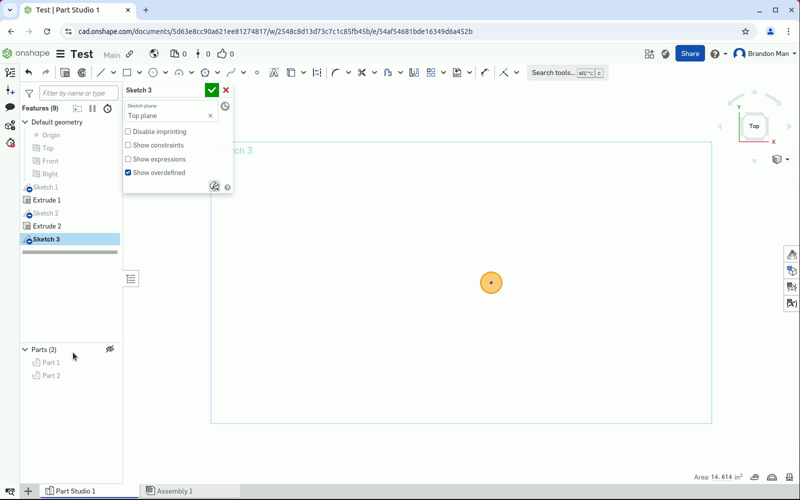
key(shift+e)
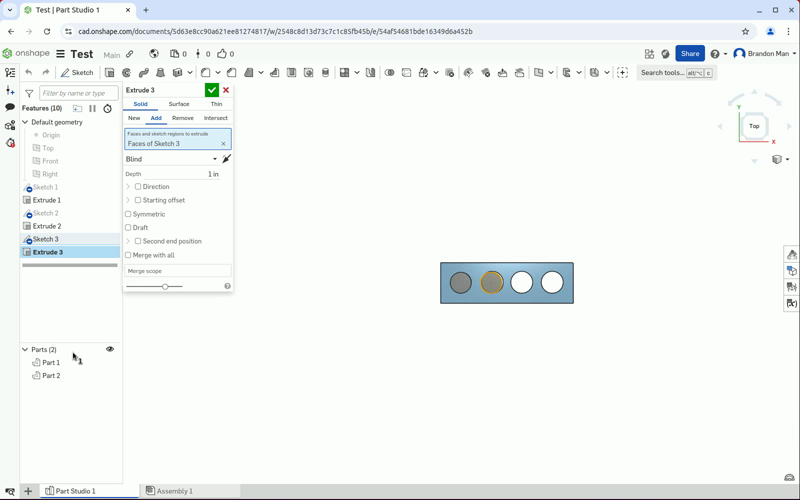
mouse_move(143, 106)
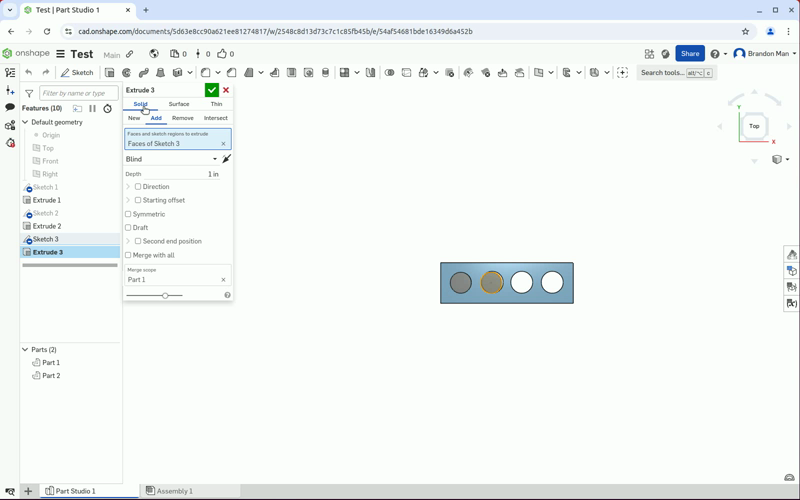
click(143, 106)
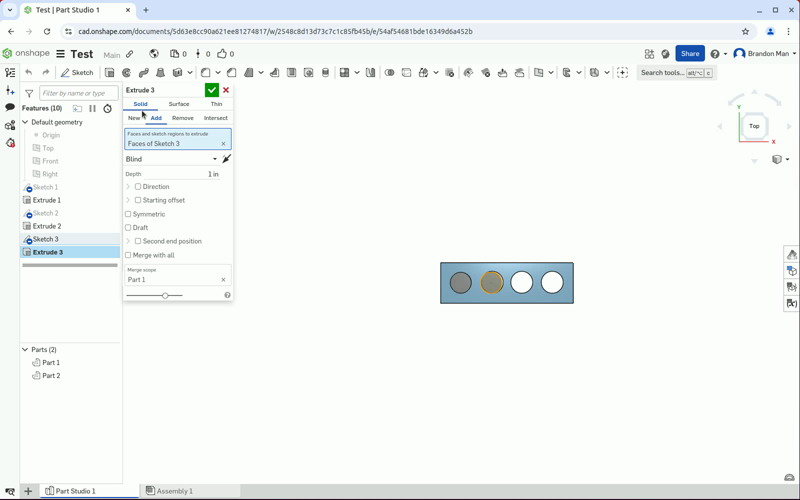
mouse_move(137, 120)
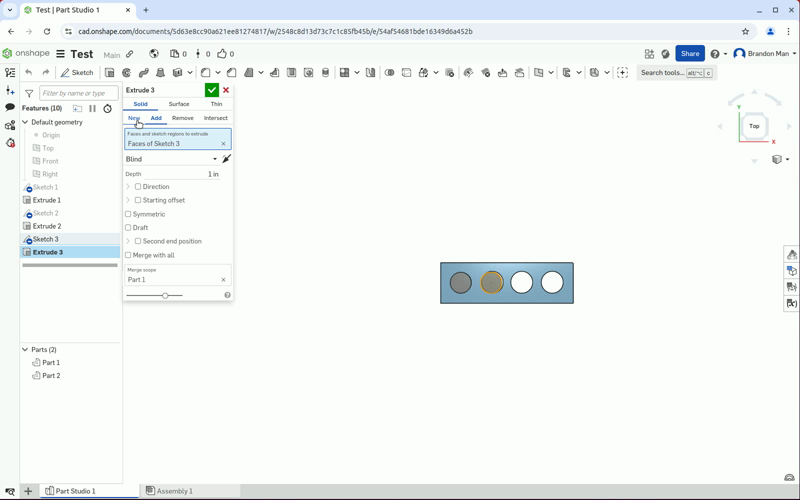
click(137, 120)
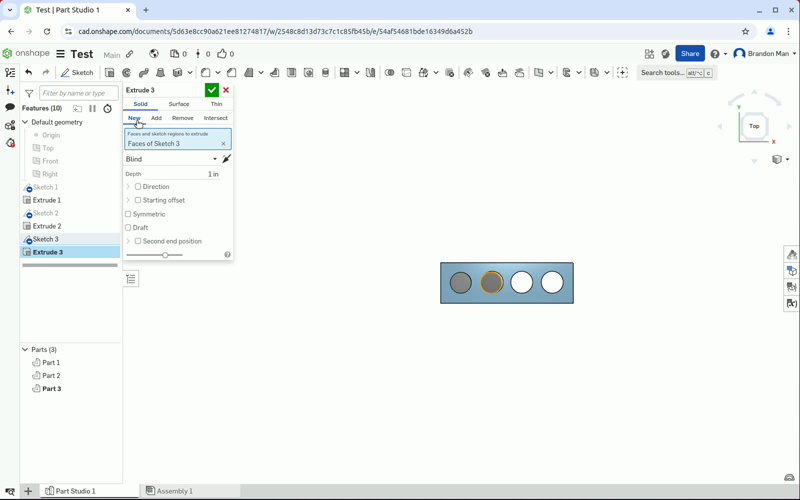
key(tab, 4)
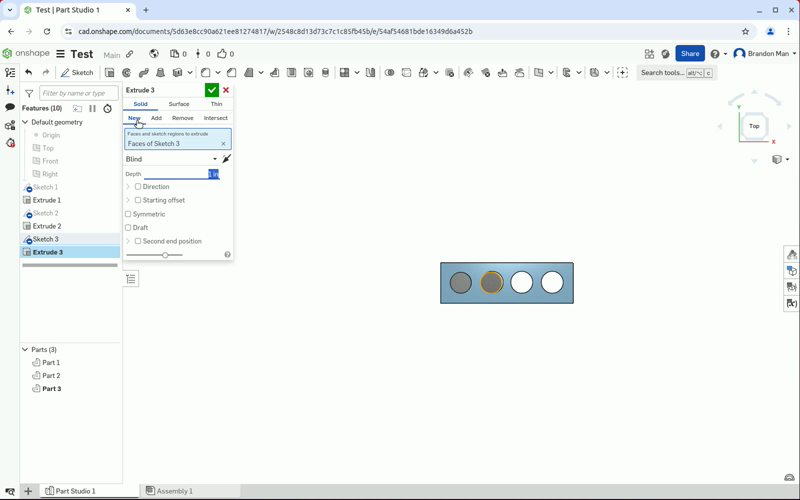
text(10.591)
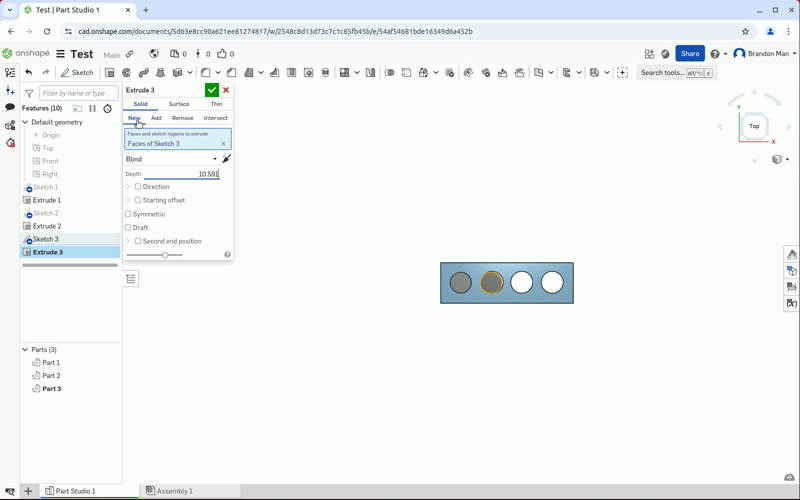
key(enter)
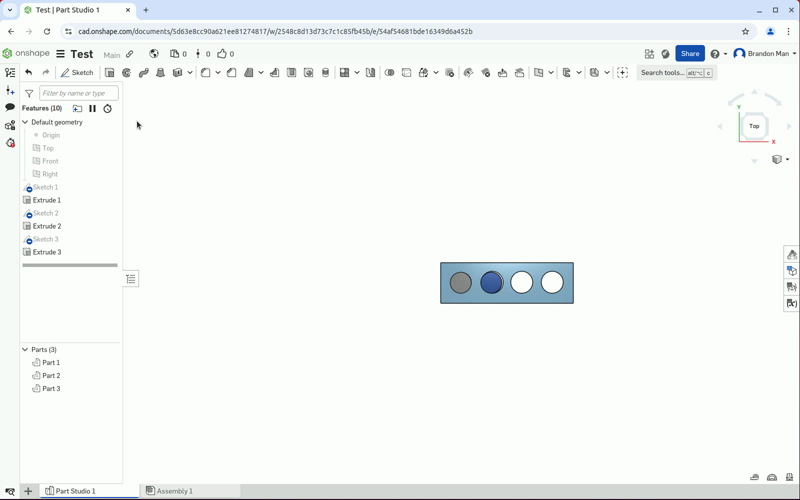
key(shift+h)
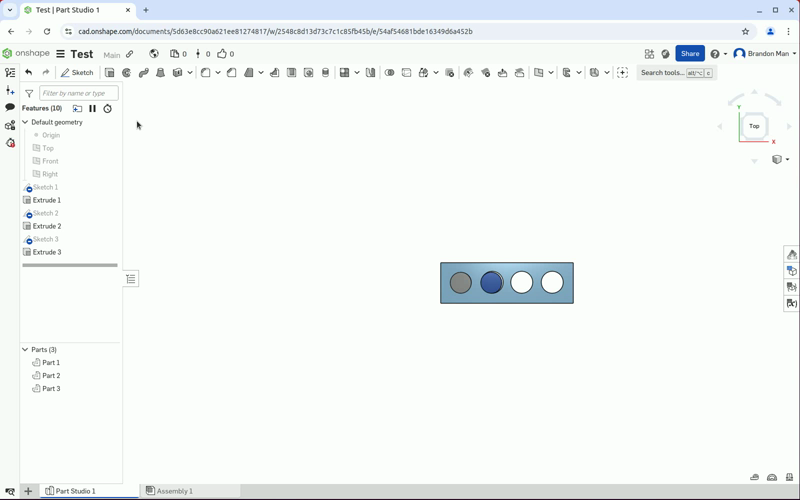
key(shift+h)
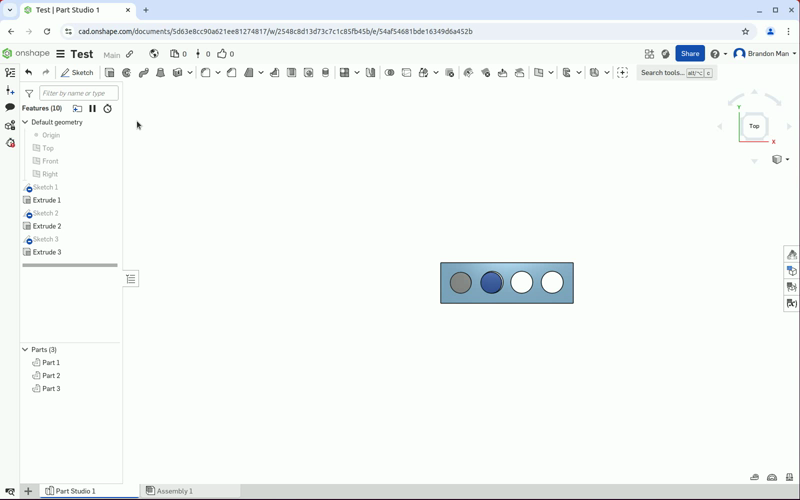
mouse_move(73, 189)
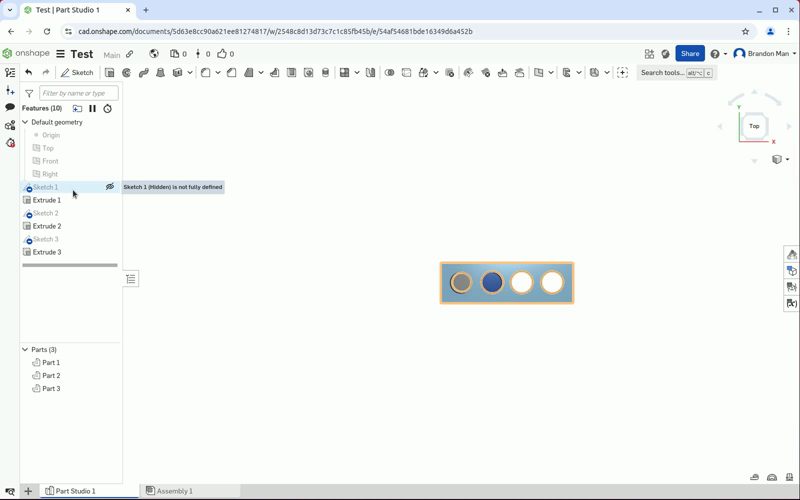
click(73, 189)
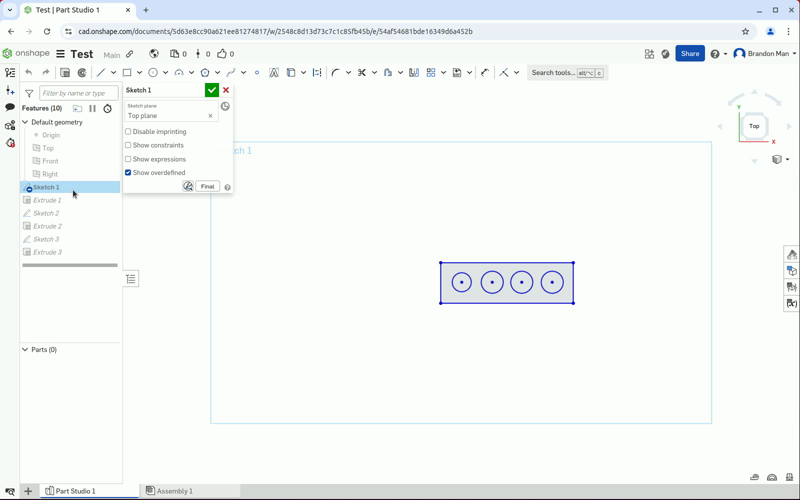
mouse_move(229, 92)
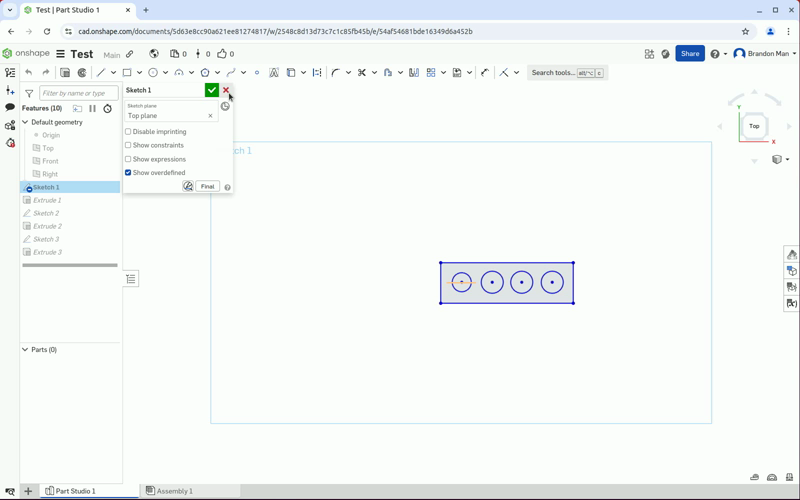
click(229, 92)
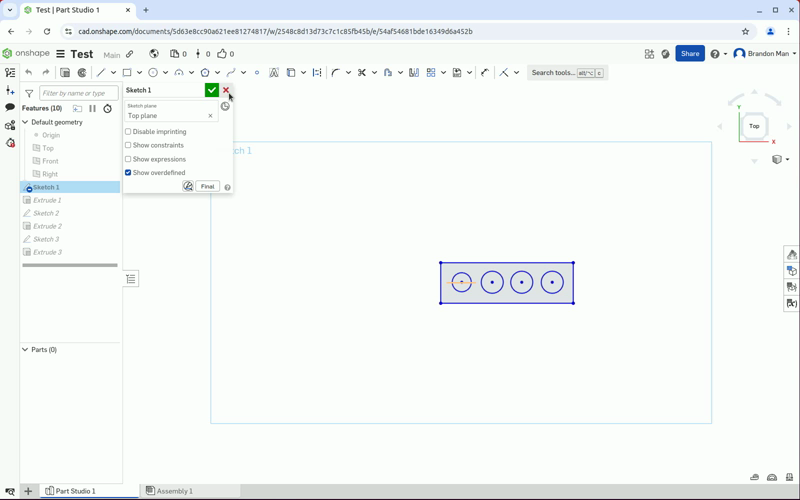
key(shift+s)
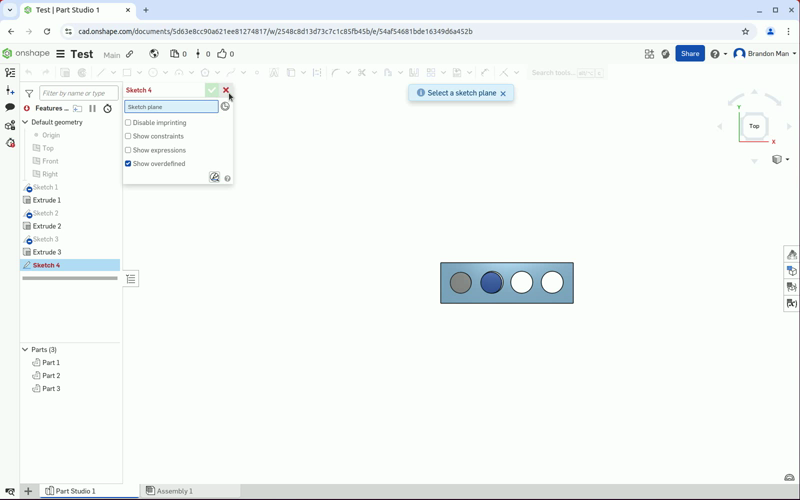
mouse_move(73, 150)
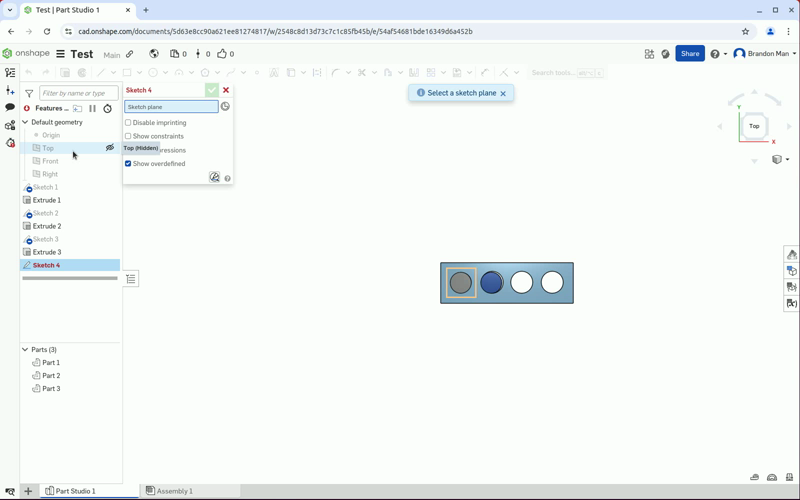
click(73, 150)
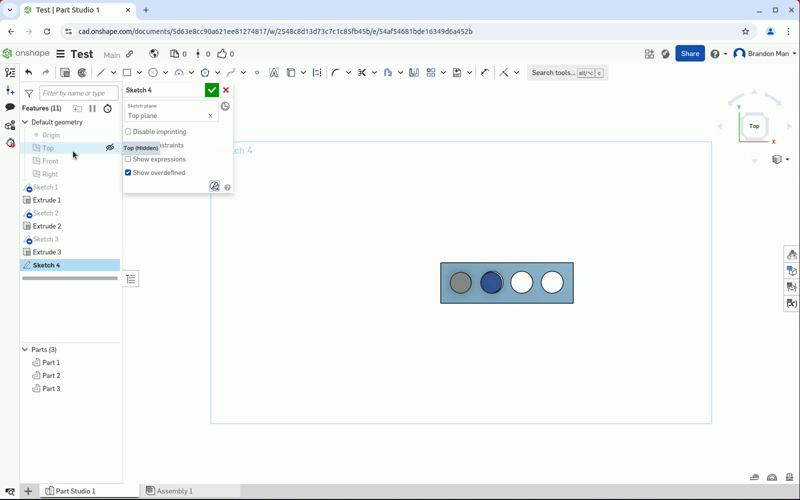
mouse_move(73, 352)
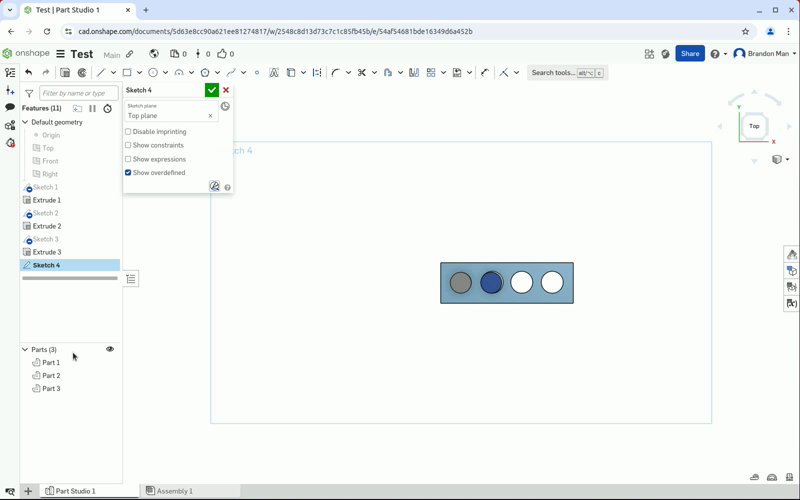
key(y)
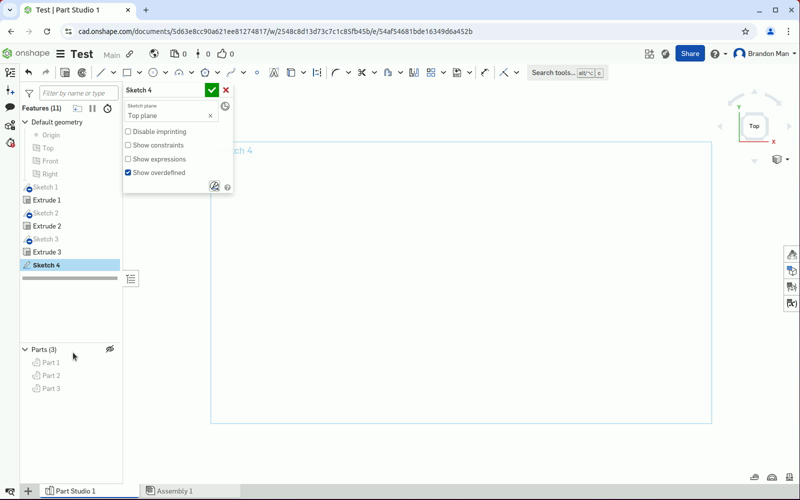
key(c)
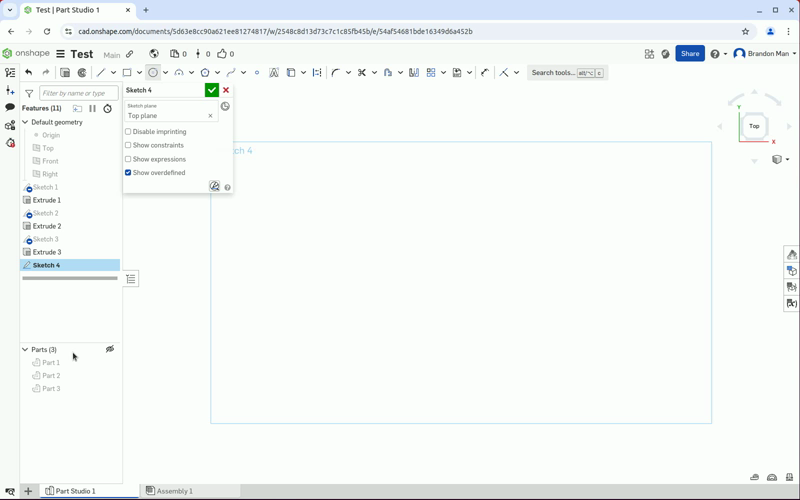
key_down(shift)
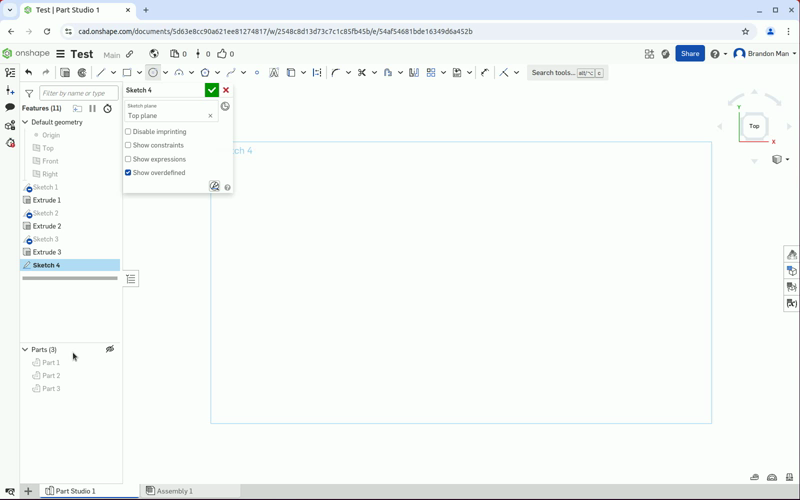
mouse_move(522, 282)
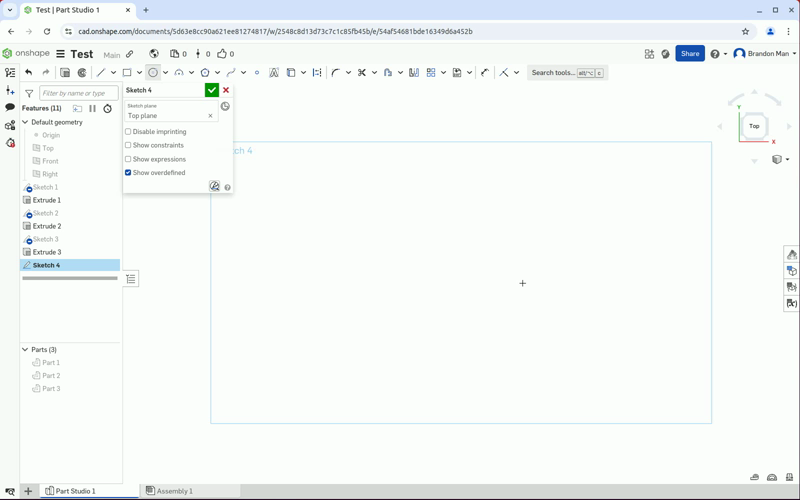
click(522, 282)
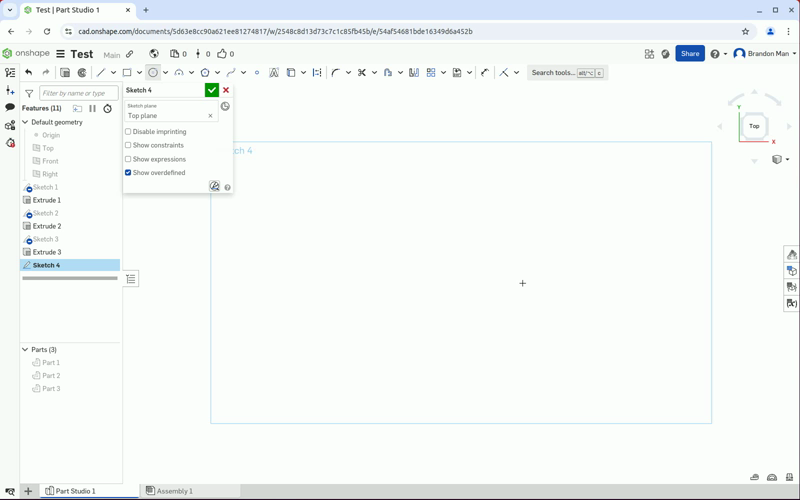
key_up(shift)
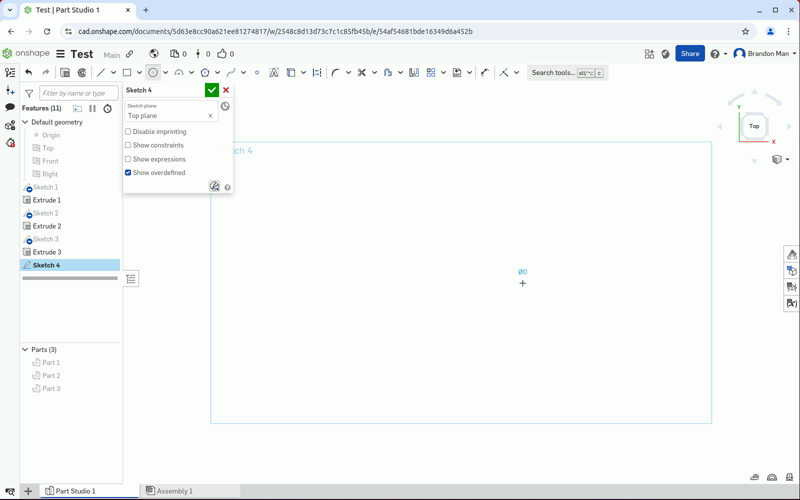
mouse_move(533, 282)
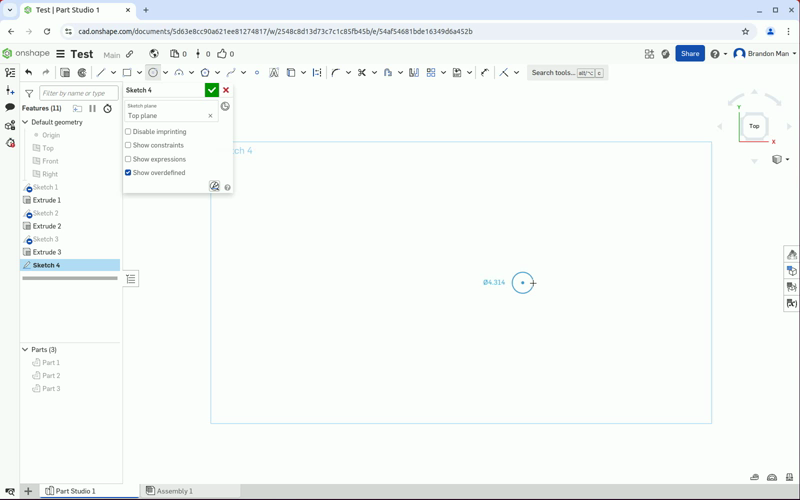
click(533, 282)
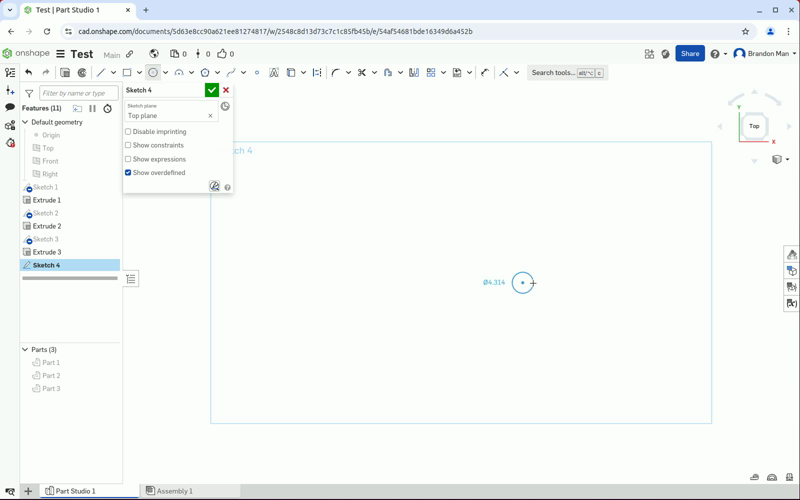
key(esc)
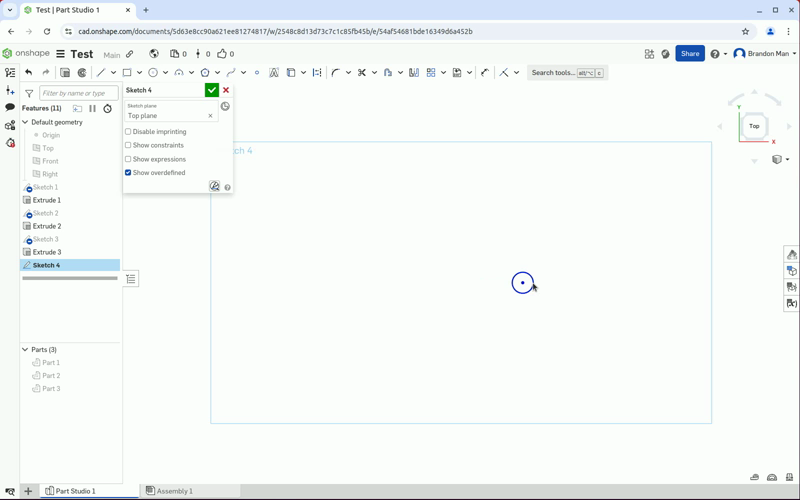
mouse_move(517, 278)
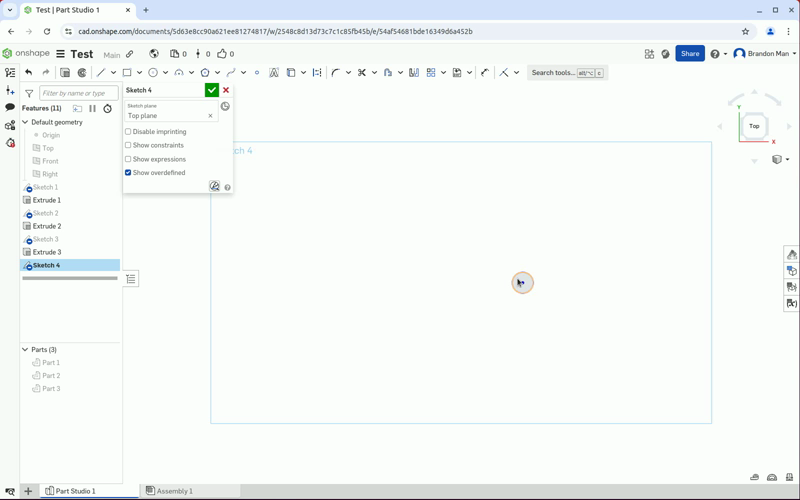
scroll(6)
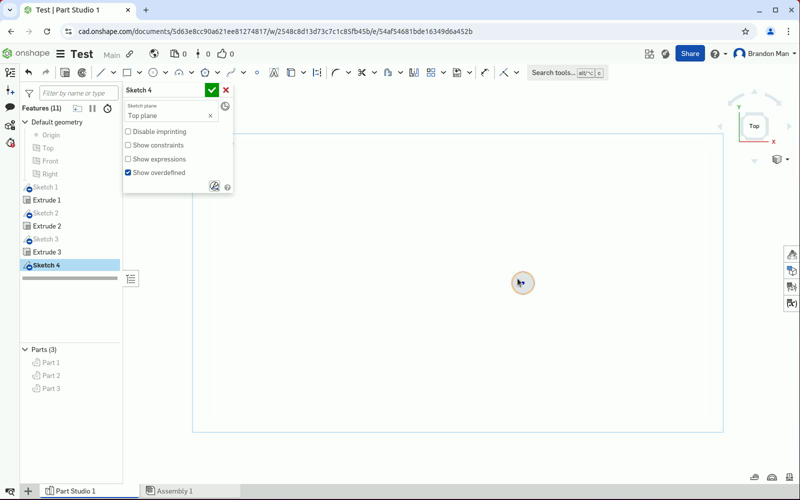
scroll(6)
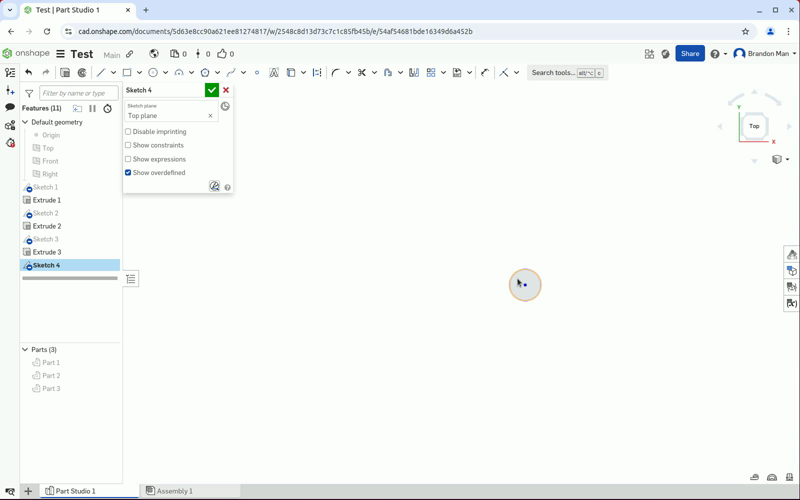
scroll(6)
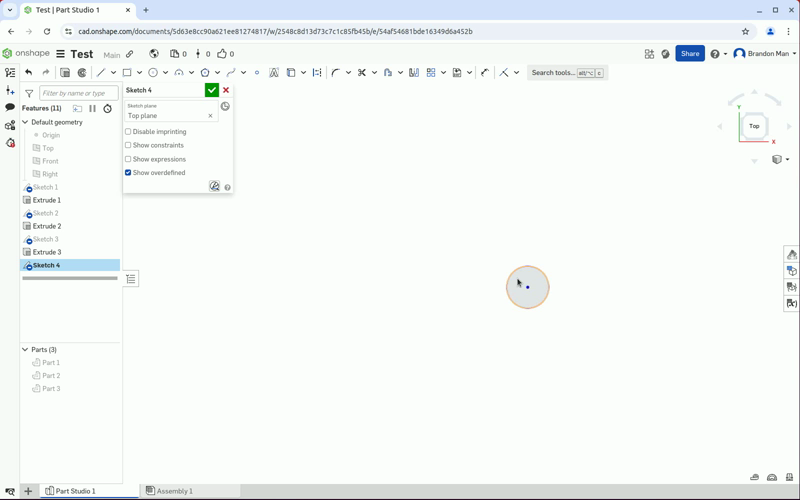
scroll(6)
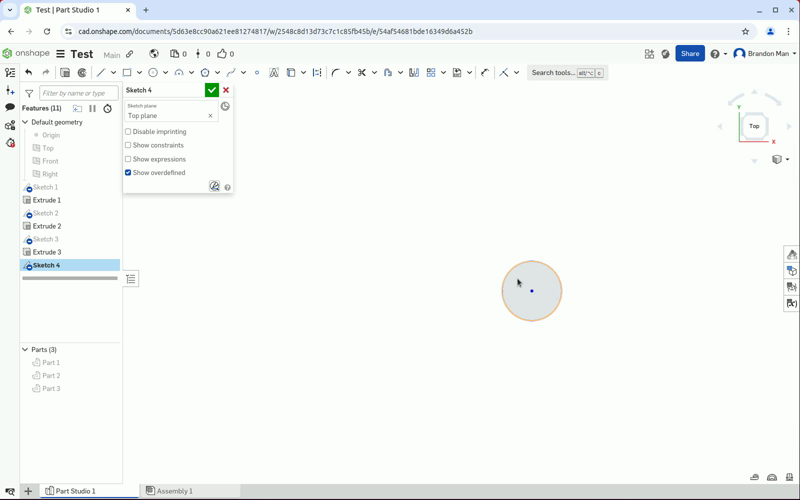
scroll(6)
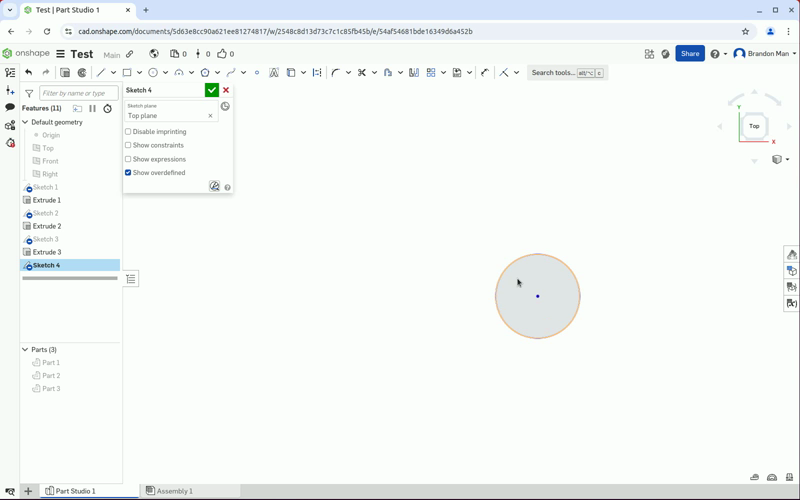
scroll(6)
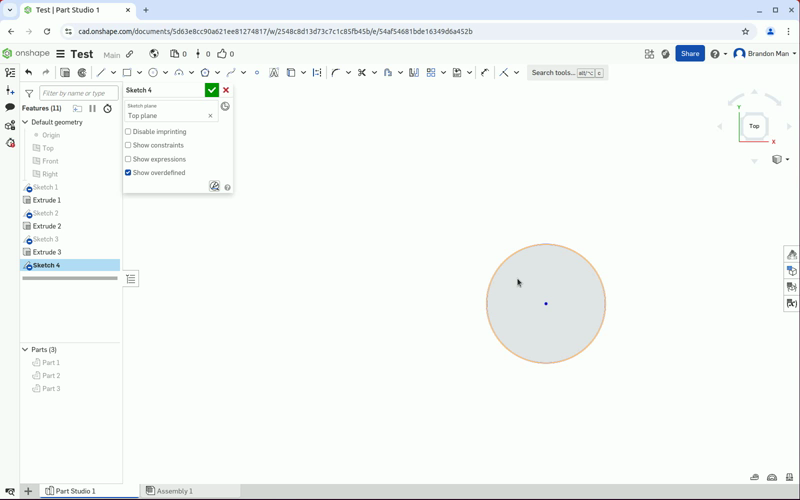
scroll(6)
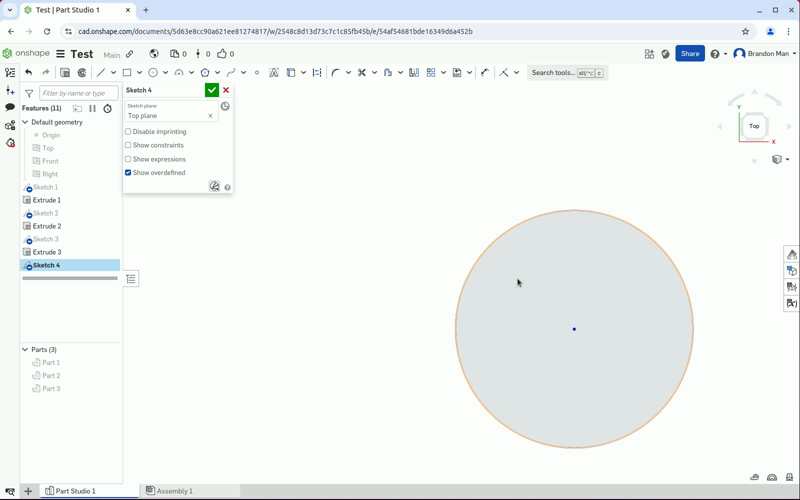
click(517, 278)
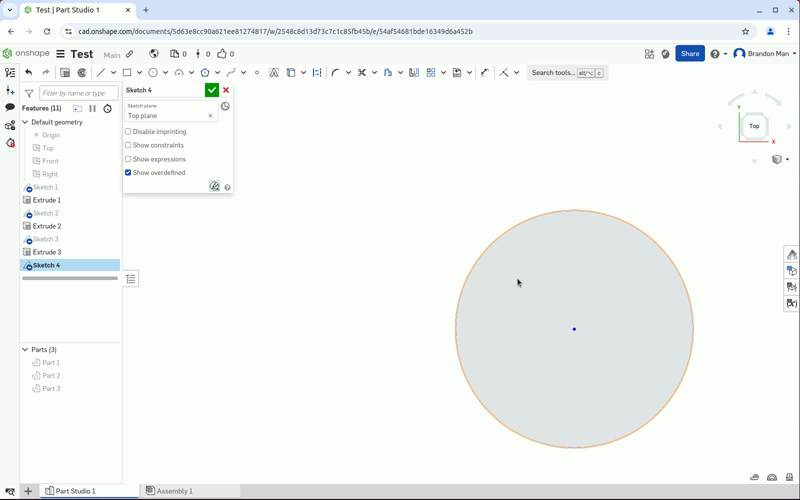
scroll(-6)
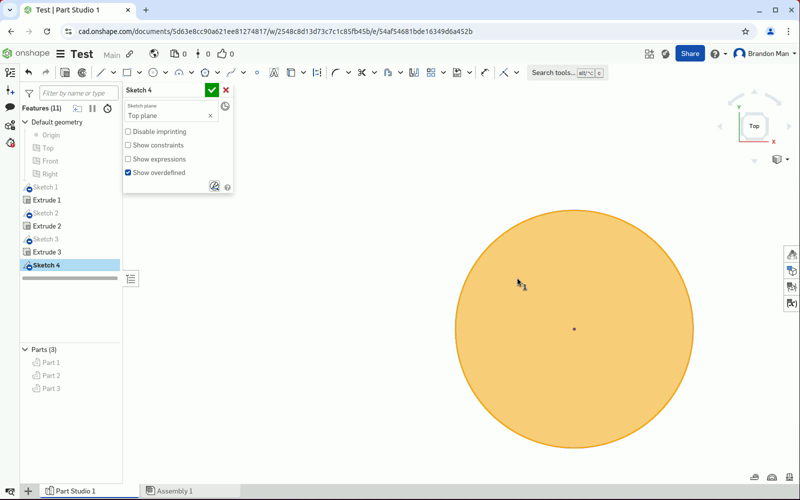
scroll(-6)
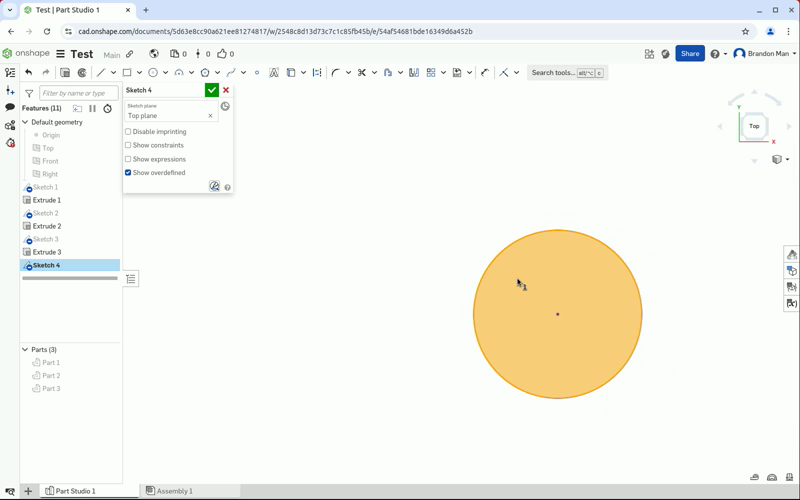
scroll(-6)
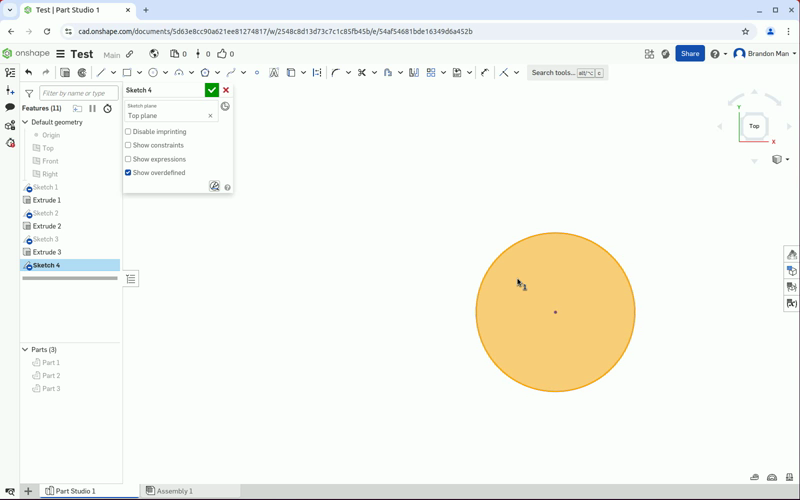
scroll(-6)
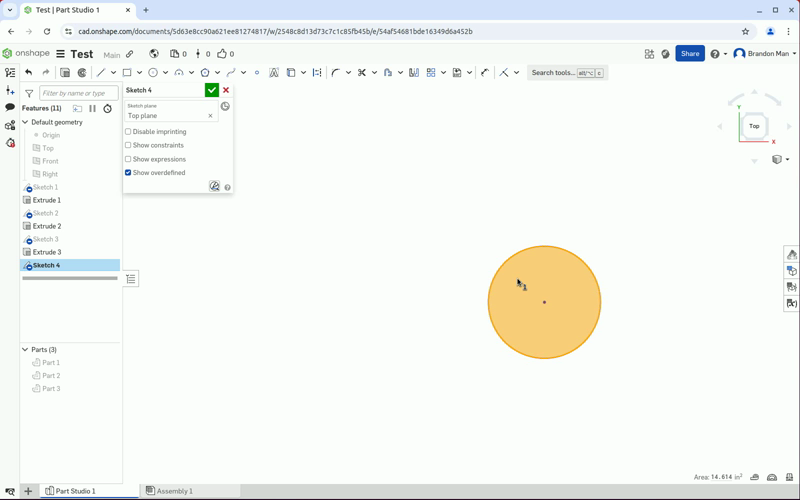
scroll(-6)
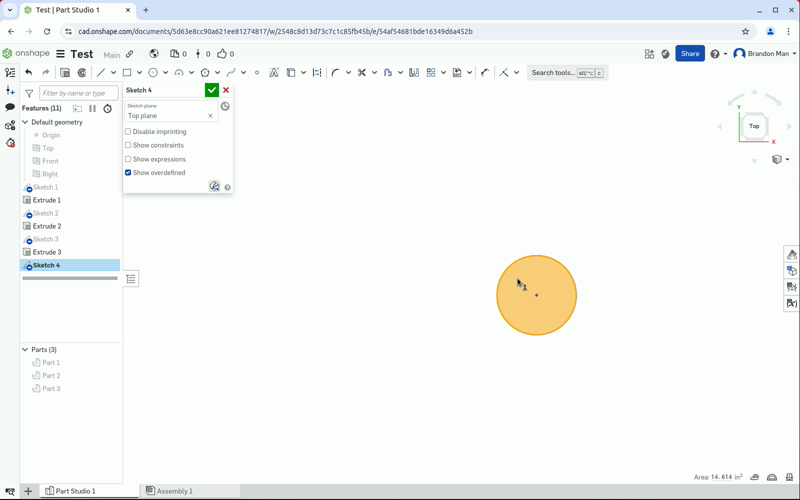
scroll(-6)
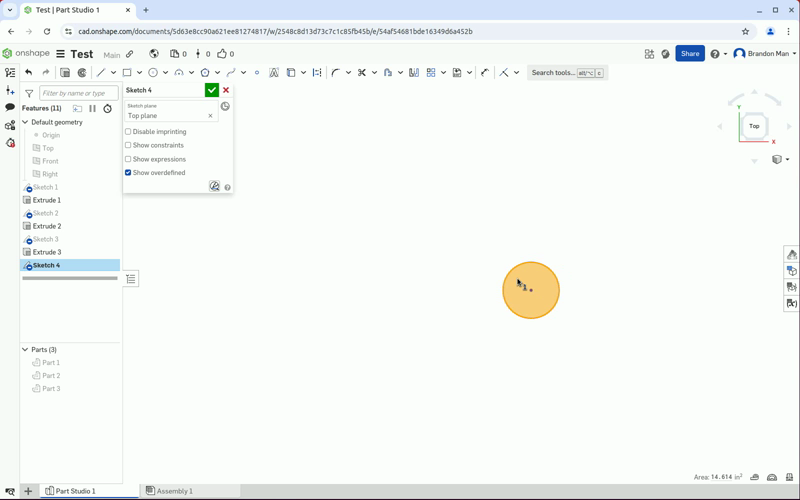
scroll(-6)
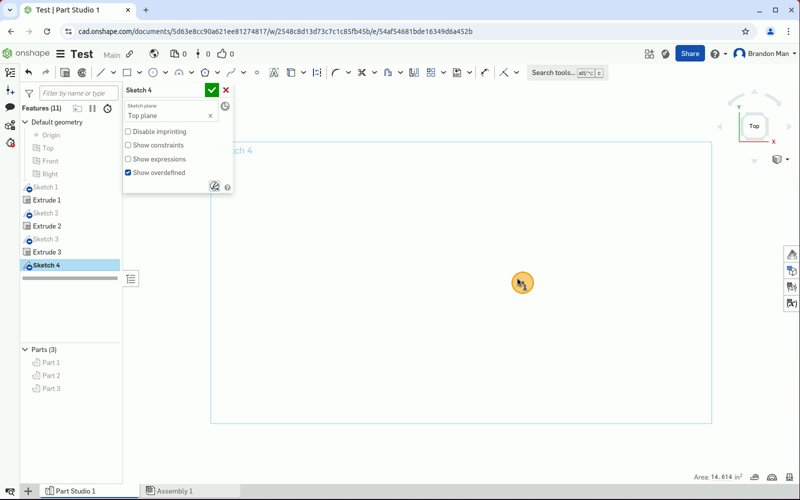
mouse_move(73, 352)
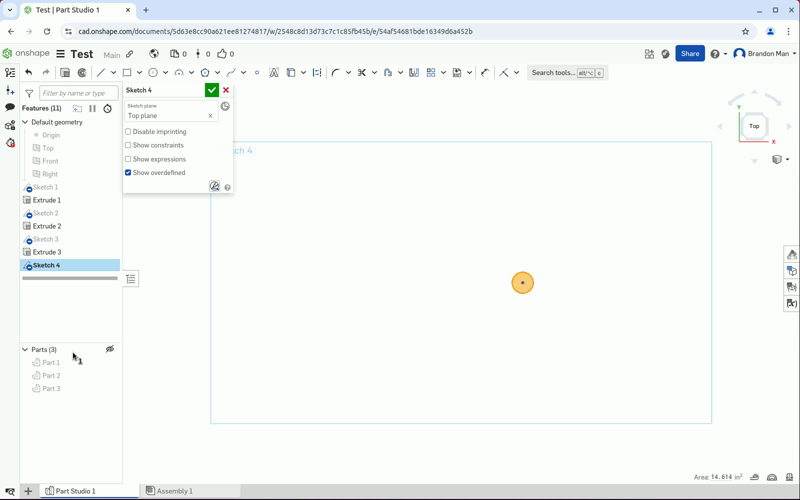
key(shift+y)
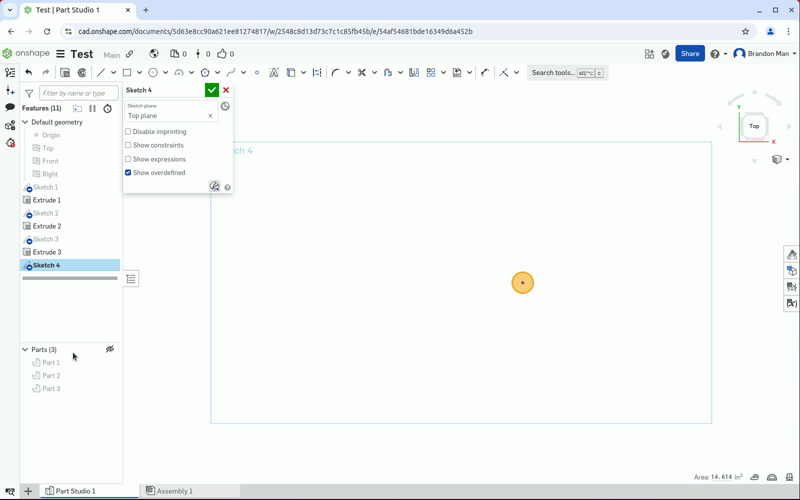
key(shift+e)
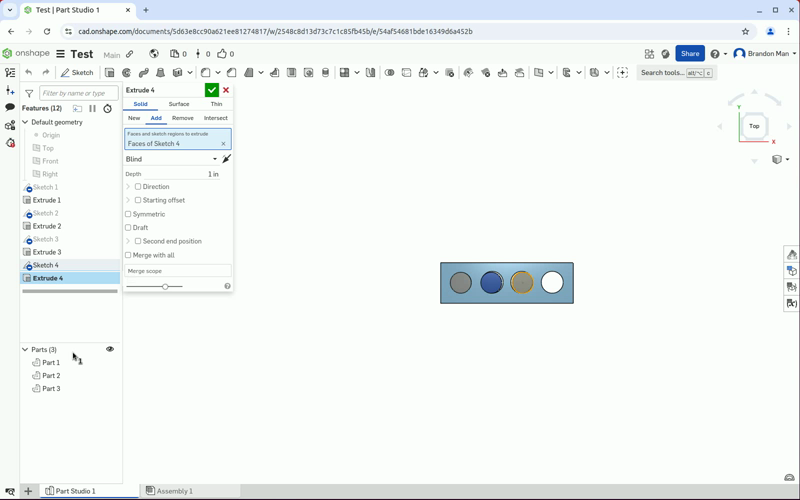
mouse_move(143, 106)
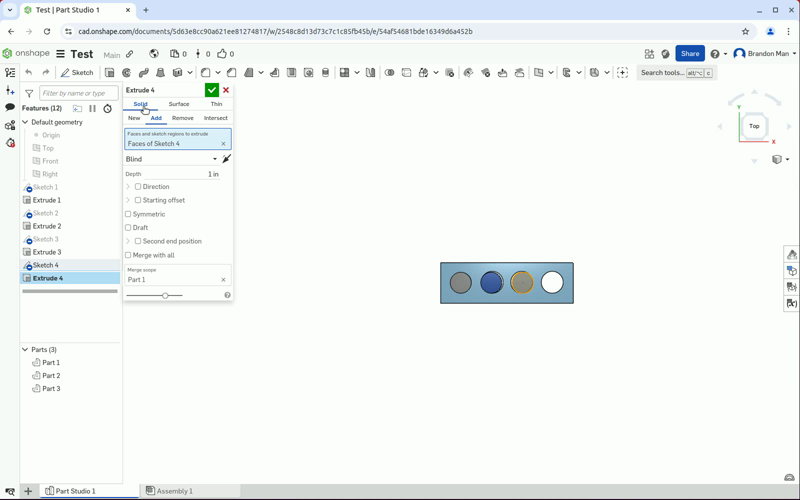
click(143, 106)
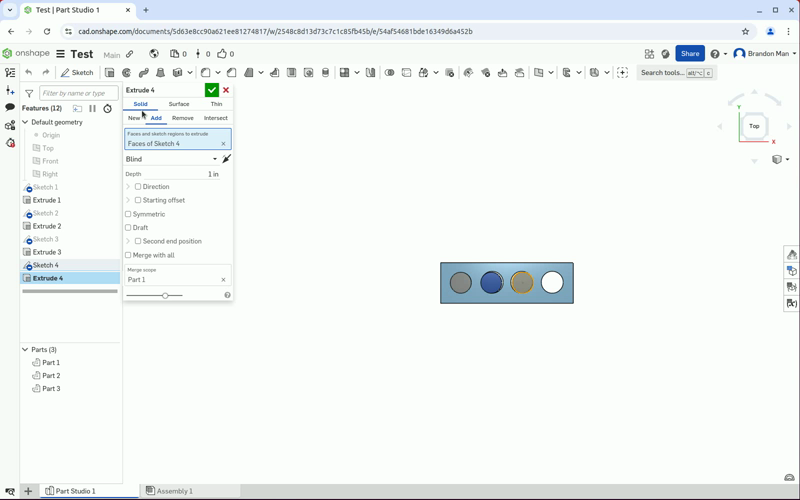
mouse_move(137, 120)
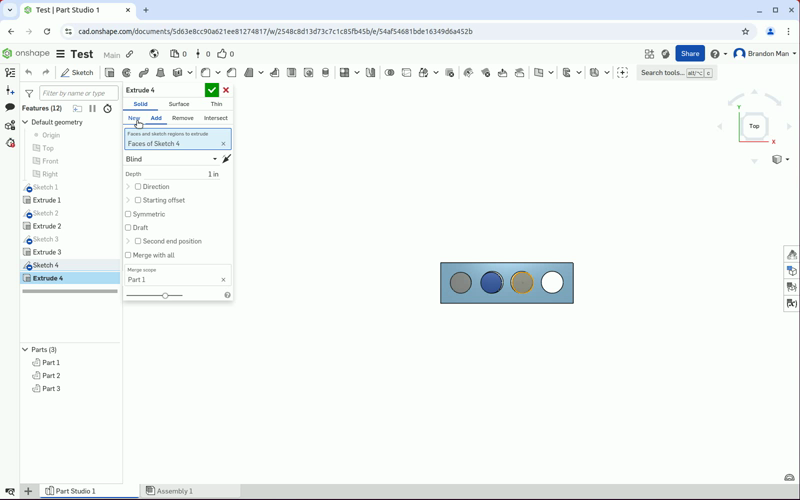
click(137, 120)
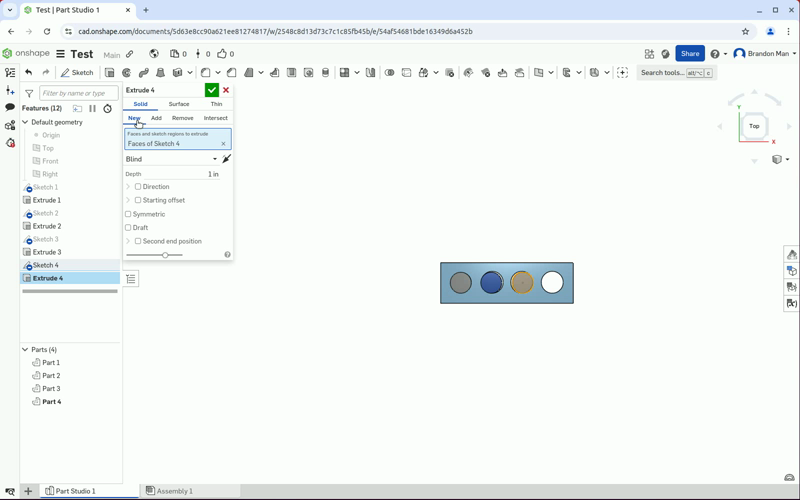
key(tab, 4)
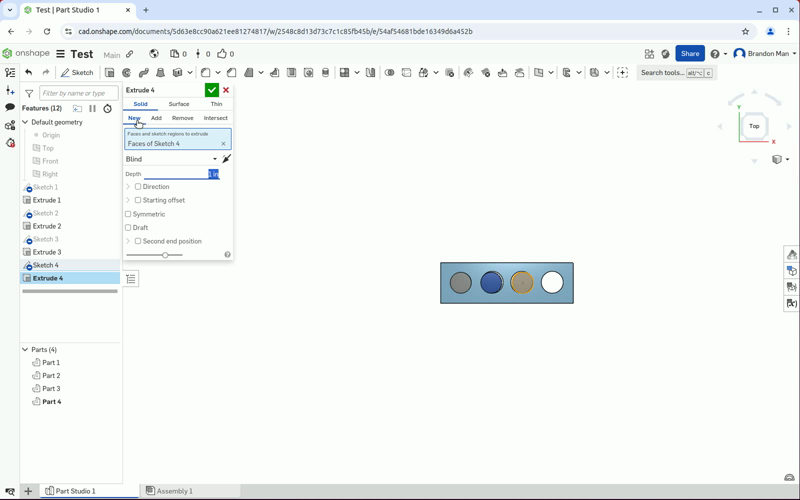
text(10.591)
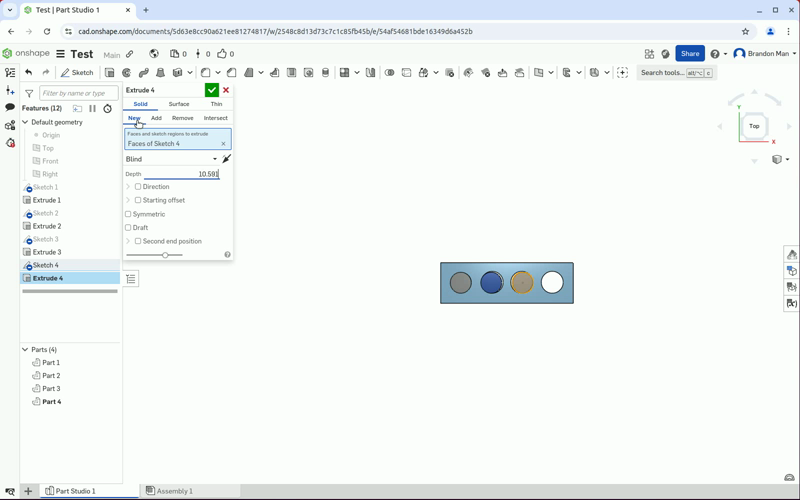
key(enter)
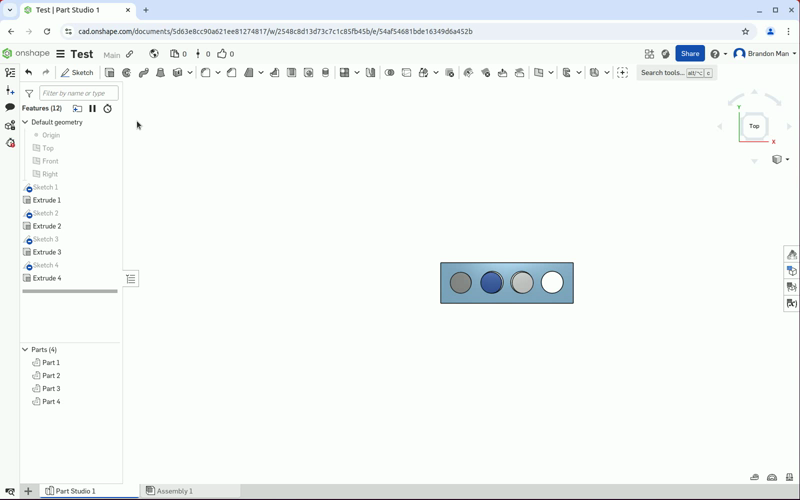
key(shift+h)
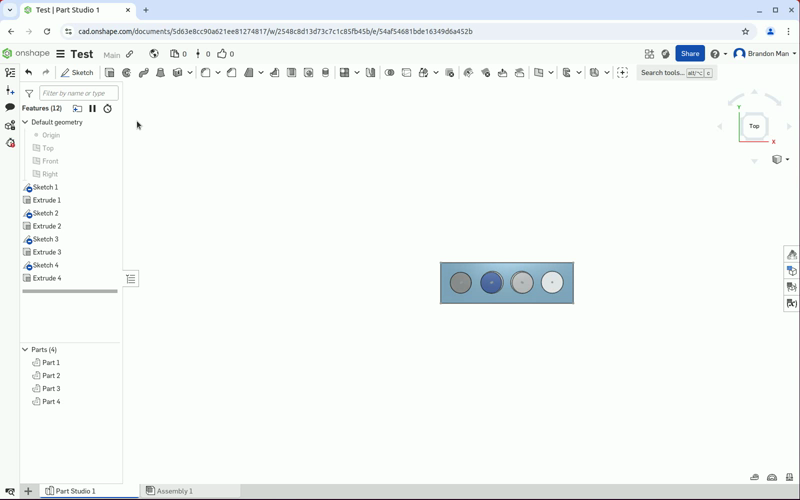
key(shift+h)
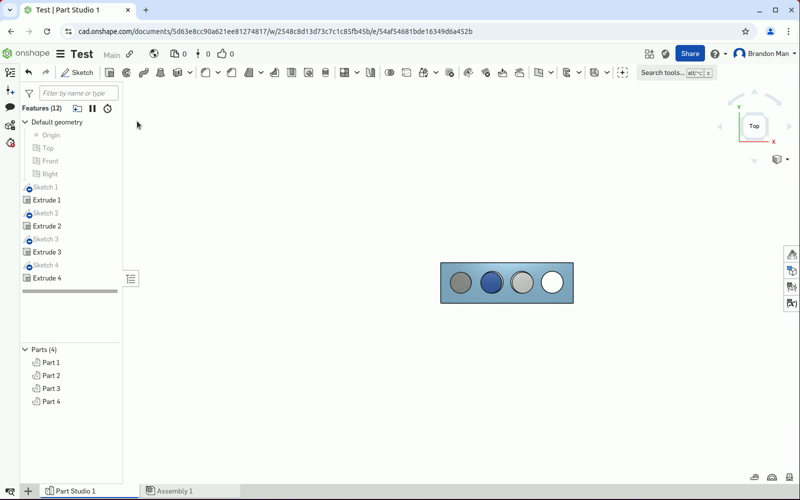
mouse_move(73, 189)
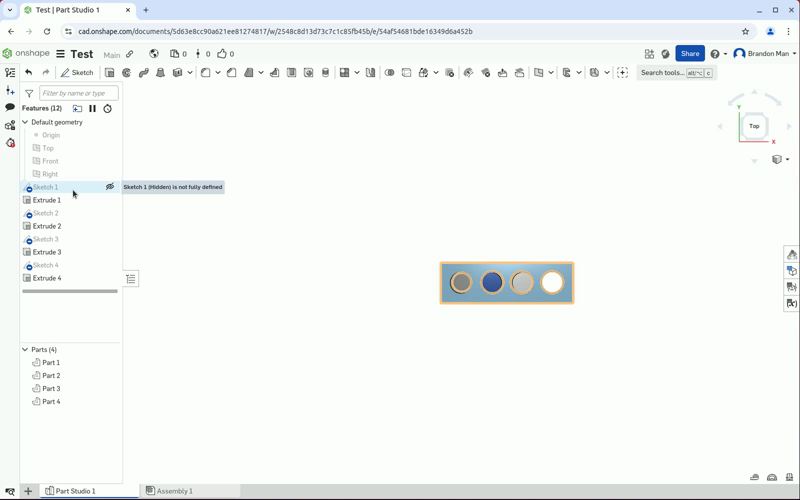
click(73, 189)
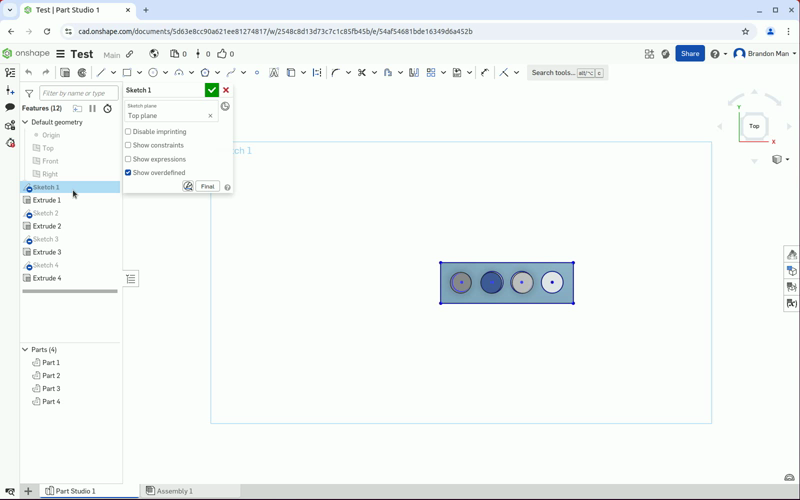
mouse_move(229, 92)
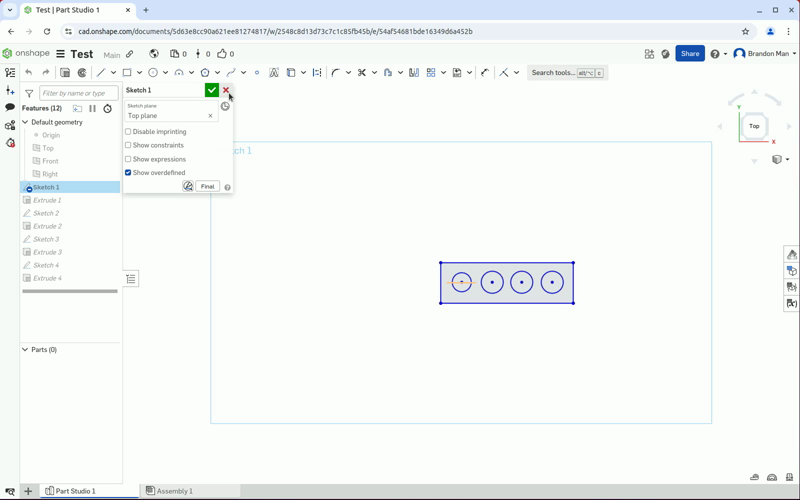
click(229, 92)
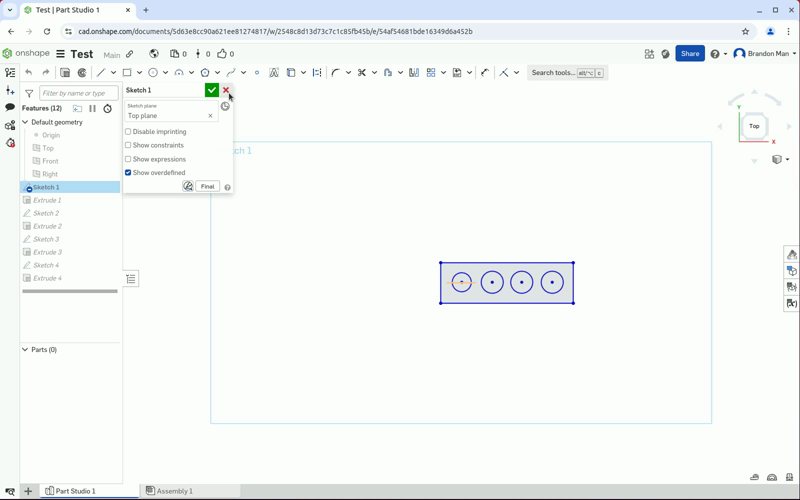
key(shift+s)
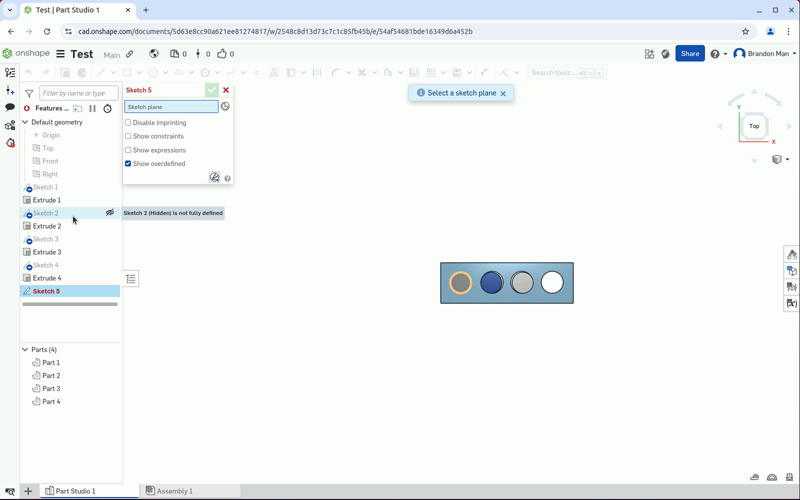
scroll(3)
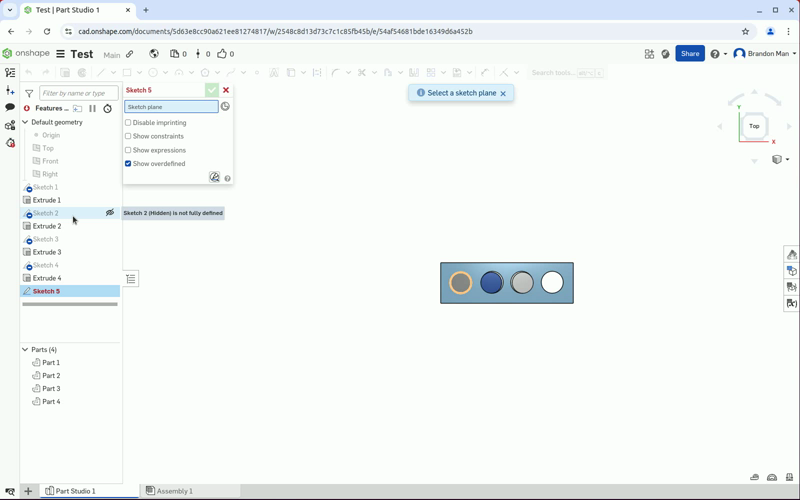
mouse_move(73, 150)
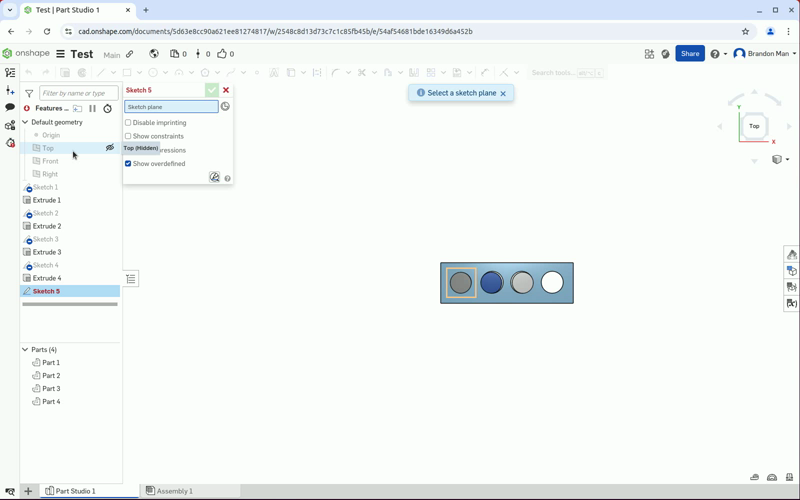
click(73, 150)
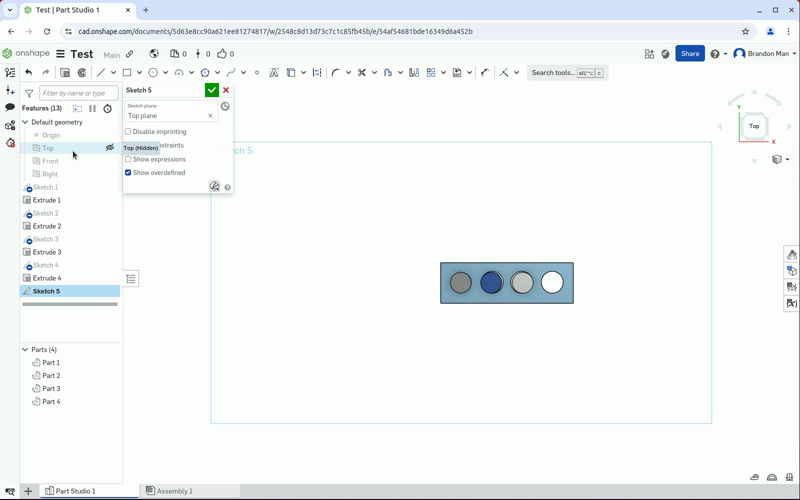
mouse_move(73, 352)
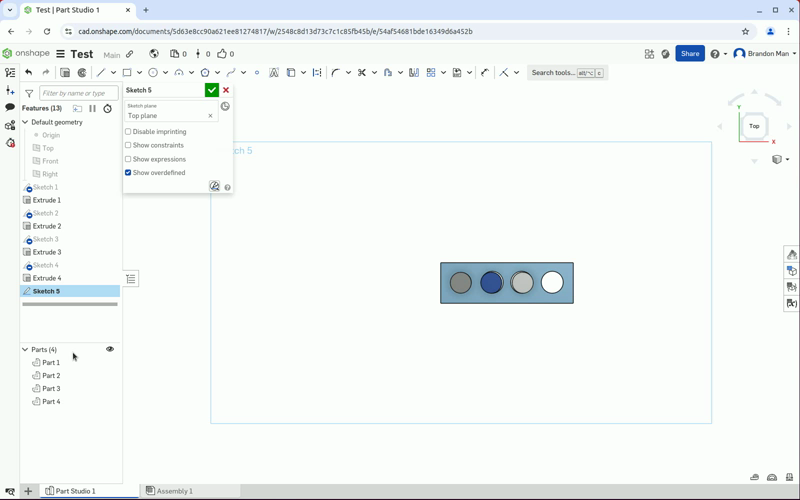
key(y)
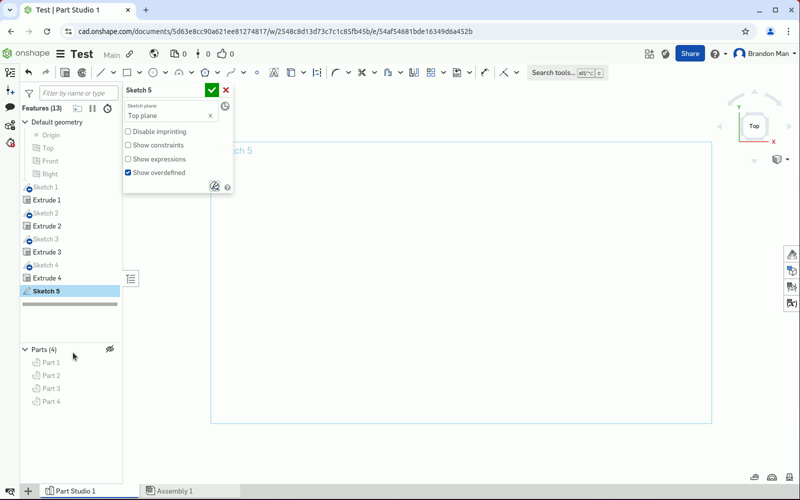
key(c)
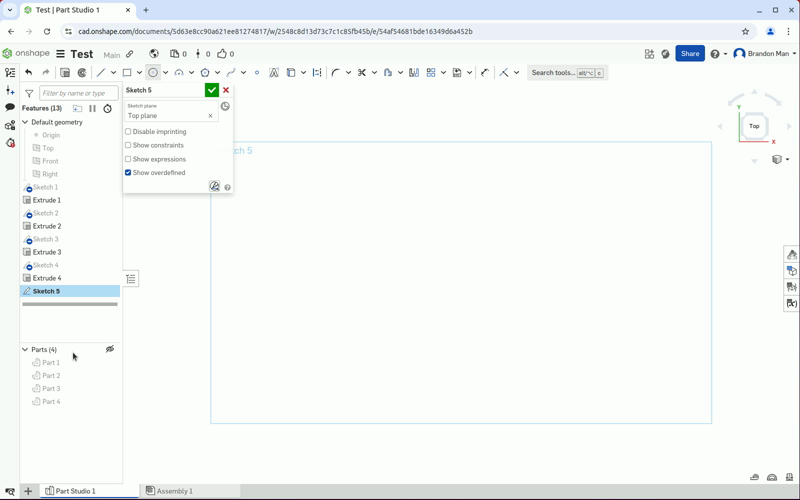
key_down(shift)
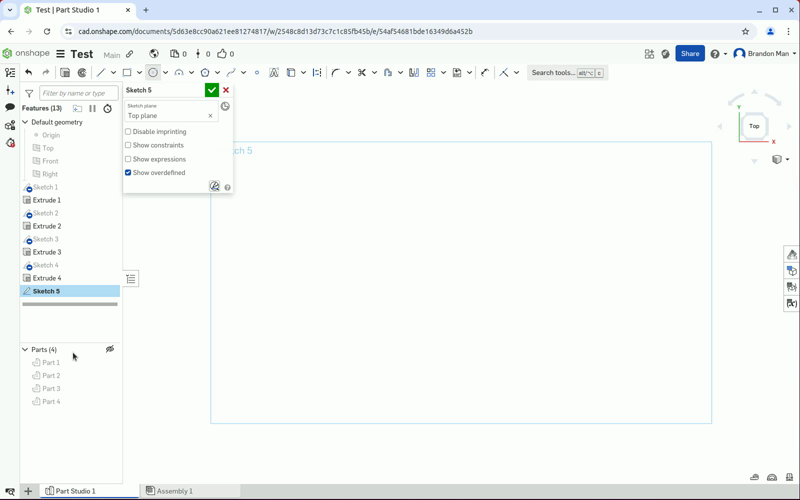
mouse_move(553, 282)
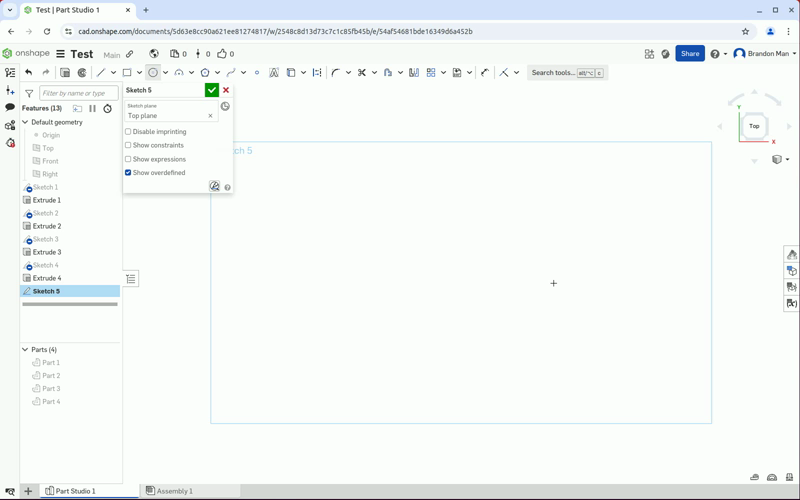
click(553, 282)
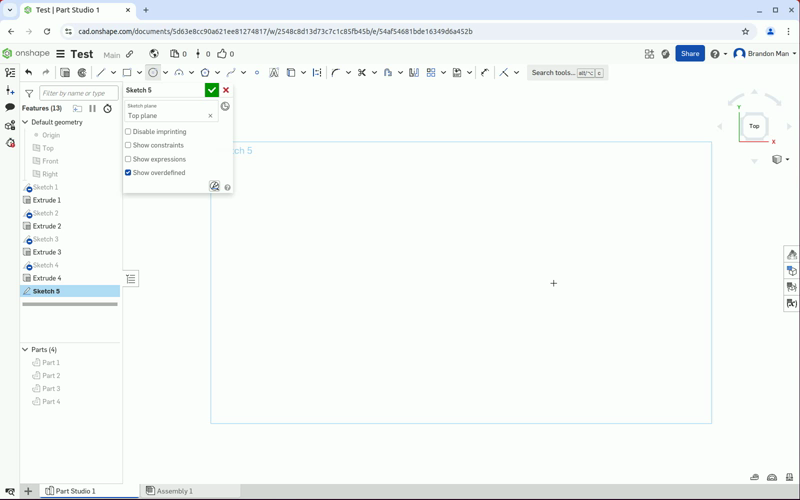
key_up(shift)
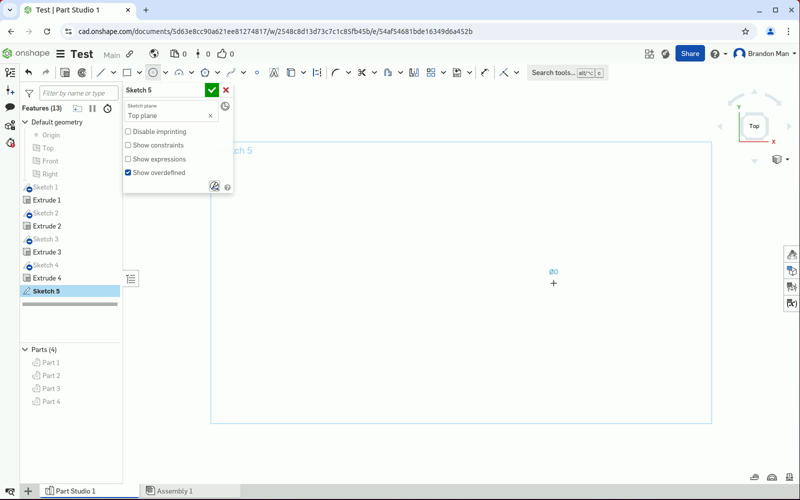
mouse_move(564, 282)
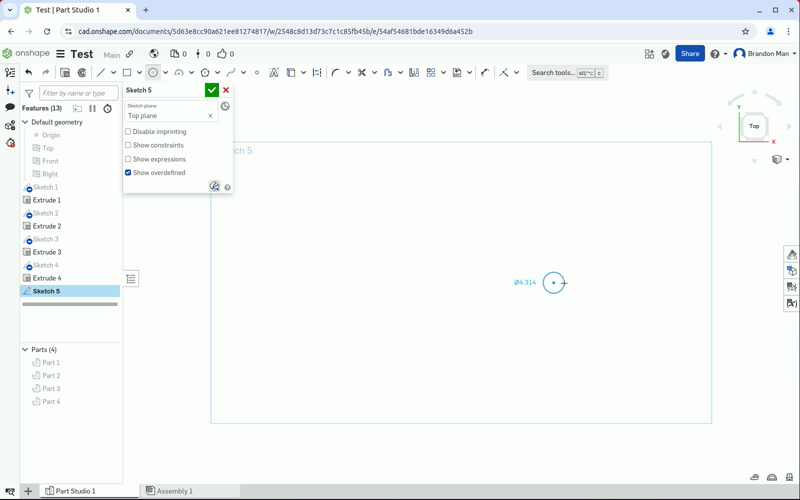
click(564, 282)
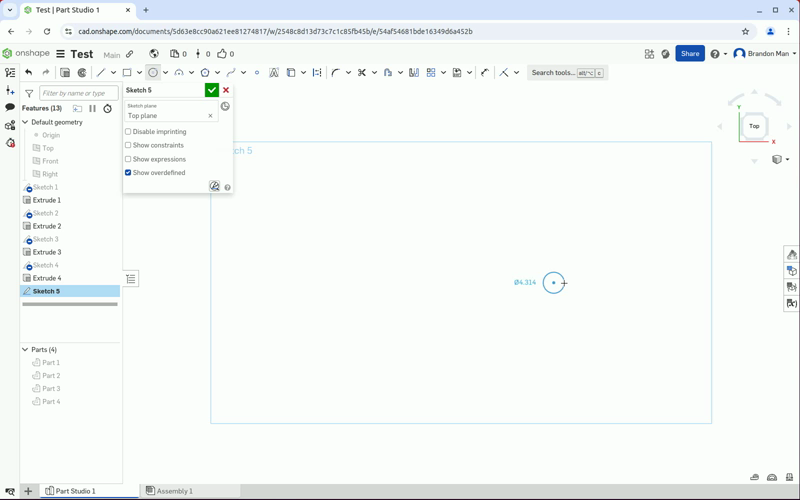
key(esc)
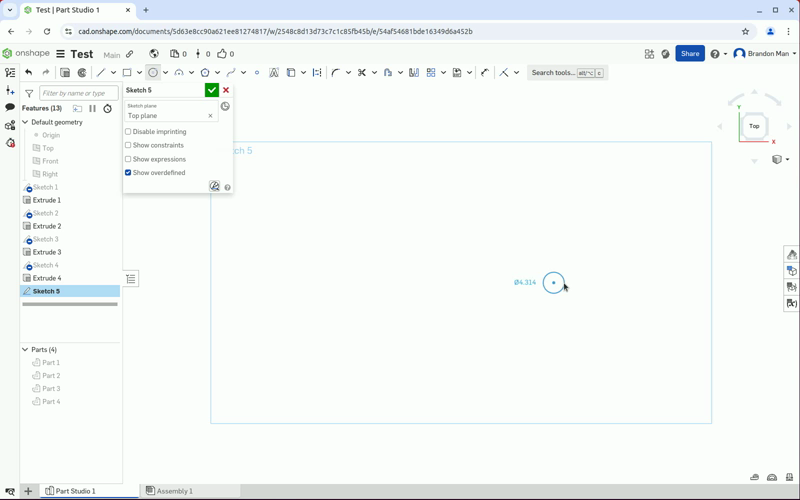
mouse_move(550, 284)
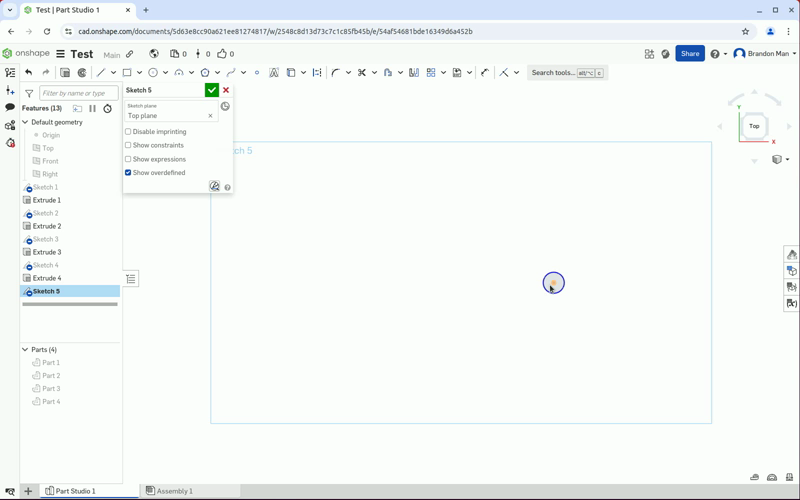
scroll(6)
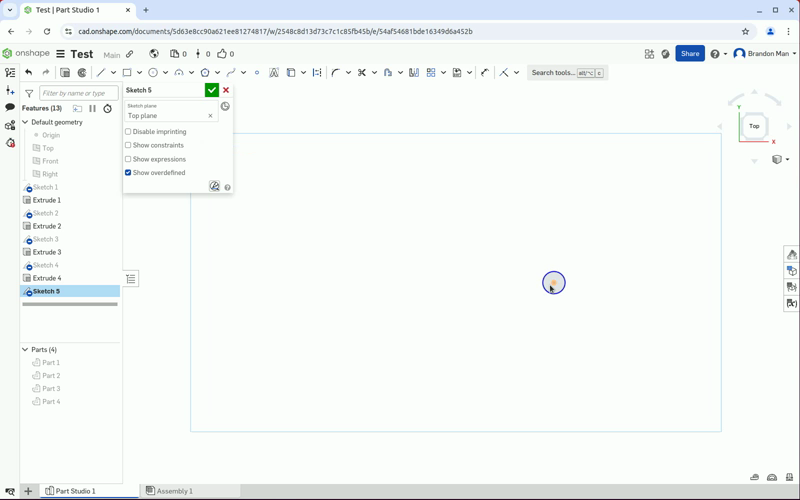
scroll(6)
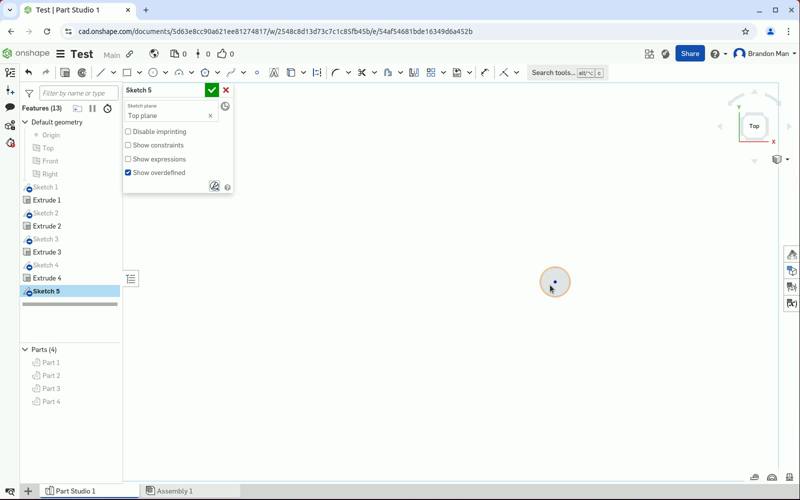
scroll(6)
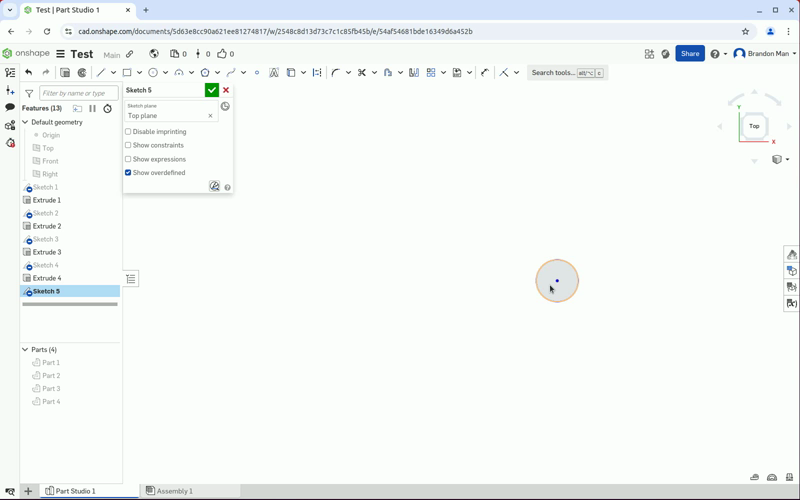
scroll(6)
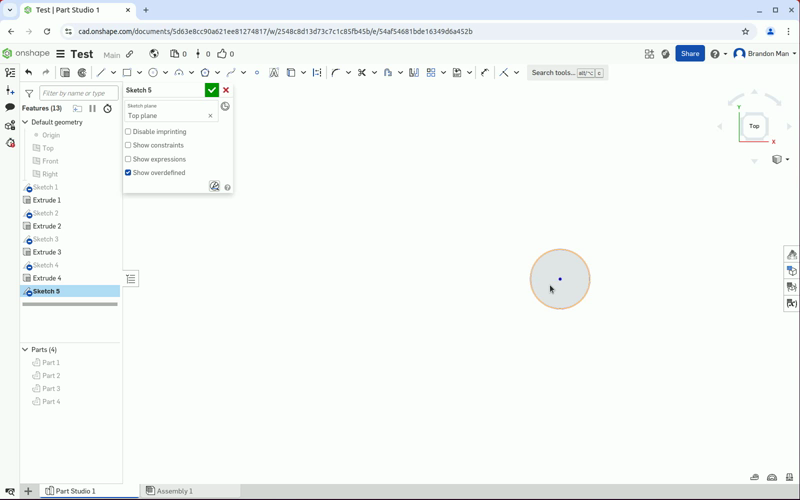
scroll(6)
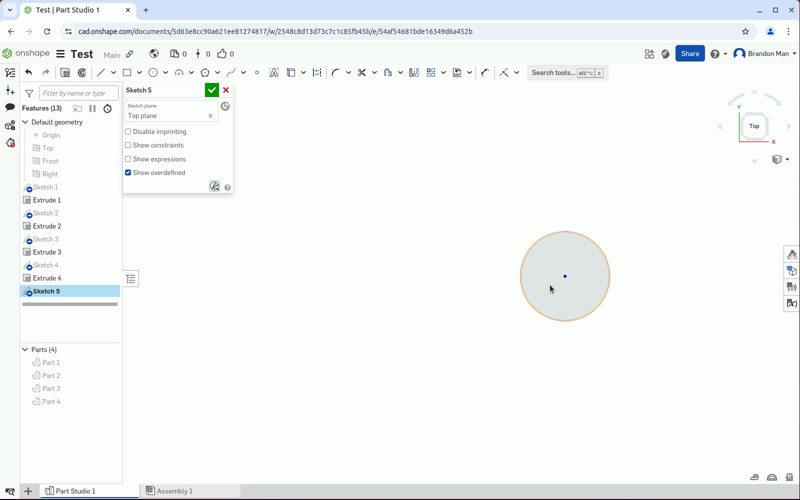
scroll(6)
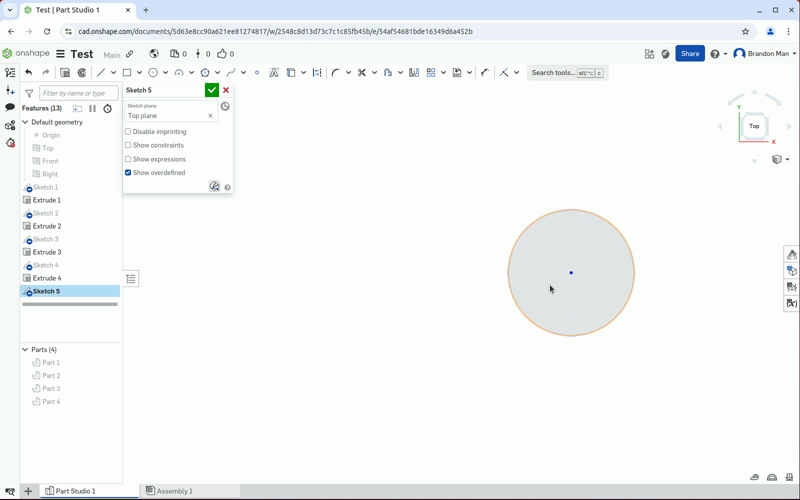
scroll(6)
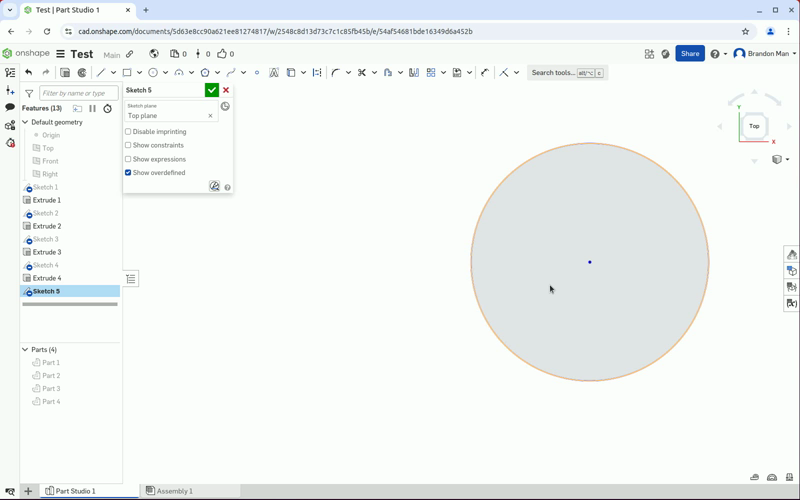
click(550, 284)
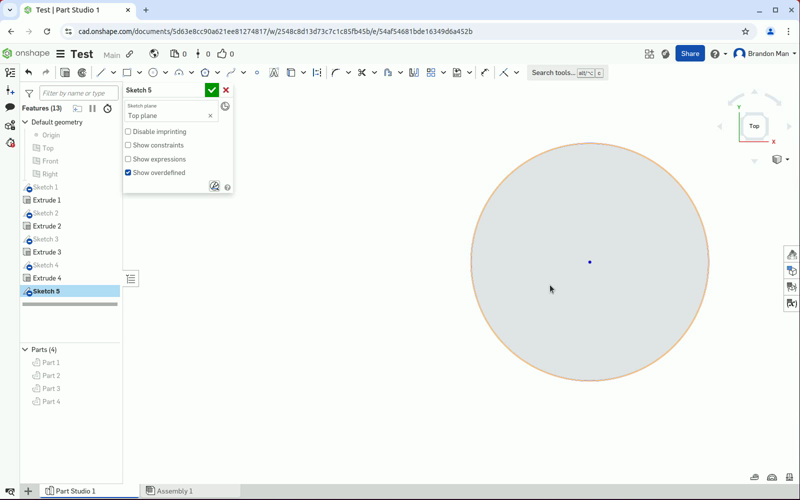
scroll(-6)
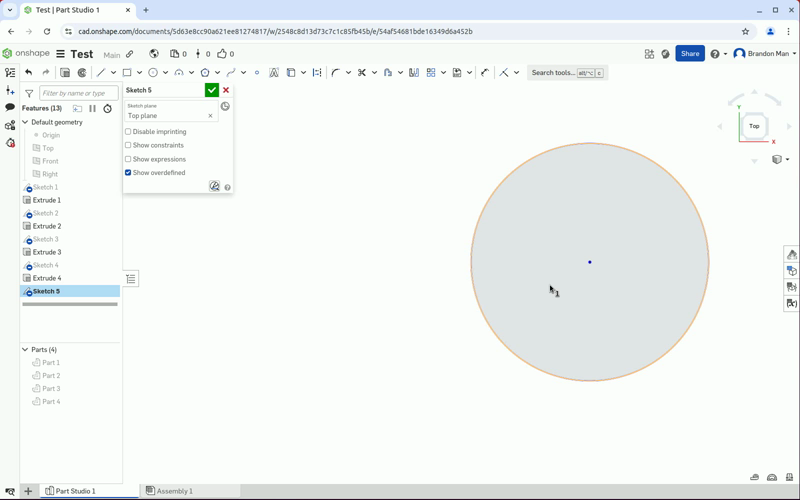
scroll(-6)
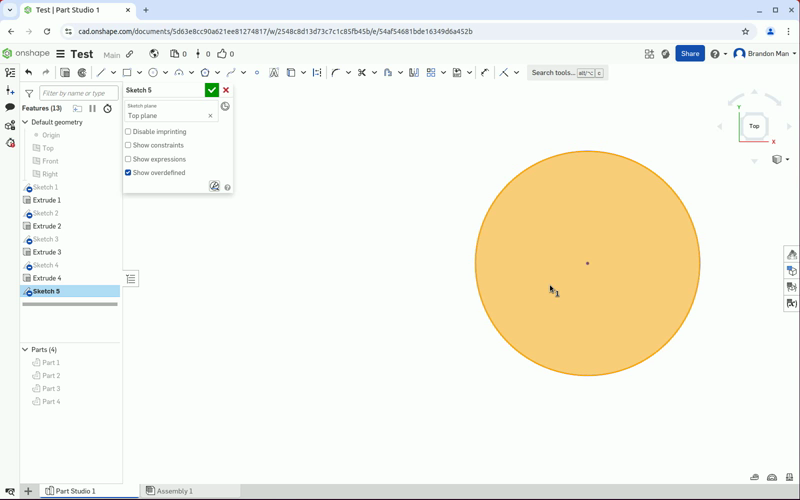
scroll(-6)
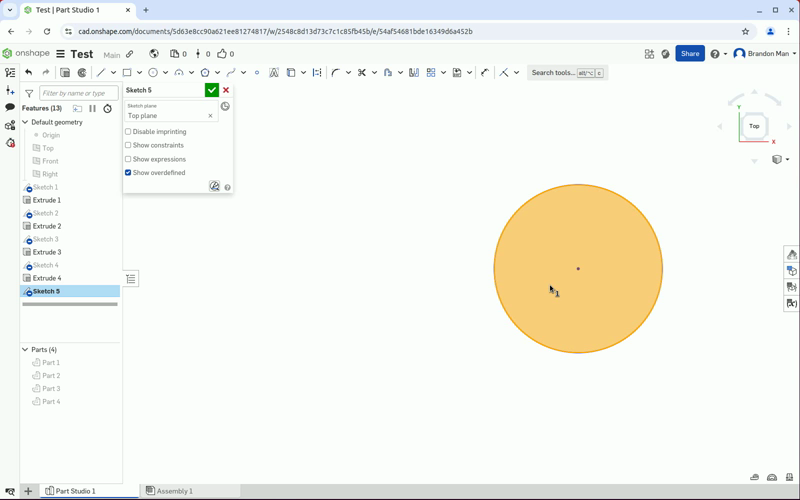
scroll(-6)
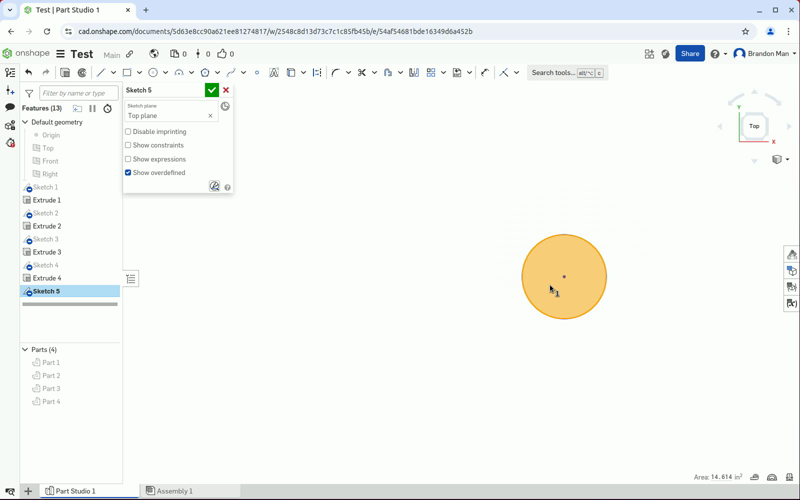
scroll(-6)
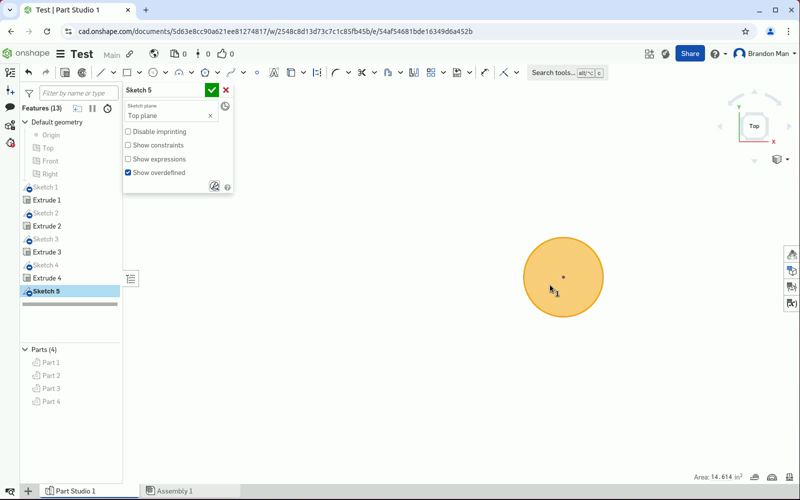
scroll(-6)
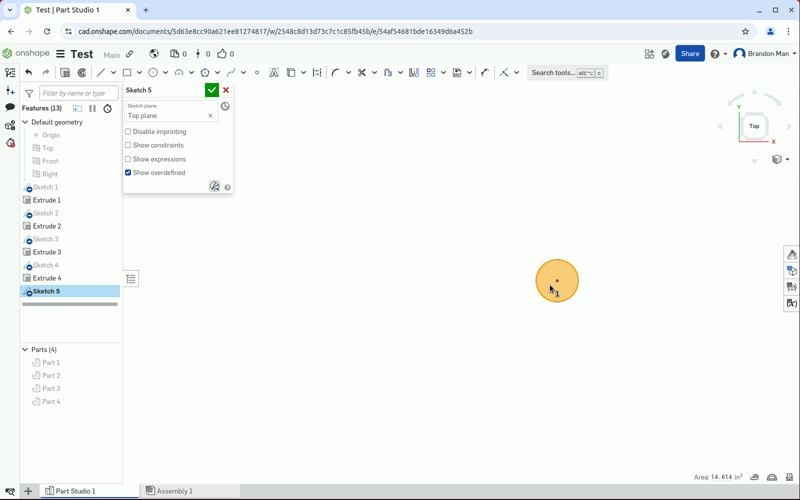
scroll(-6)
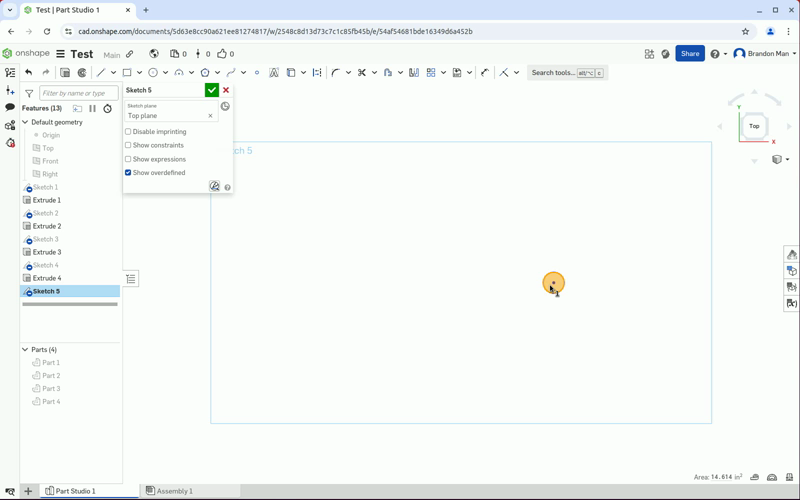
mouse_move(73, 352)
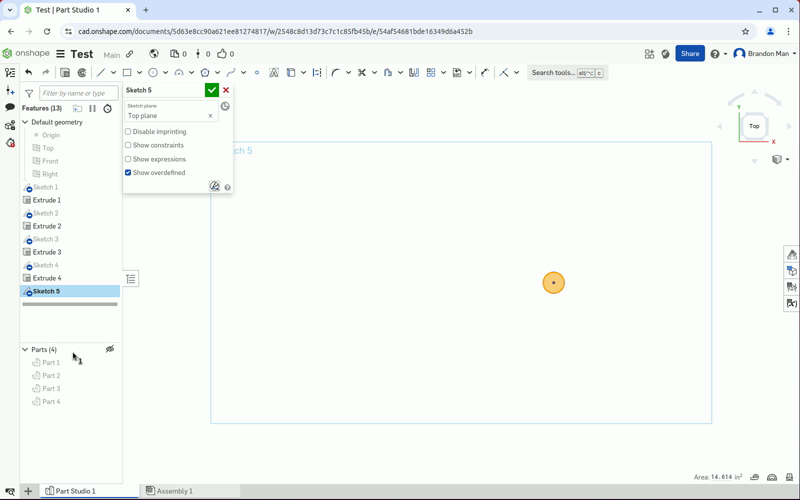
key(shift+y)
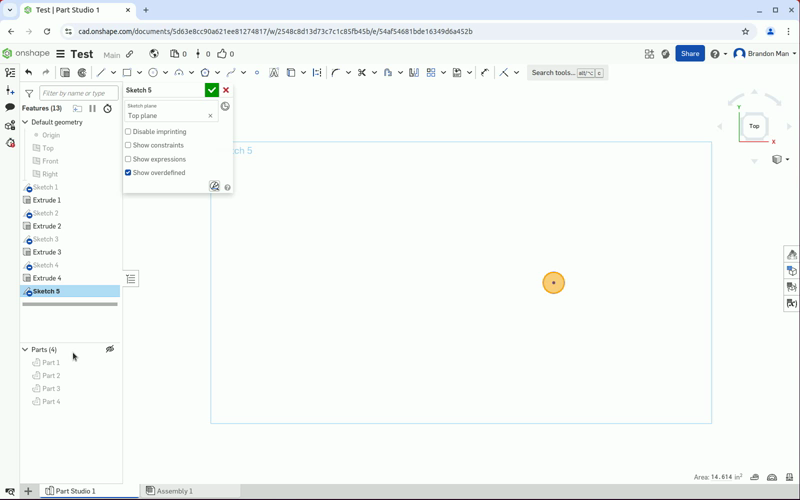
key(shift+e)
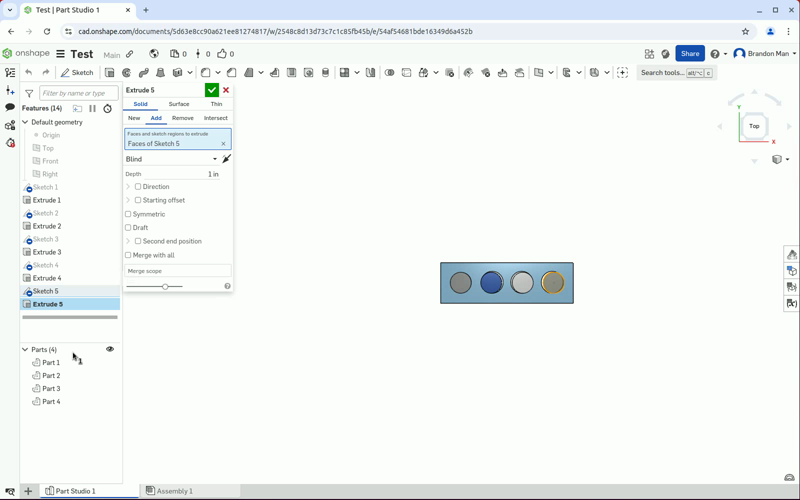
mouse_move(143, 106)
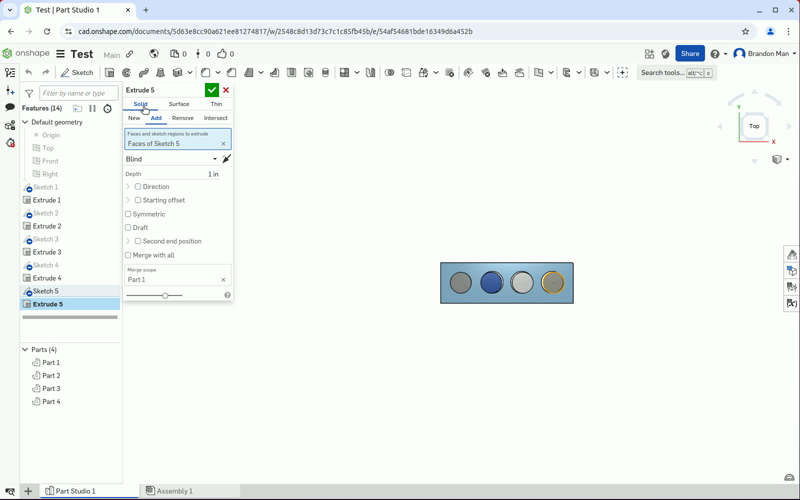
click(143, 106)
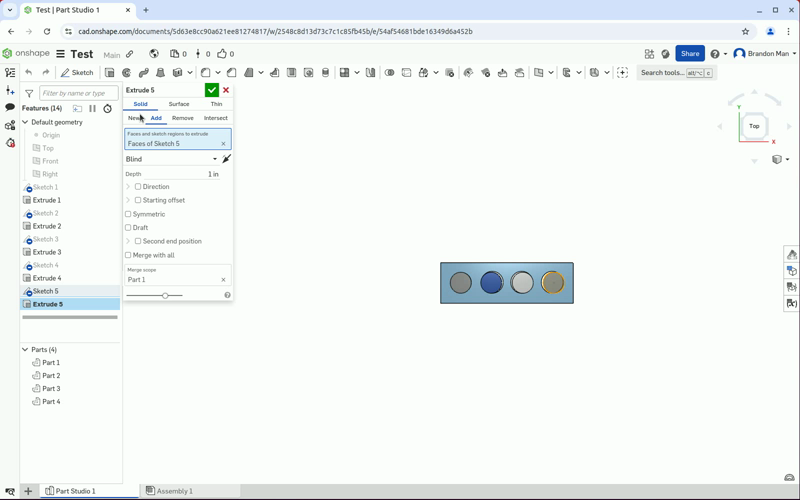
mouse_move(137, 120)
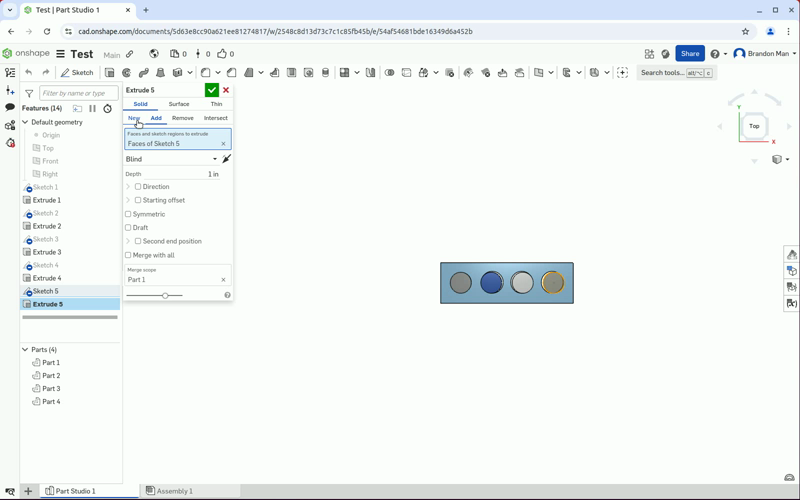
click(137, 120)
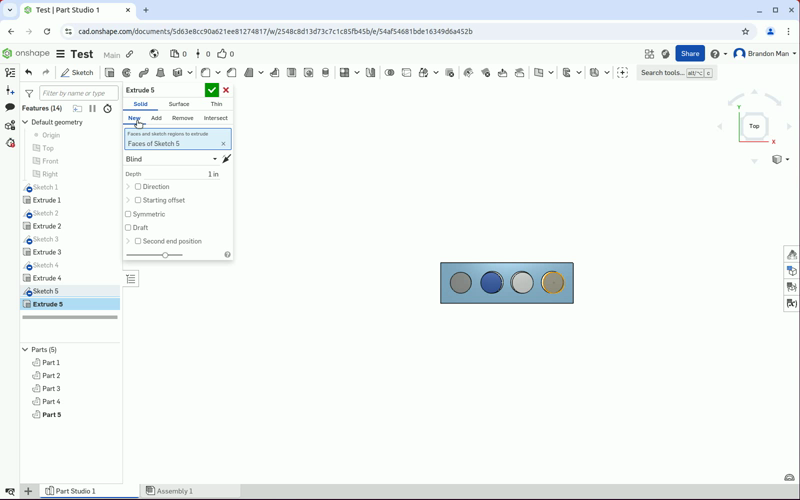
key(tab, 4)
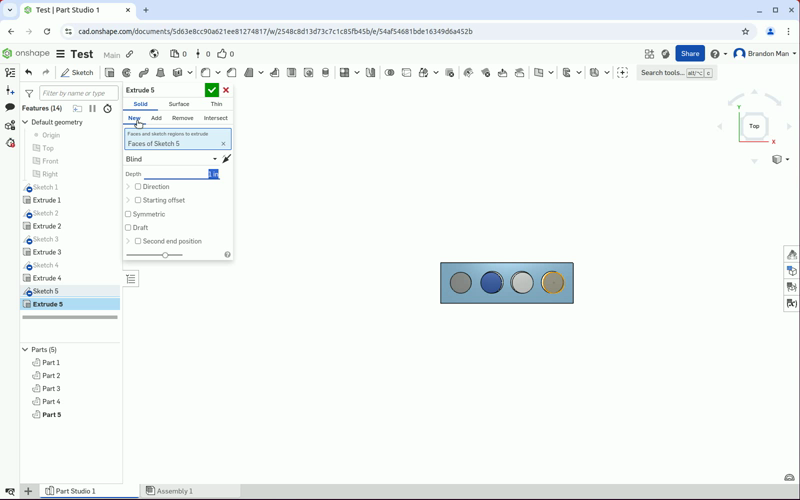
text(10.591)
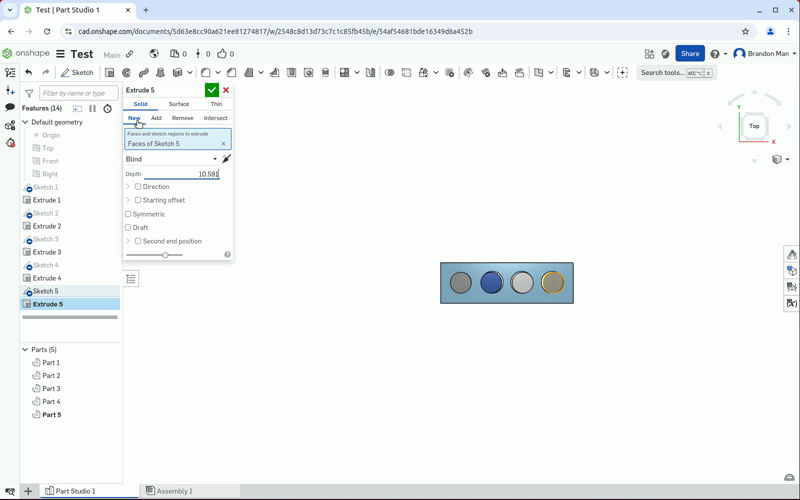
key(enter)
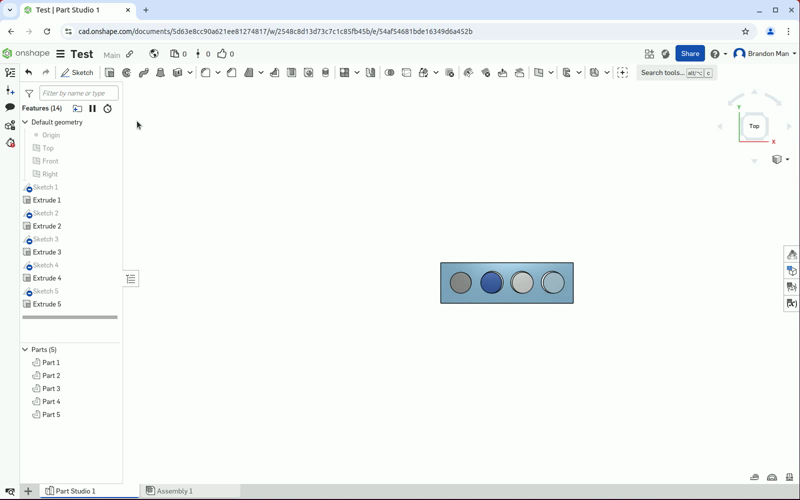
key(shift+h)
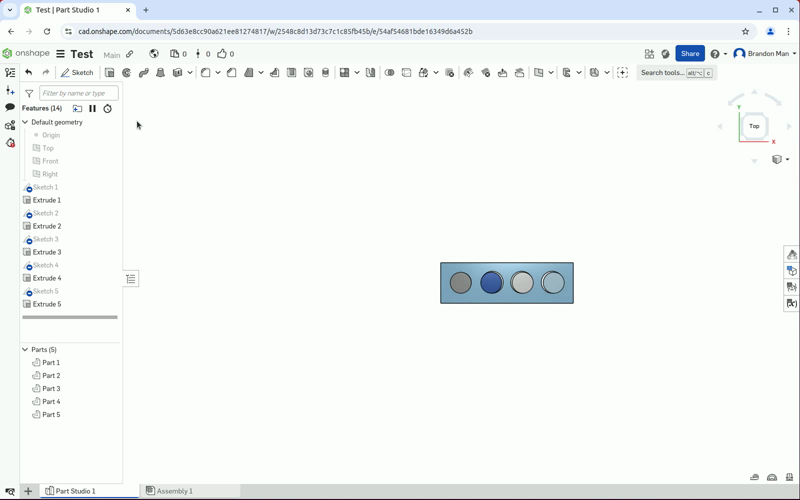
key(shift+h)
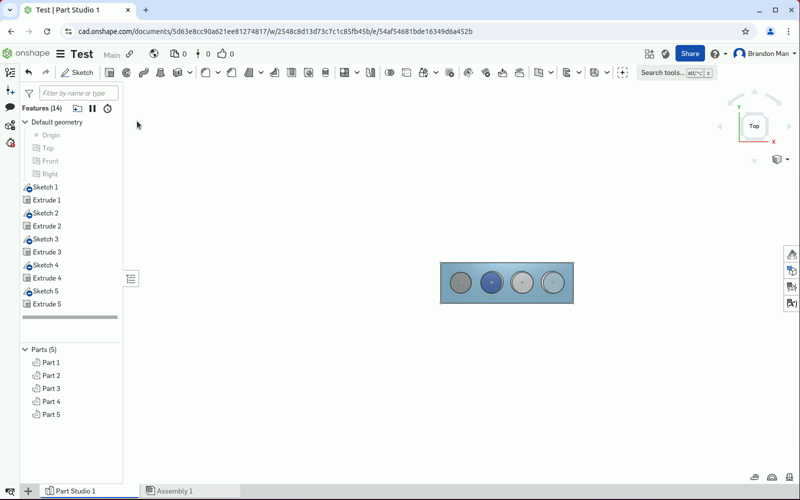
key(shift+7)
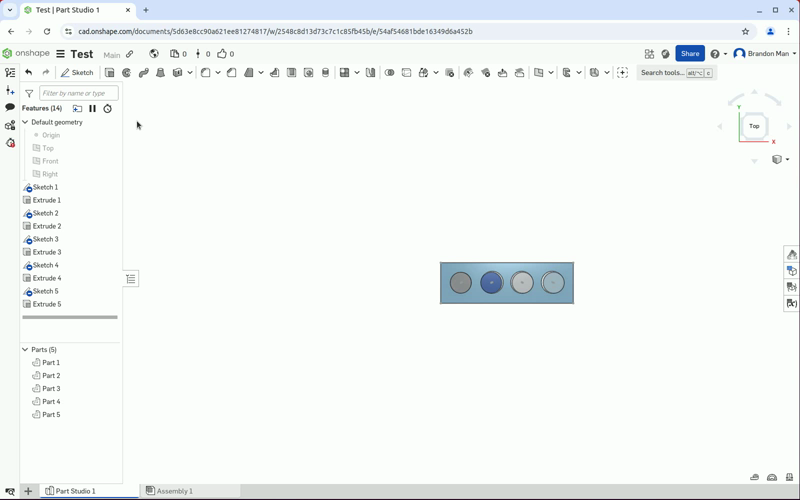
key(up, 3)
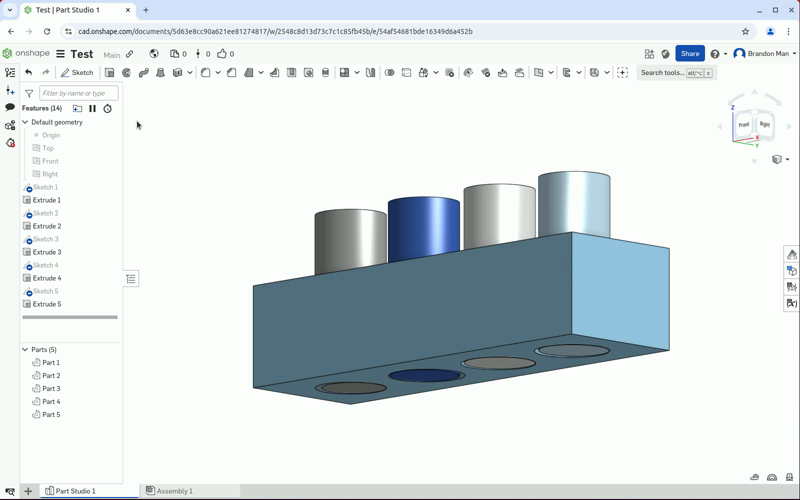
key(left, 3)
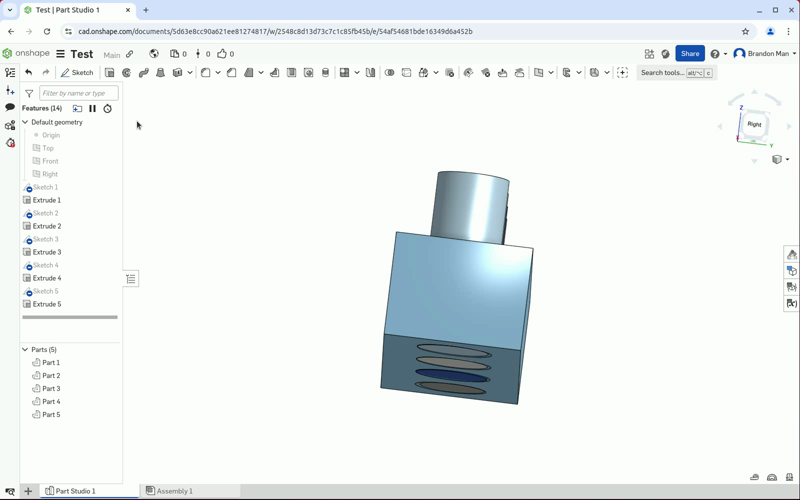
key(right, 3)
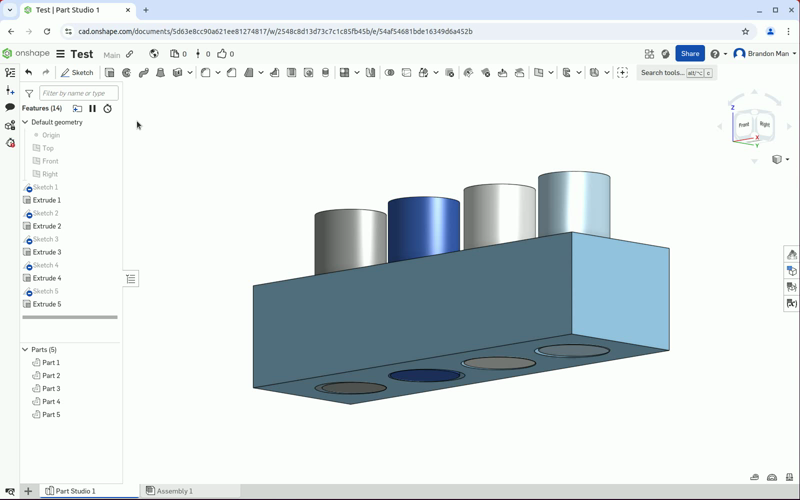
key(down, 3)
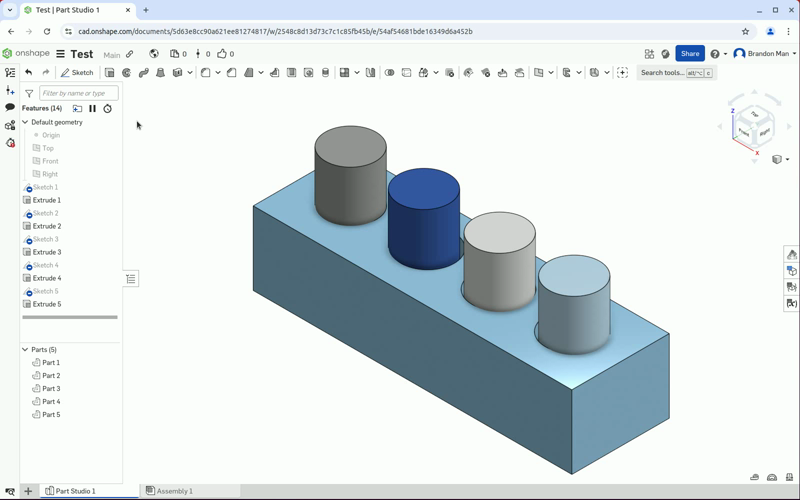
mouse_move(73, 189)
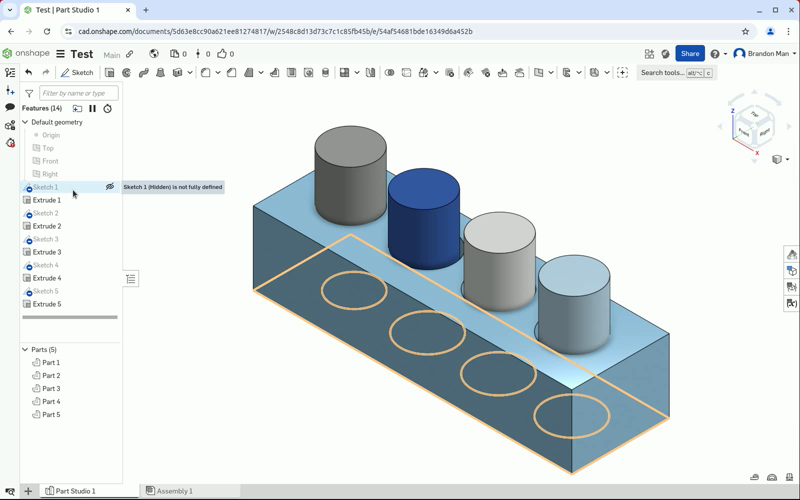
click(73, 189)